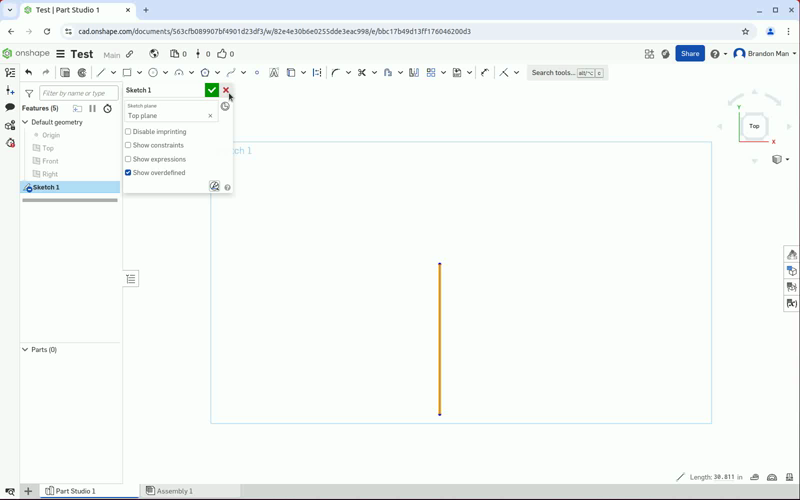
key(shift+h)
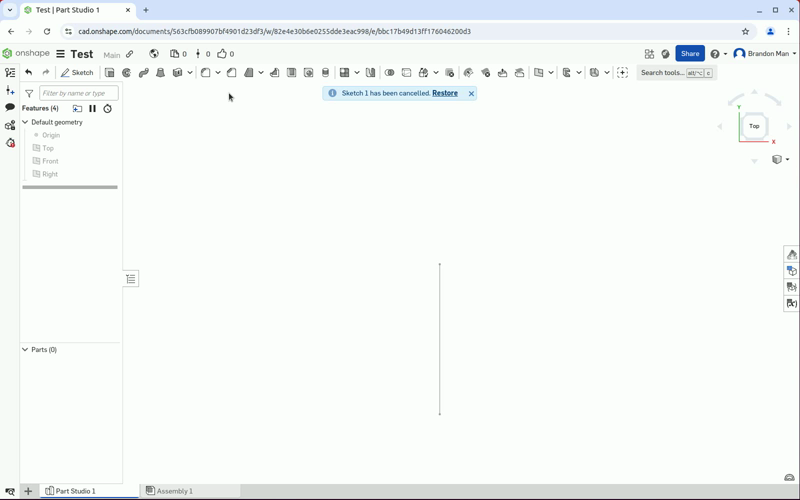
mouse_move(73, 352)
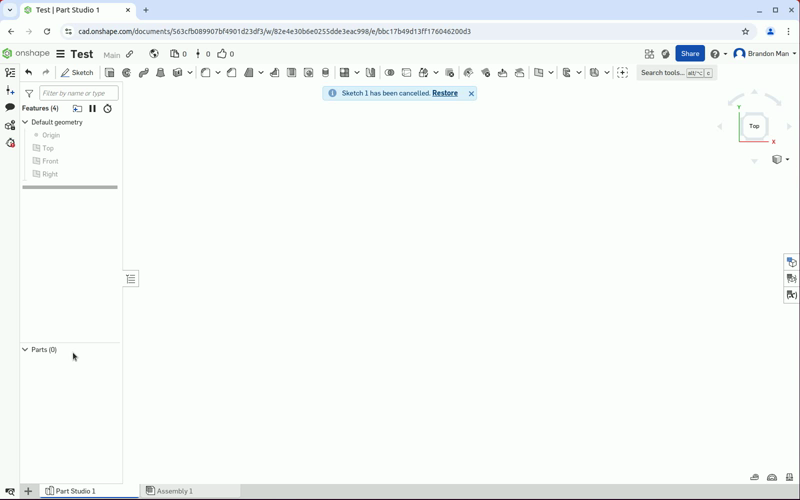
key(y)
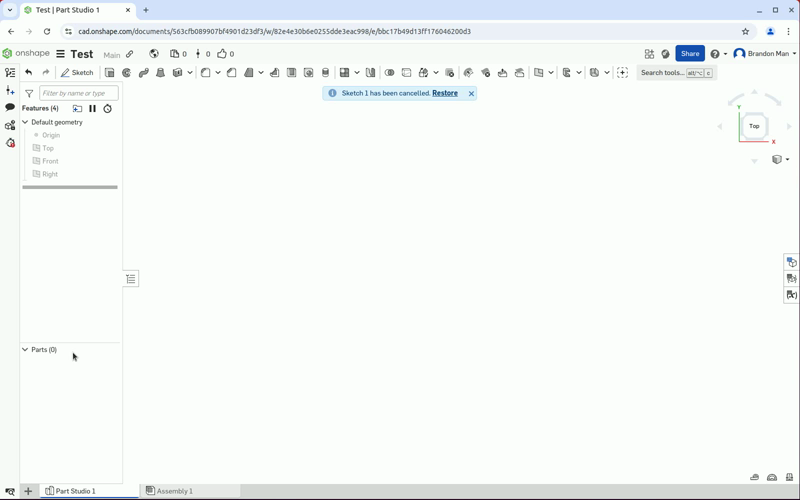
key(shift+p)
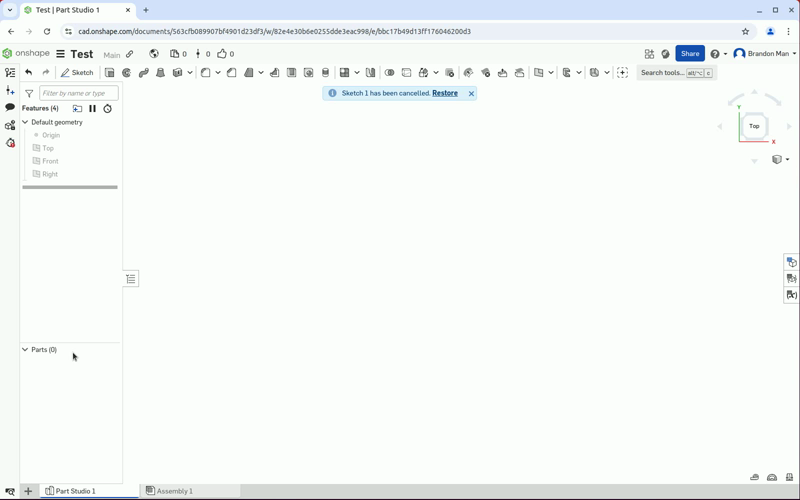
key(space)
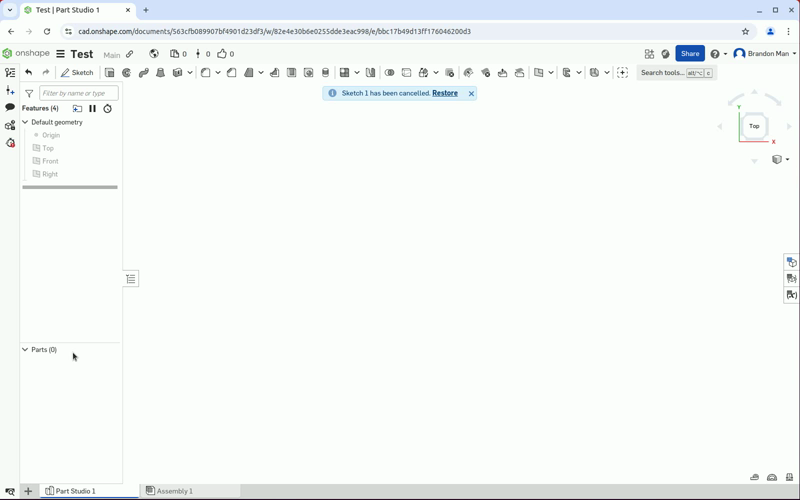
key_down(shift)
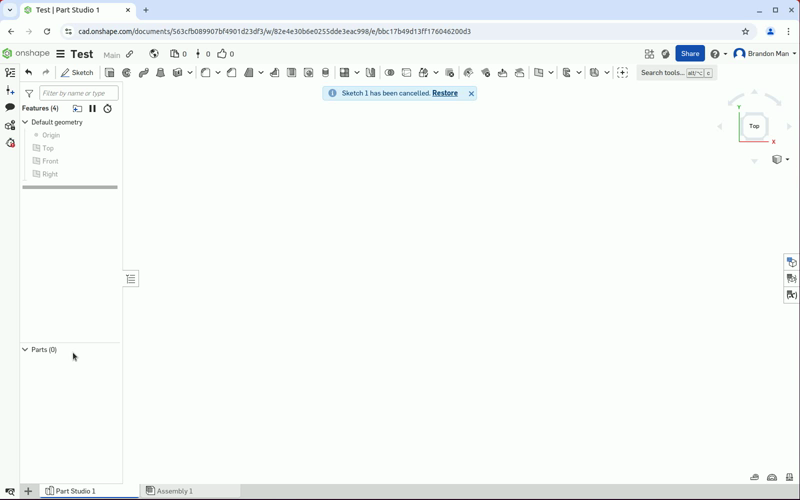
key(up)
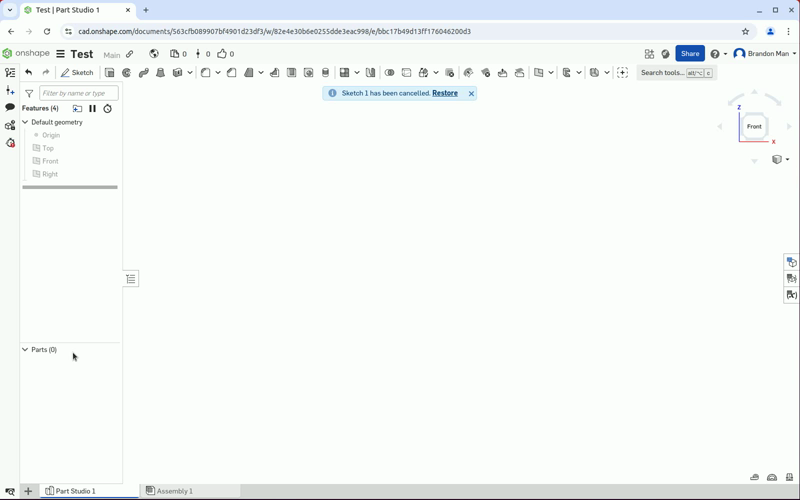
key_up(shift)
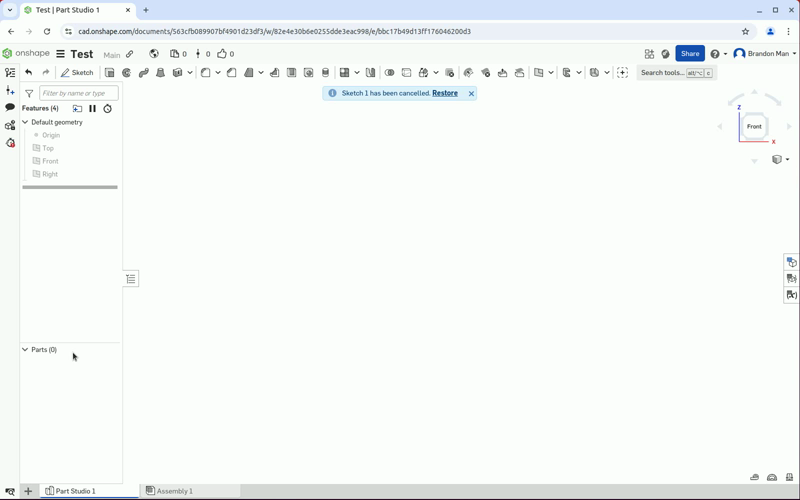
mouse_move(73, 352)
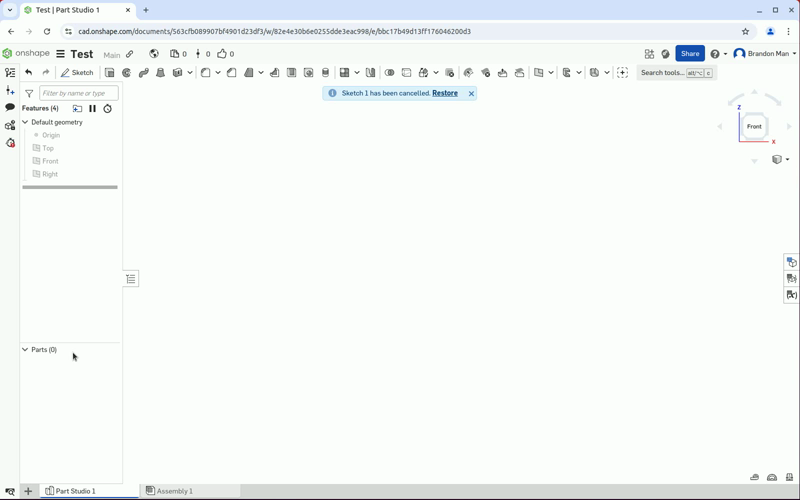
key(shift+y)
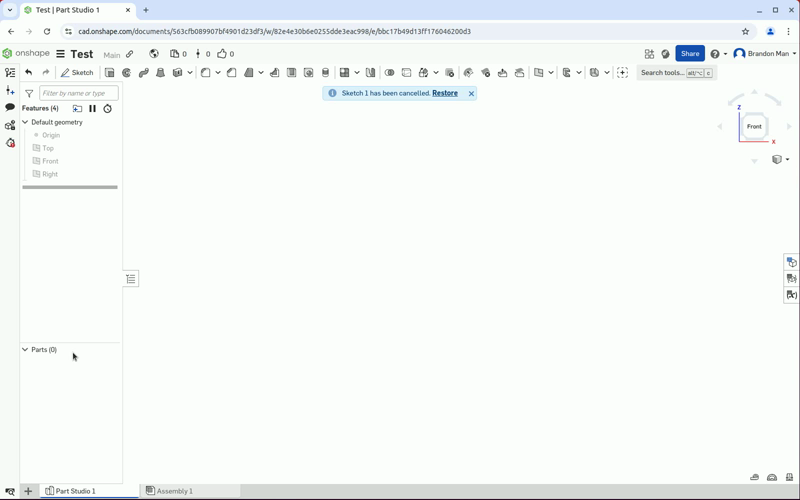
key(shift+s)
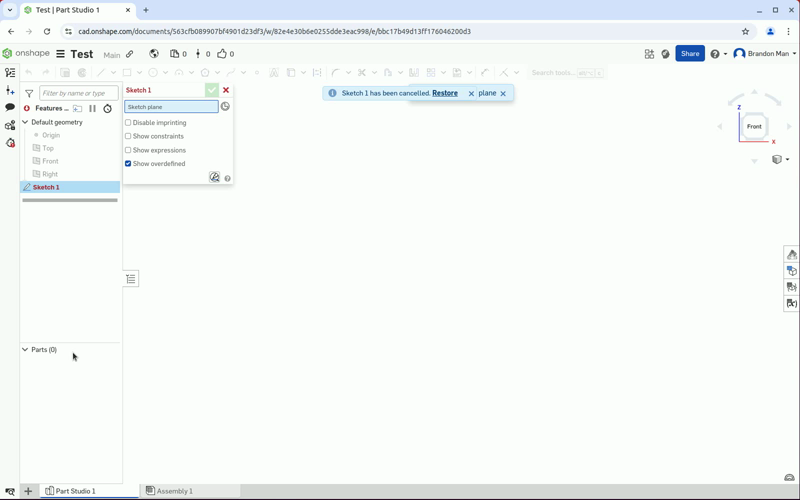
mouse_move(73, 163)
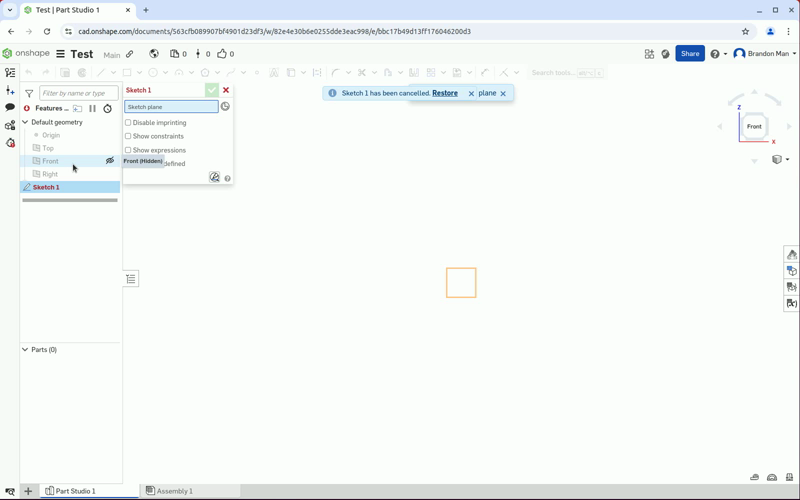
click(73, 163)
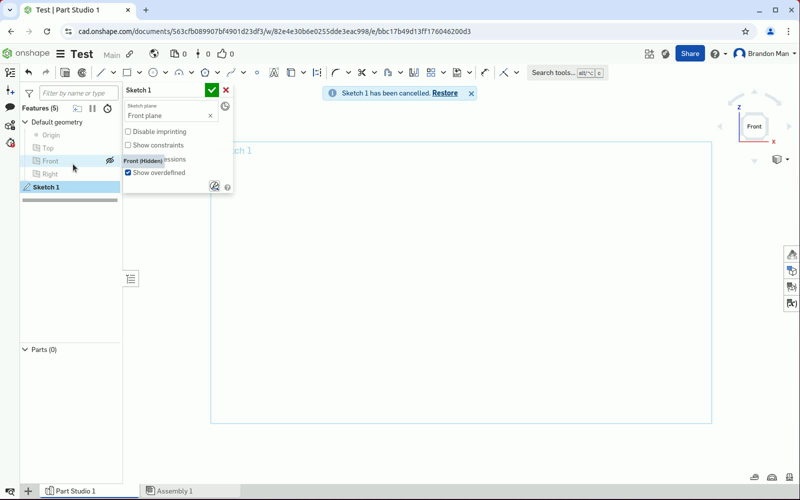
mouse_move(73, 352)
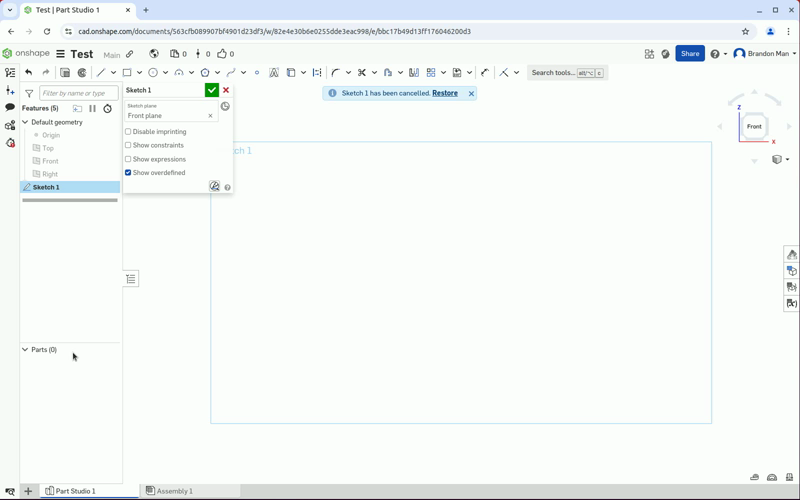
key(y)
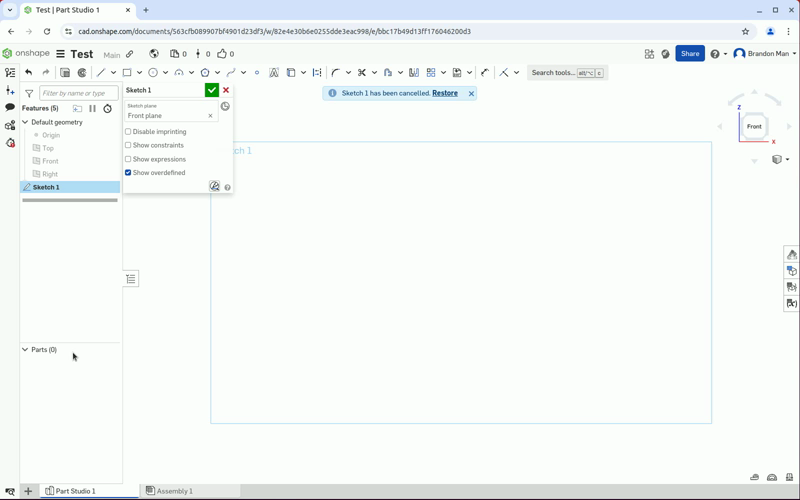
key(l)
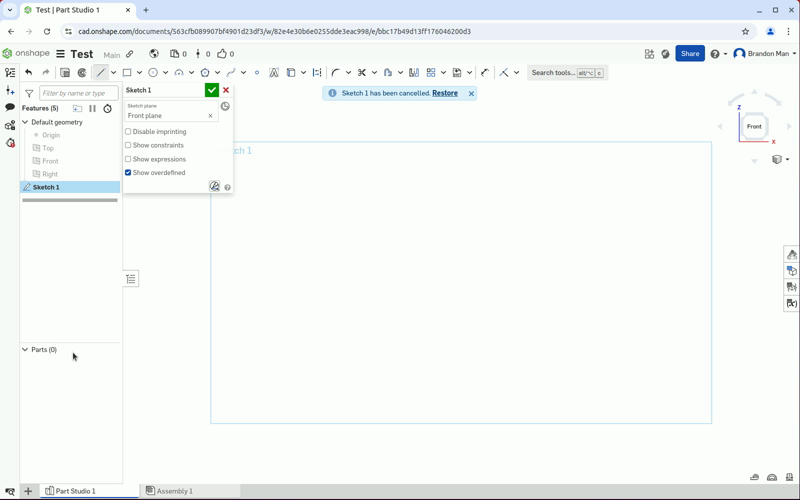
key_down(shift)
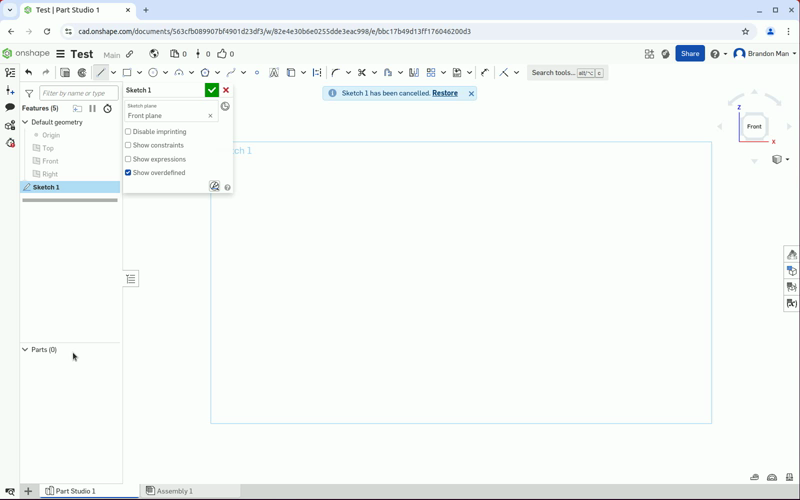
mouse_move(451, 287)
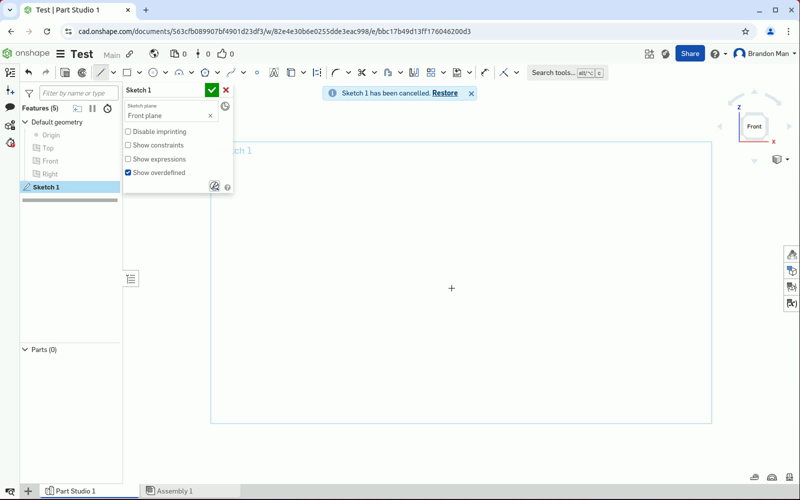
click(451, 287)
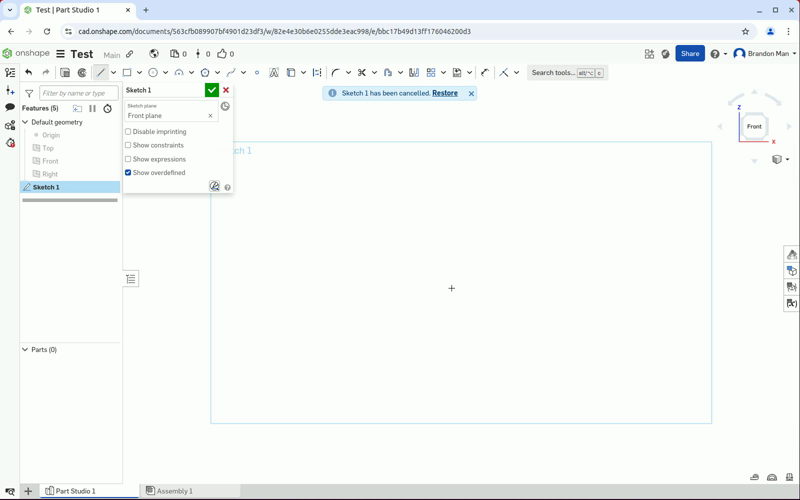
key_up(shift)
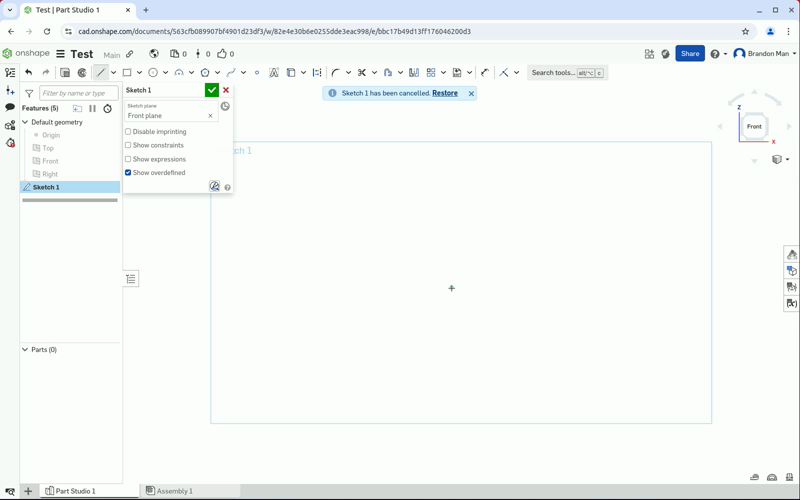
key_down(shift)
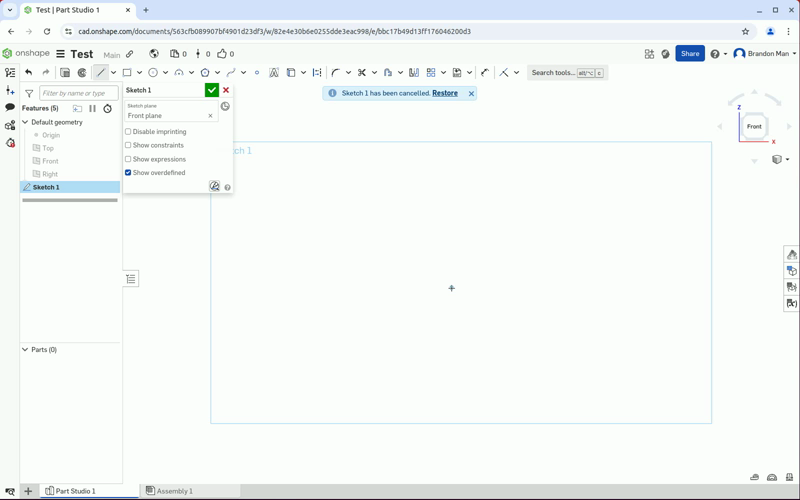
mouse_move(481, 287)
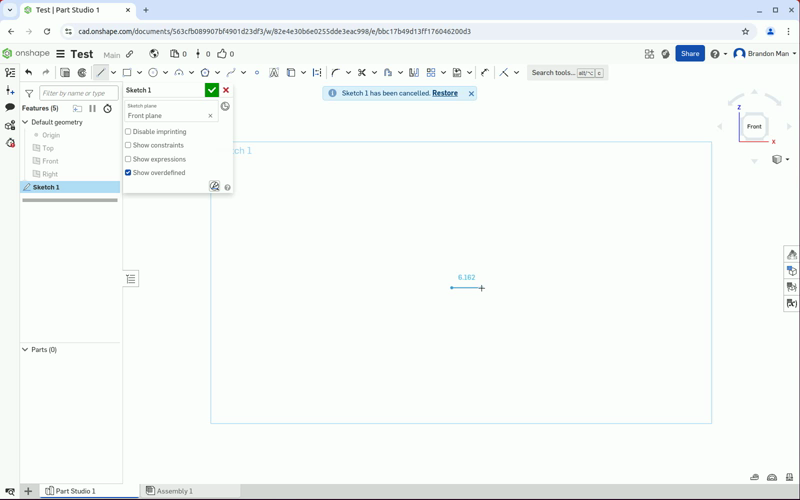
mouse_move(471, 287)
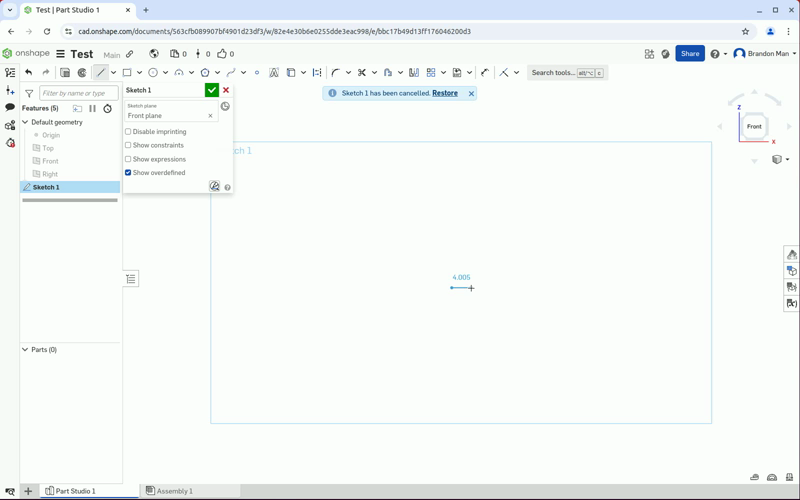
click(471, 287)
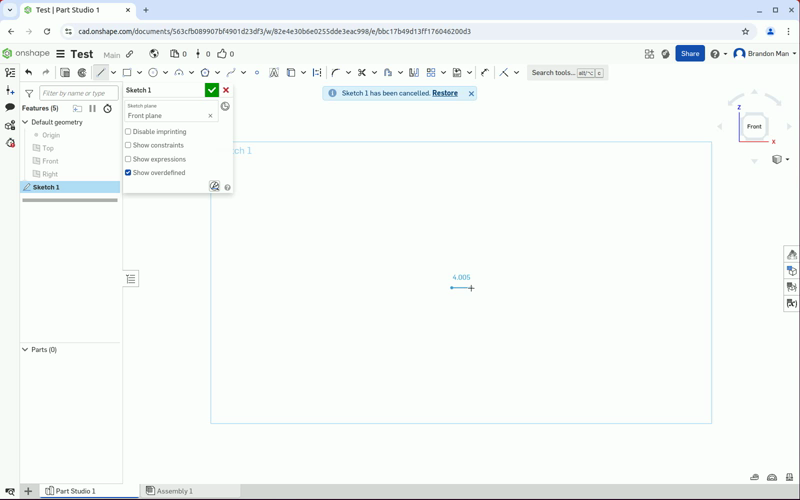
key_up(shift)
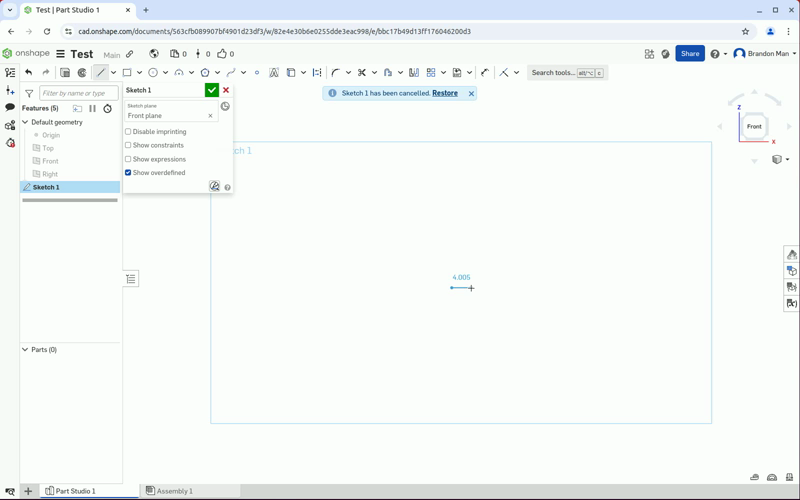
key_down(shift)
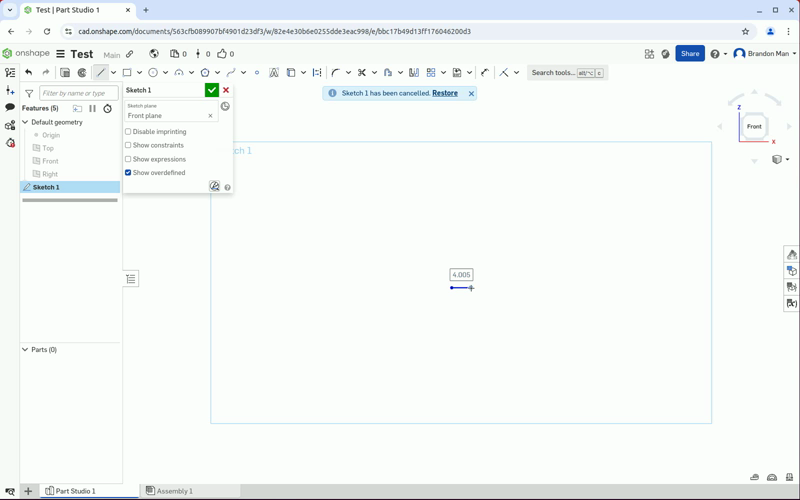
mouse_move(501, 287)
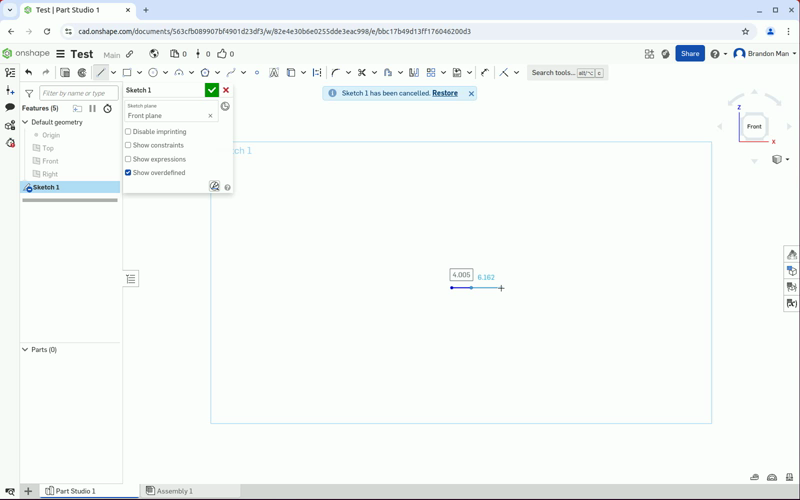
mouse_move(471, 277)
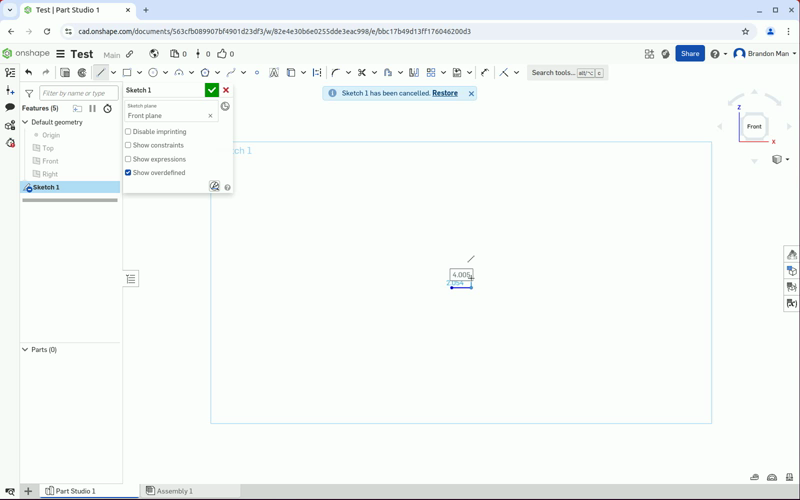
click(471, 277)
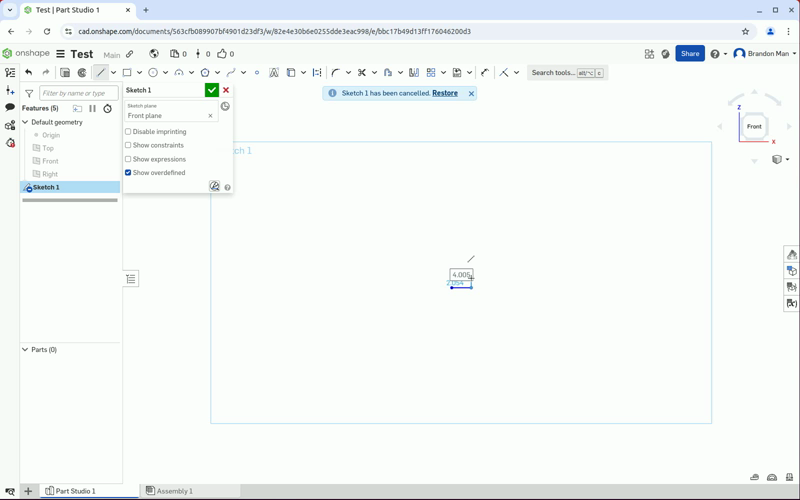
key_up(shift)
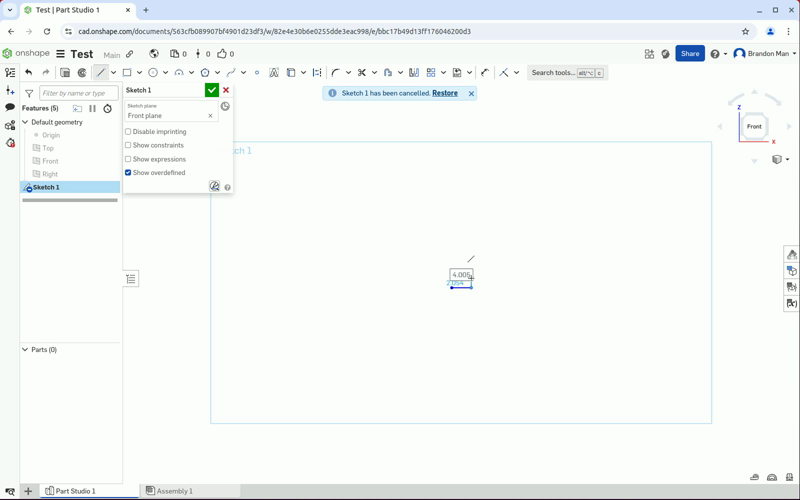
key_down(shift)
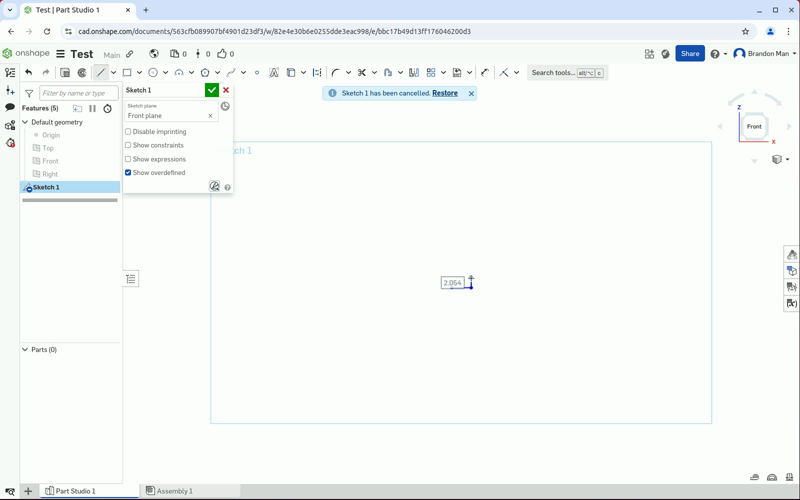
mouse_move(501, 277)
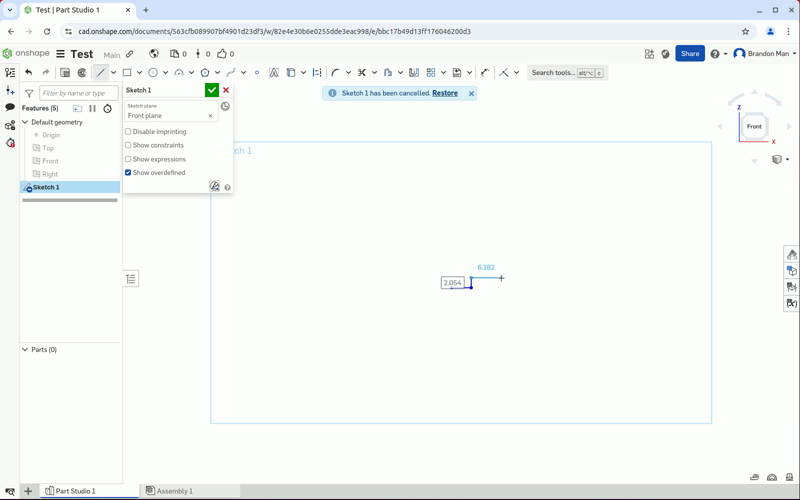
mouse_move(451, 277)
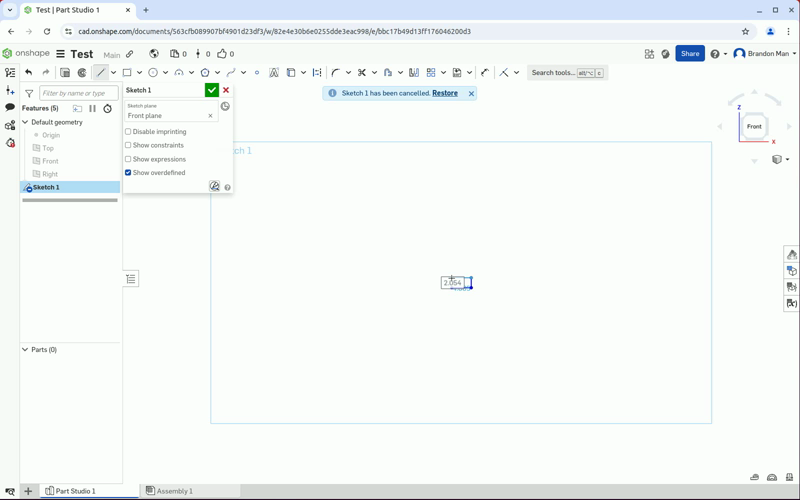
click(451, 277)
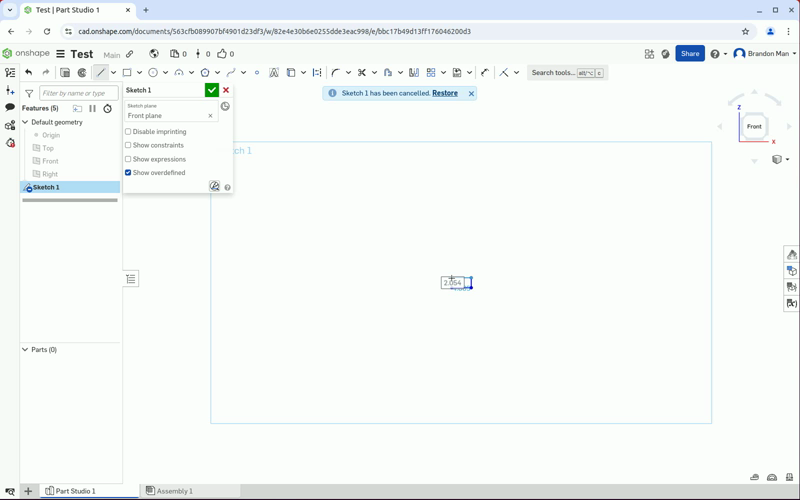
key_up(shift)
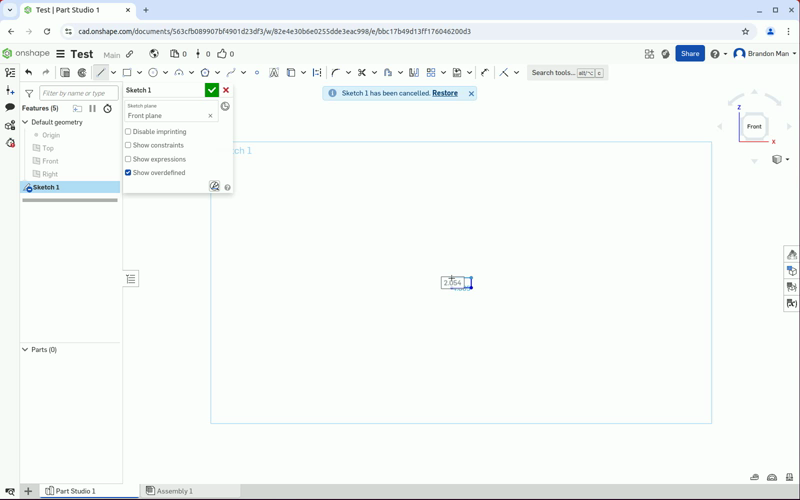
mouse_move(481, 277)
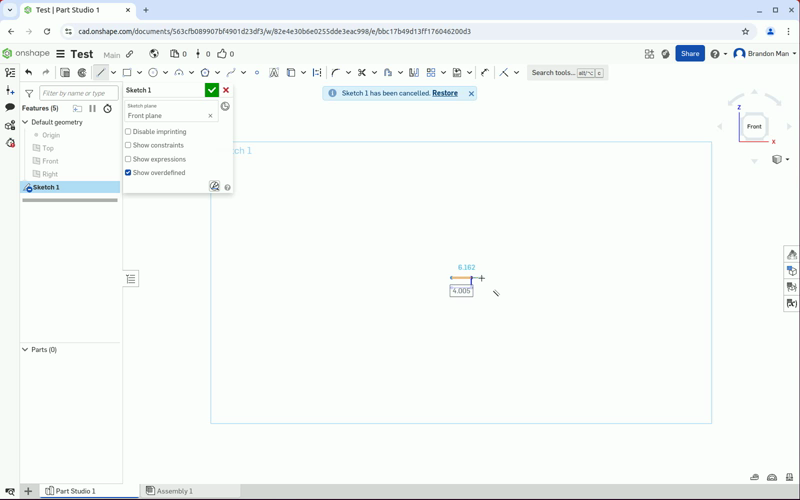
key_down(shift)
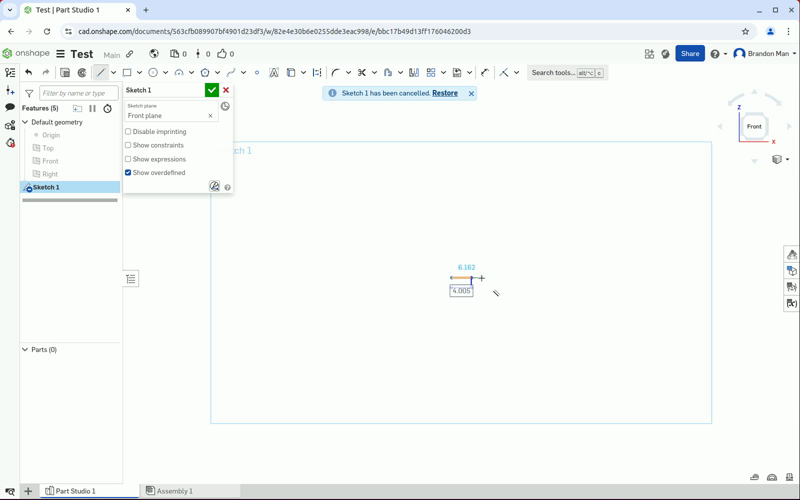
mouse_move(451, 287)
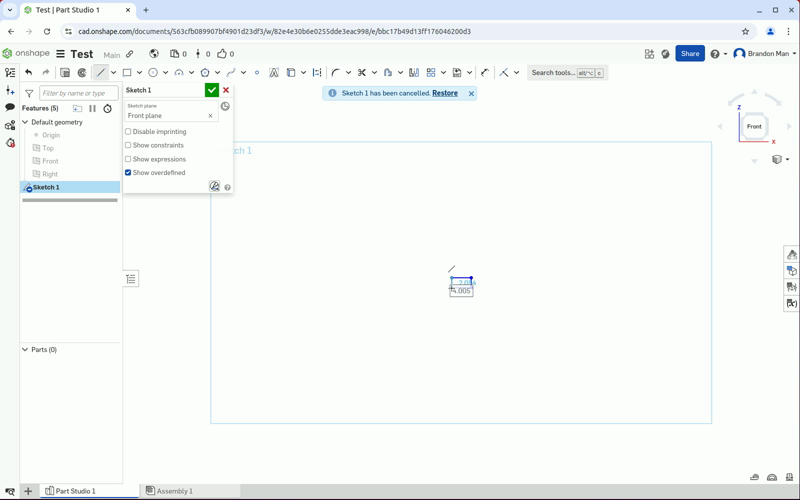
key_up(shift)
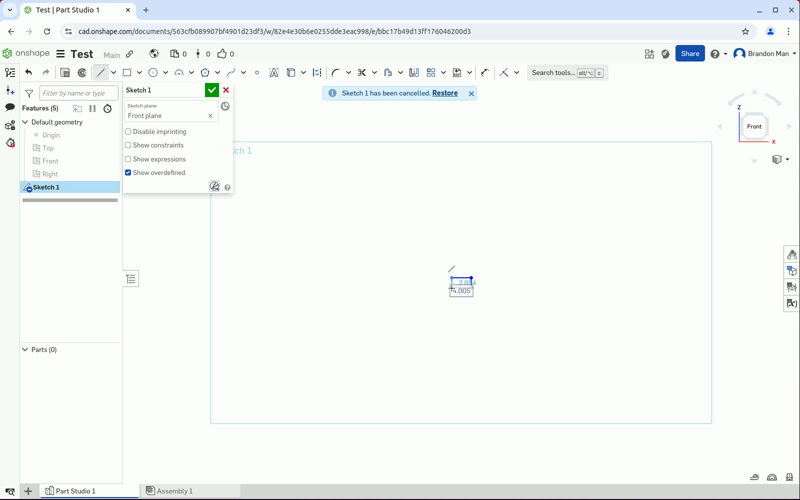
click(451, 287)
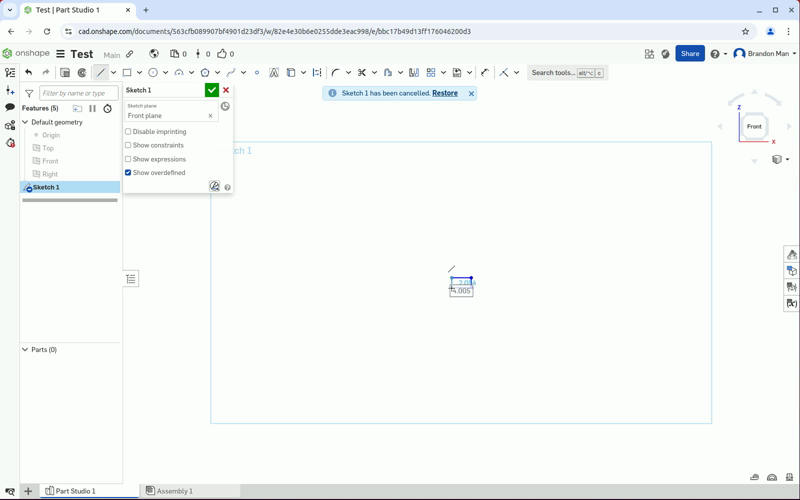
key(esc)
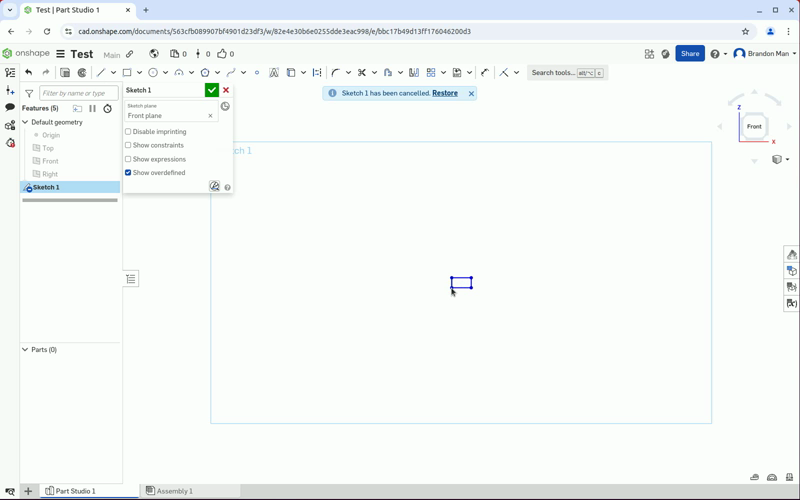
mouse_move(467, 286)
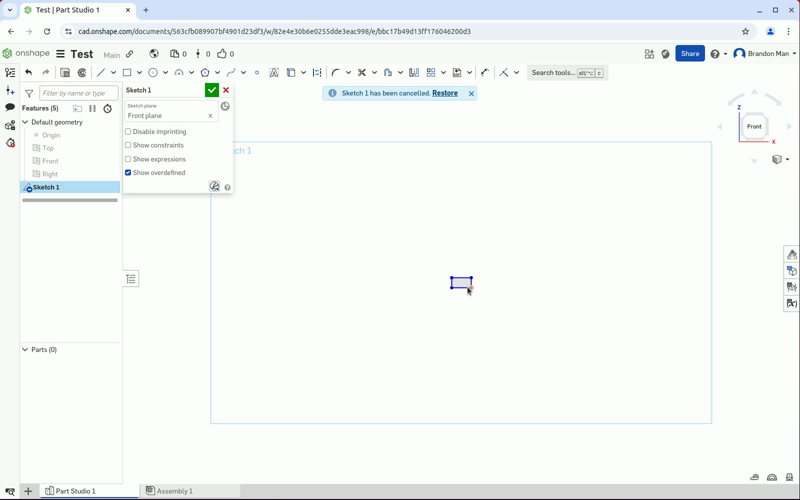
scroll(6)
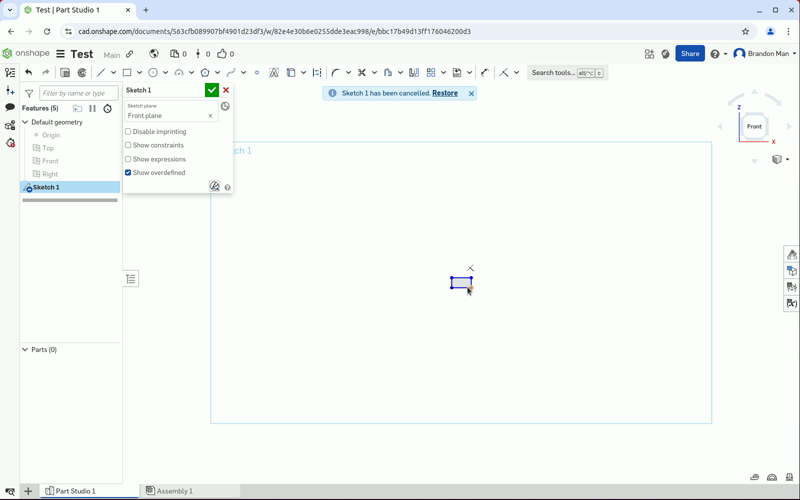
scroll(6)
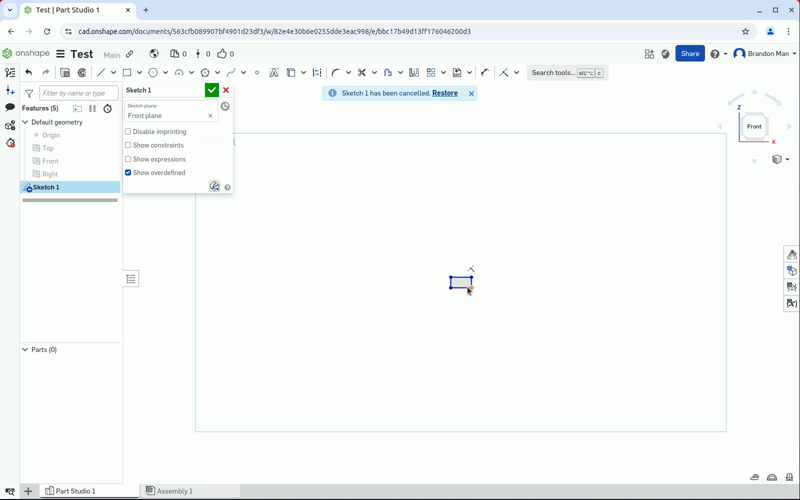
scroll(6)
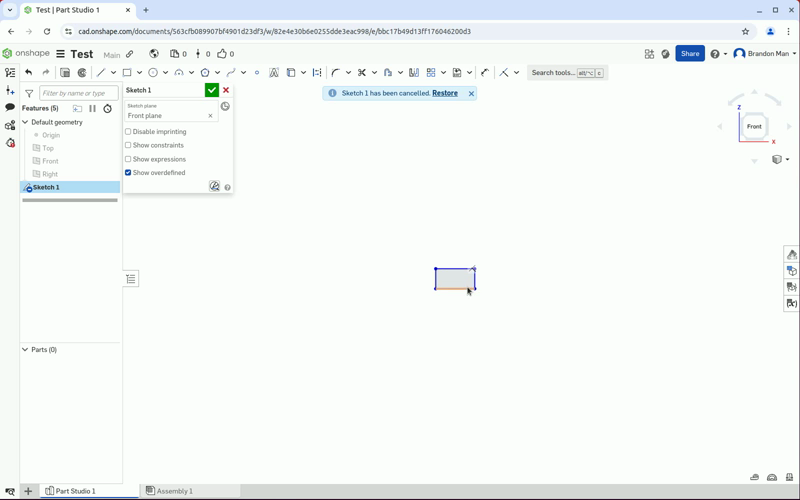
scroll(6)
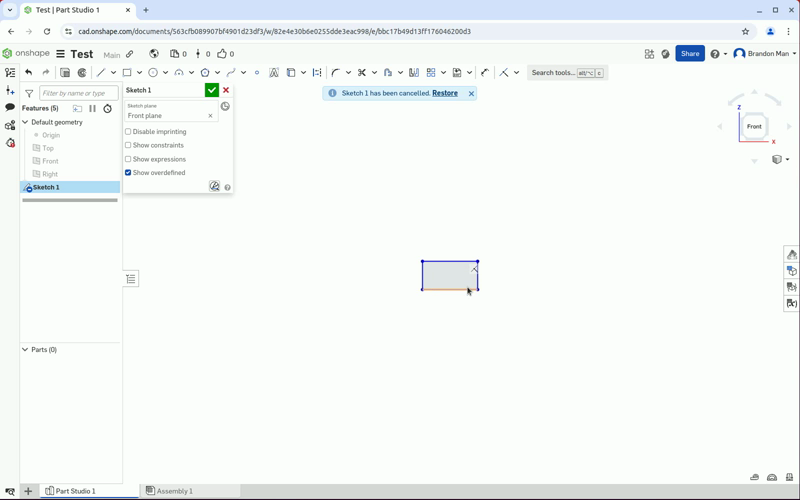
scroll(6)
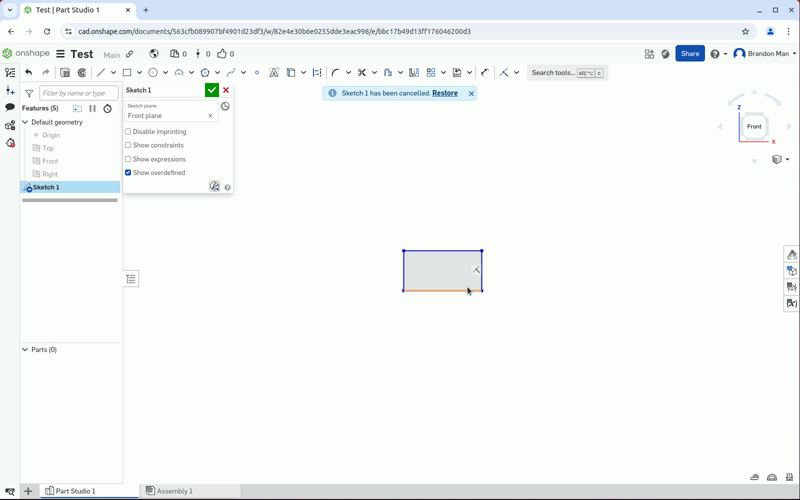
scroll(6)
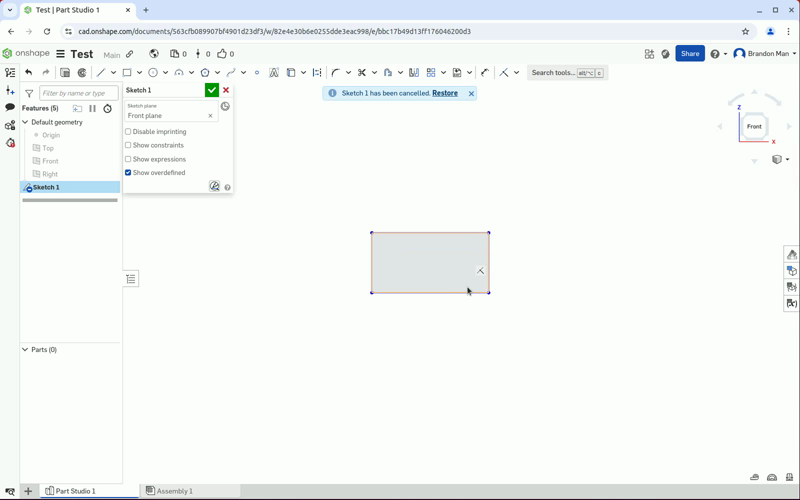
scroll(6)
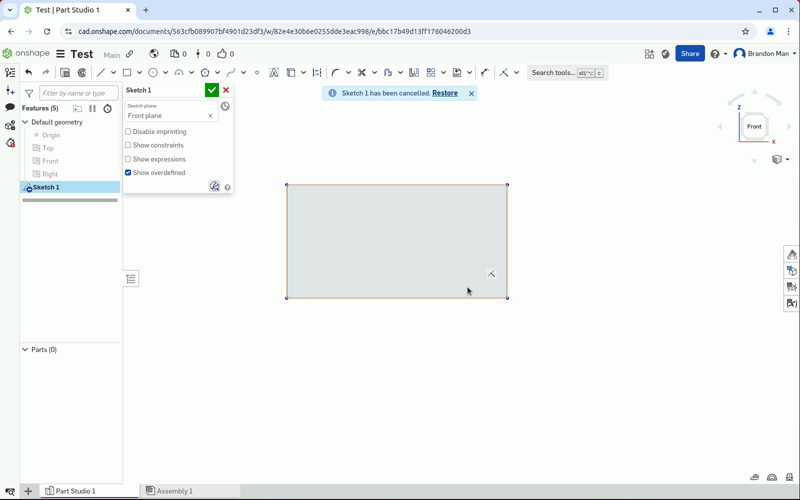
click(467, 286)
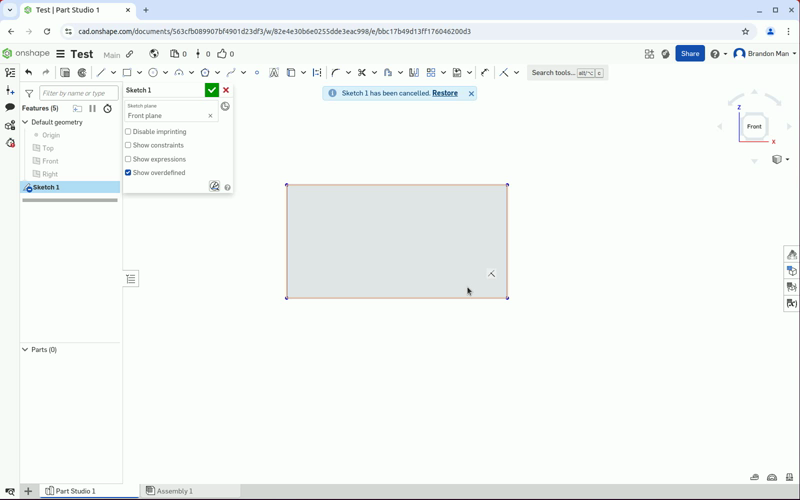
scroll(-6)
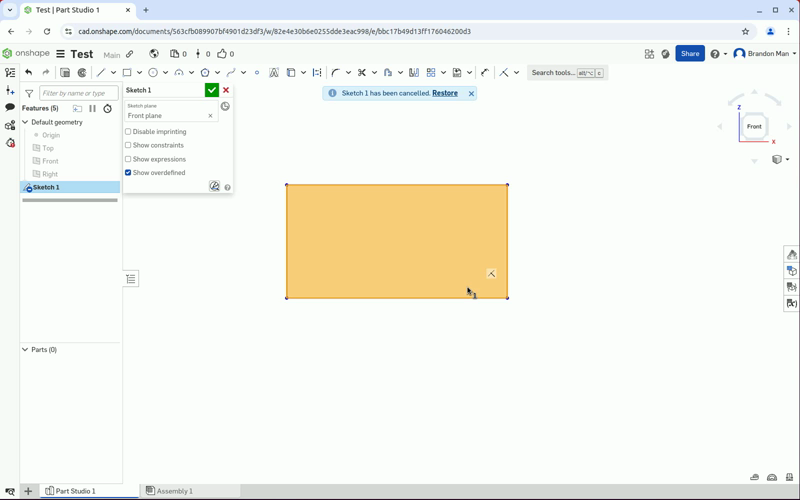
scroll(-6)
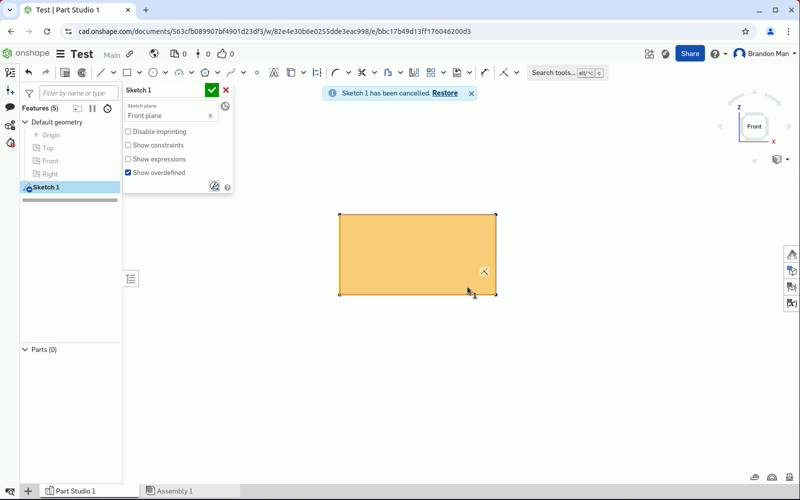
scroll(-6)
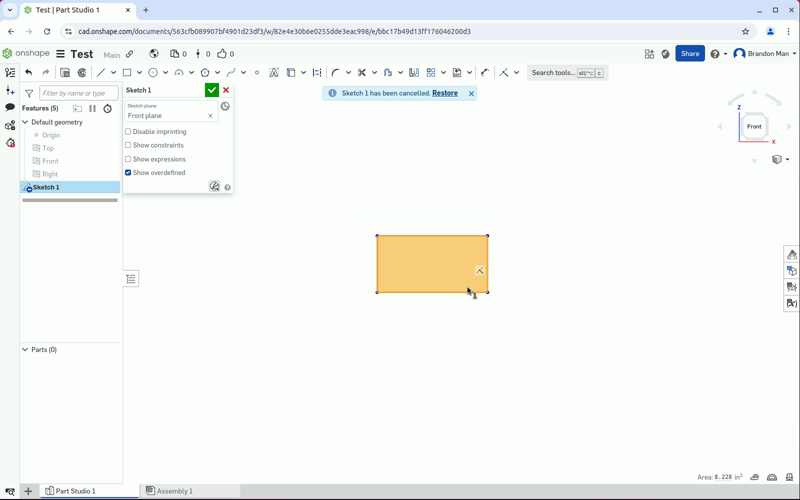
scroll(-6)
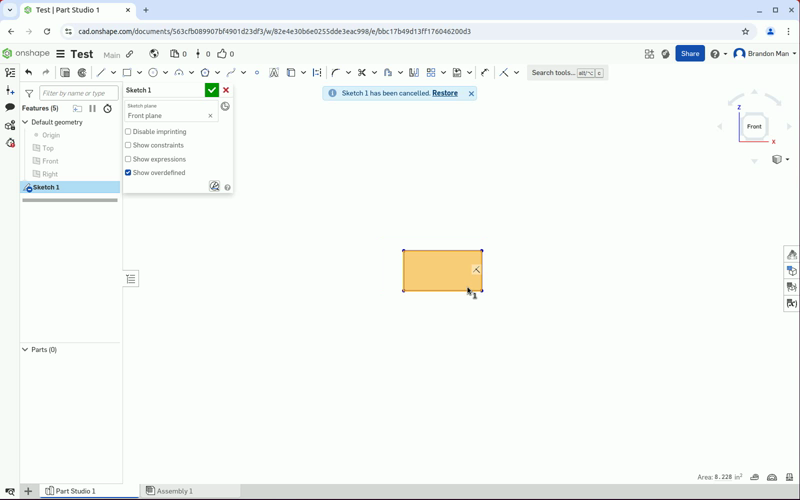
scroll(-6)
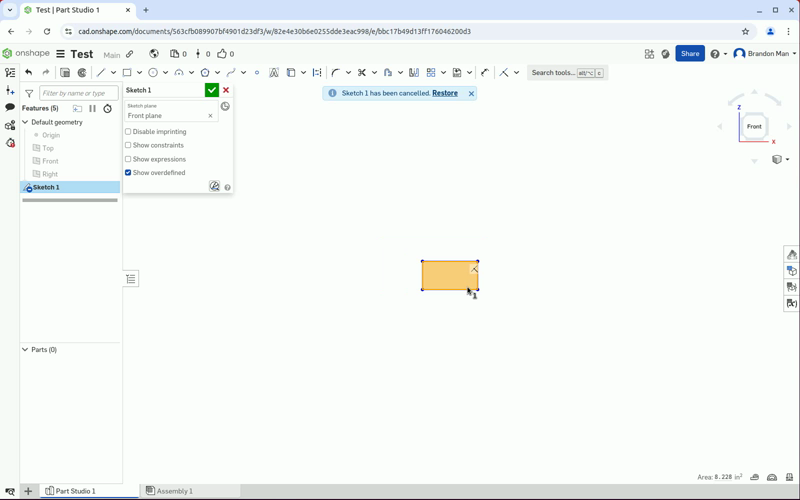
scroll(-6)
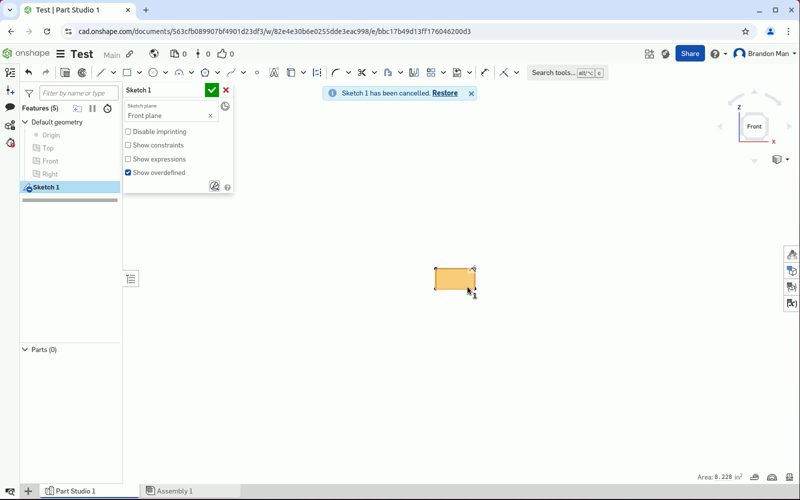
scroll(-6)
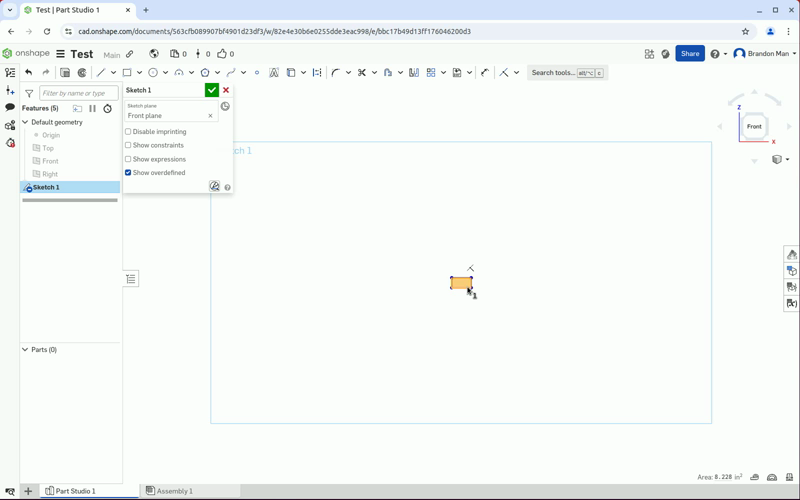
mouse_move(73, 352)
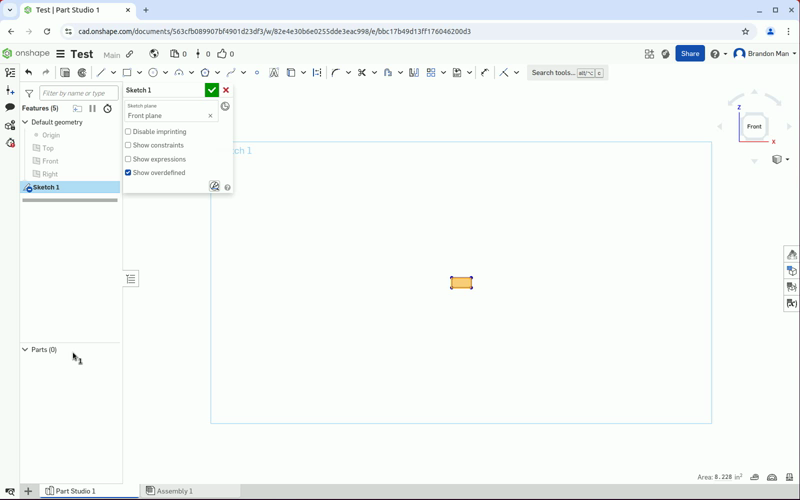
key(shift+y)
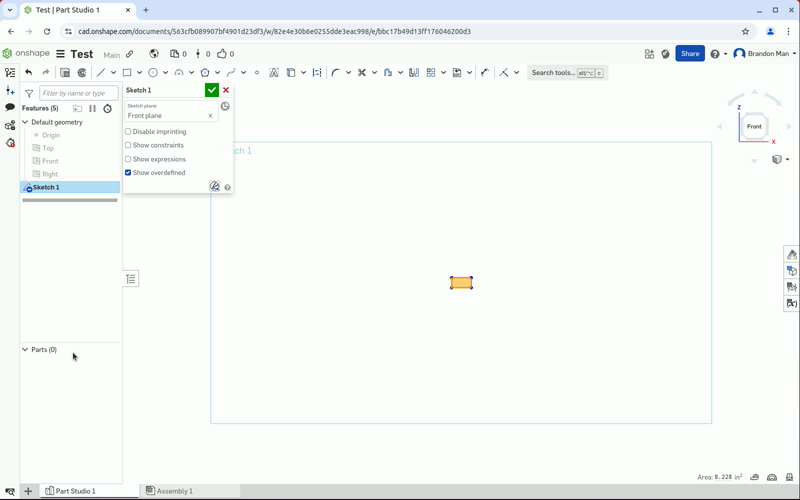
key(shift+e)
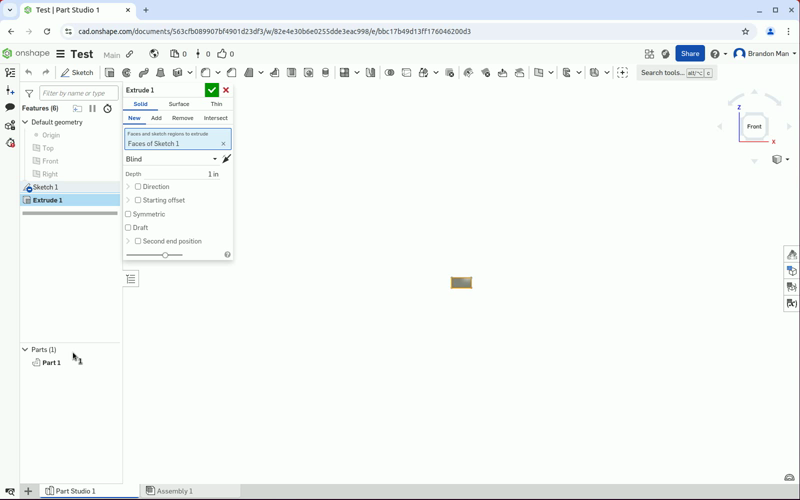
mouse_move(143, 106)
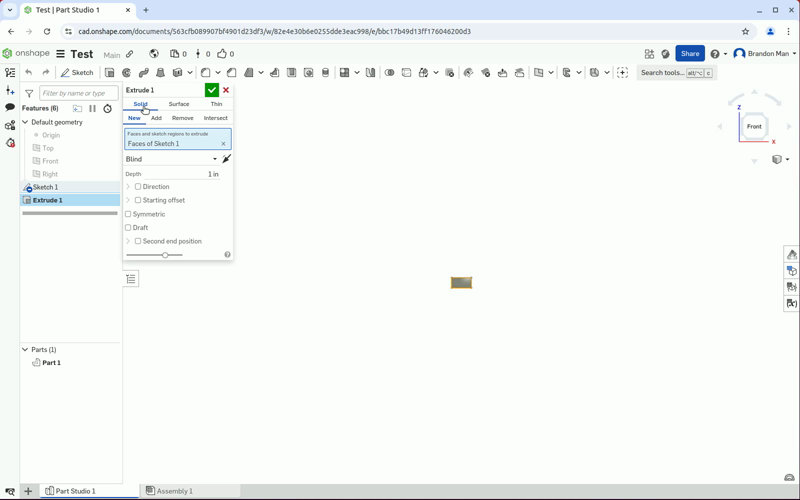
click(143, 106)
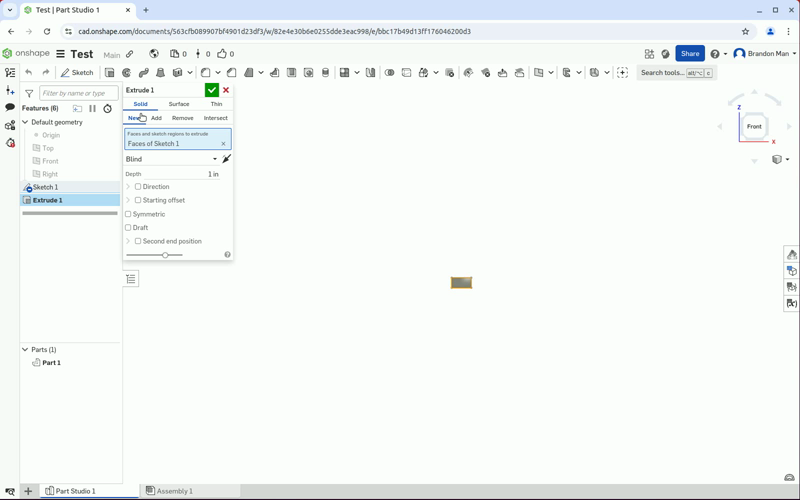
mouse_move(137, 120)
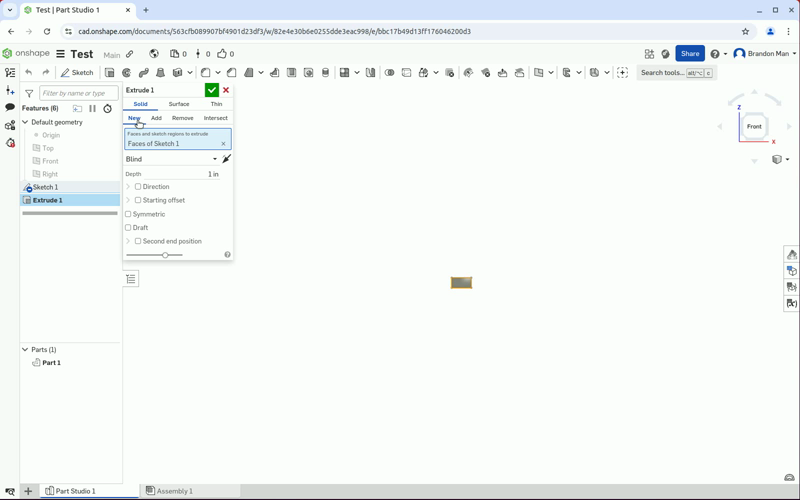
click(137, 120)
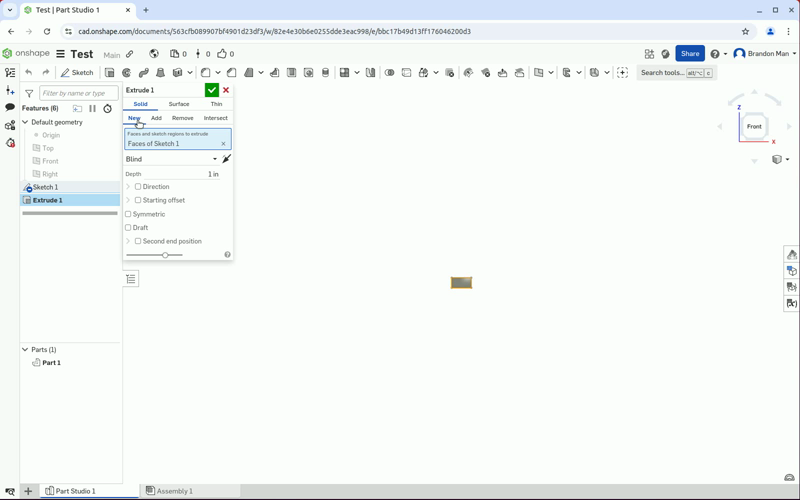
key(tab, 4)
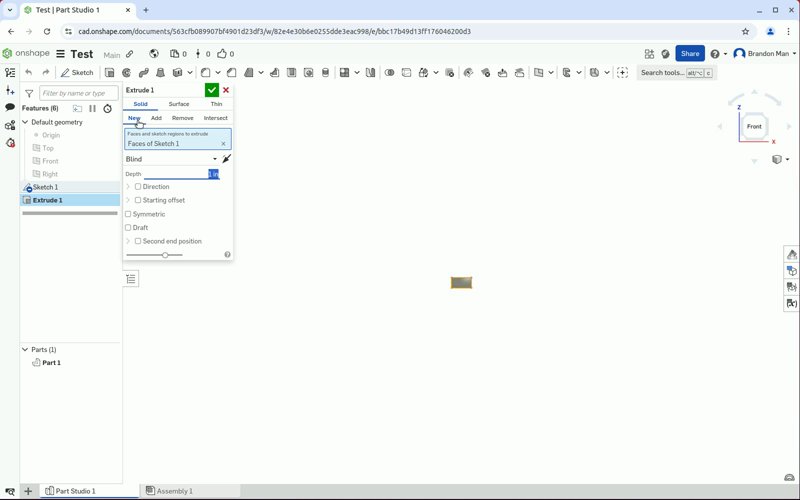
text(46.216)
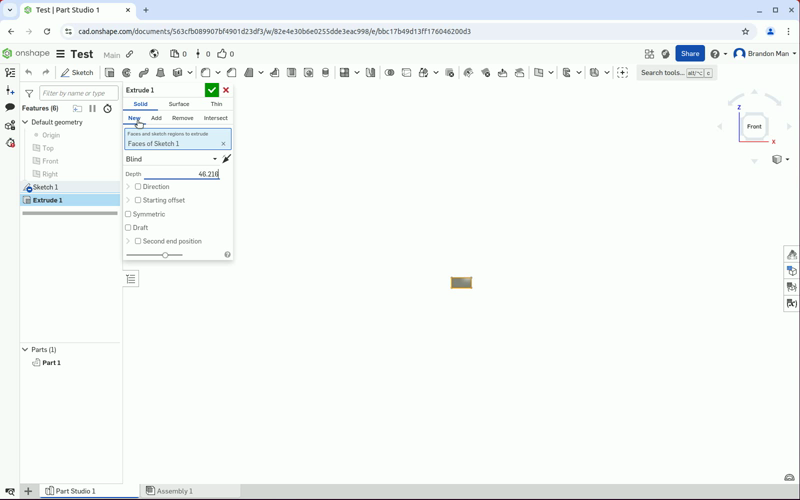
key(tab, 3)
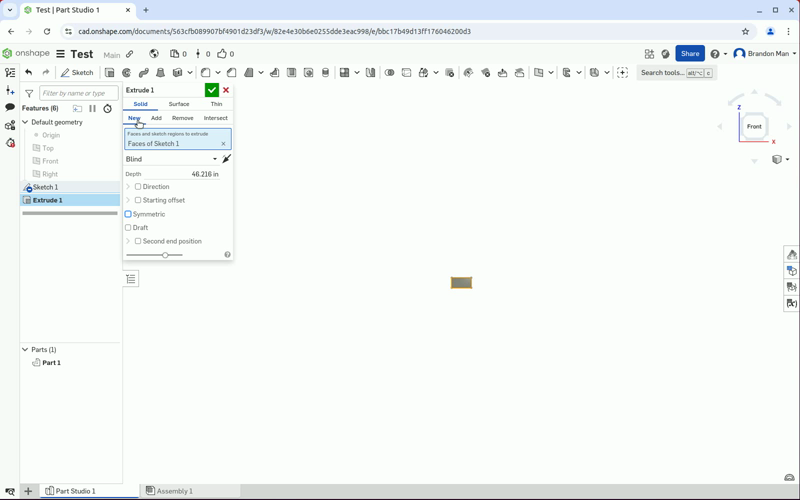
key(space)
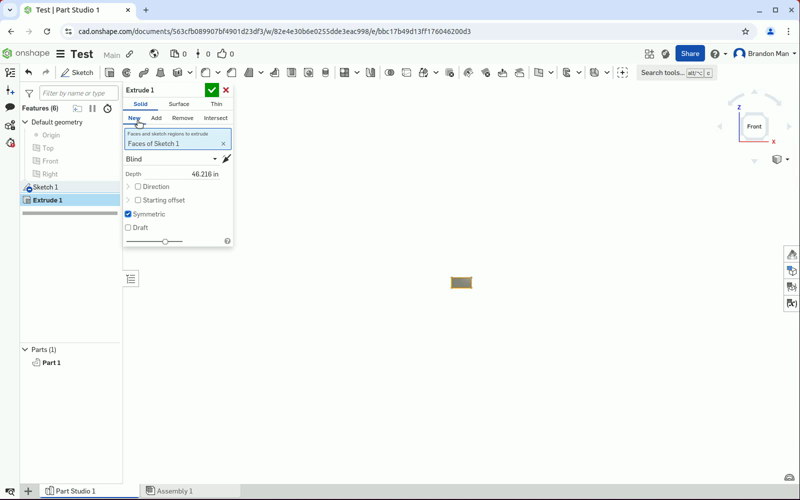
key(enter)
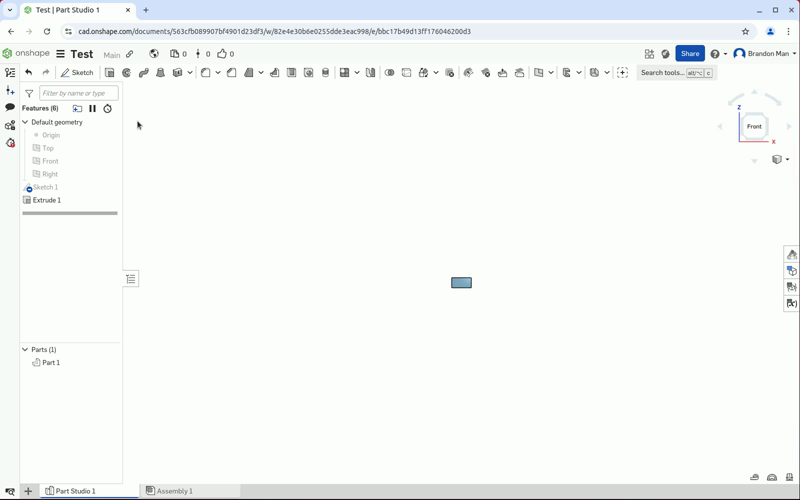
key(shift+h)
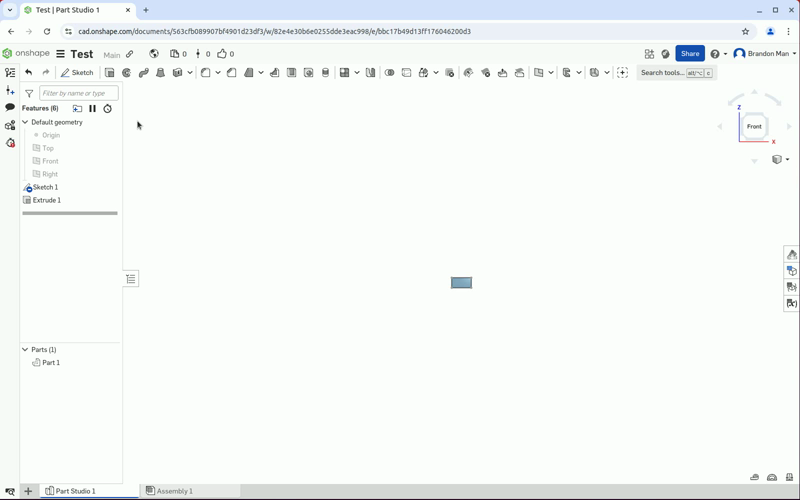
key(shift+h)
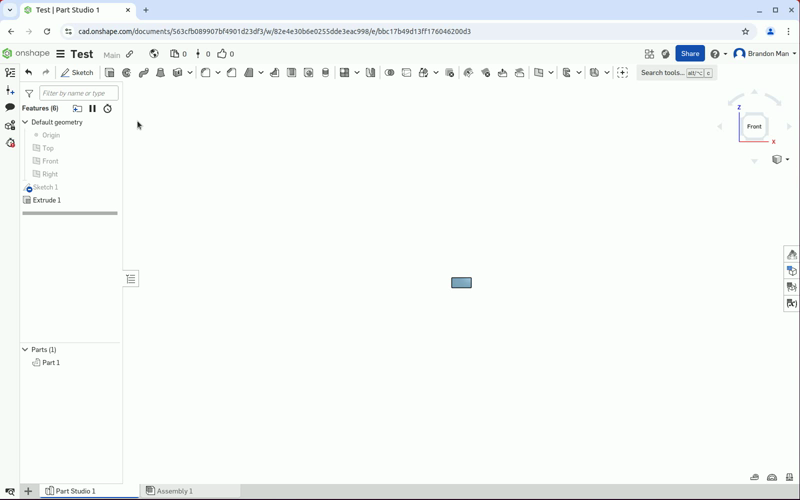
mouse_move(73, 189)
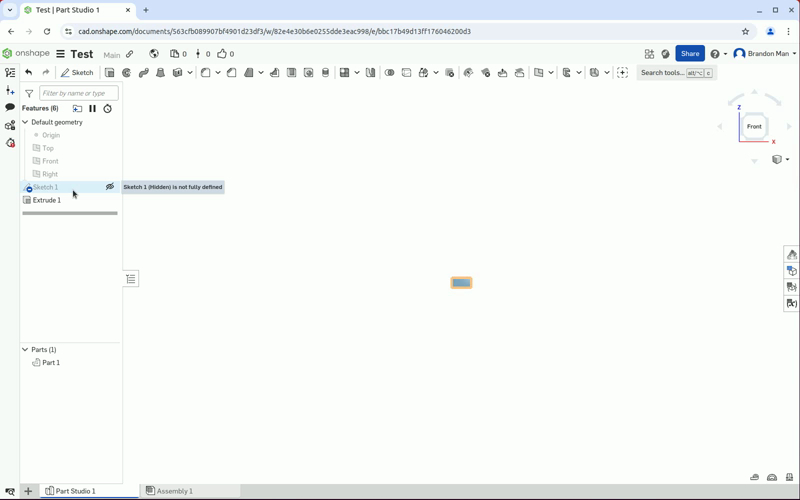
click(73, 189)
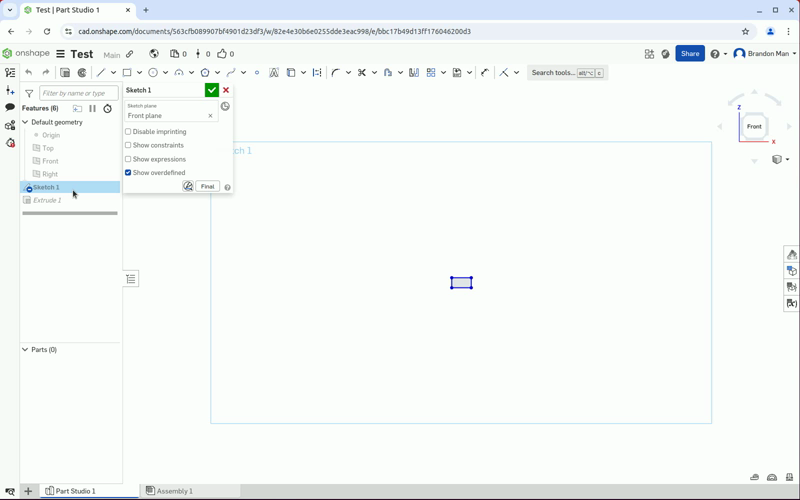
mouse_move(229, 92)
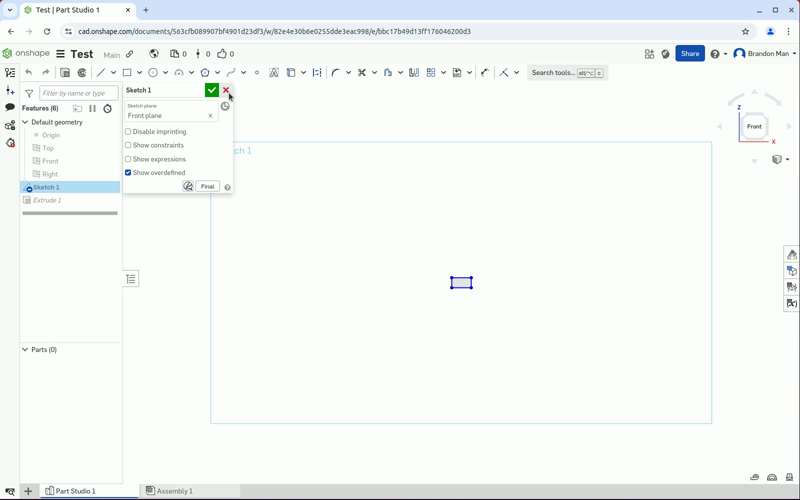
click(229, 92)
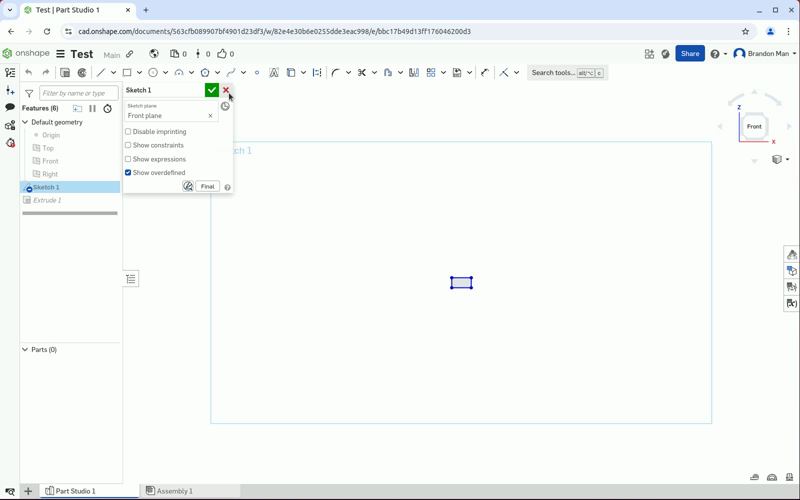
key(shift+s)
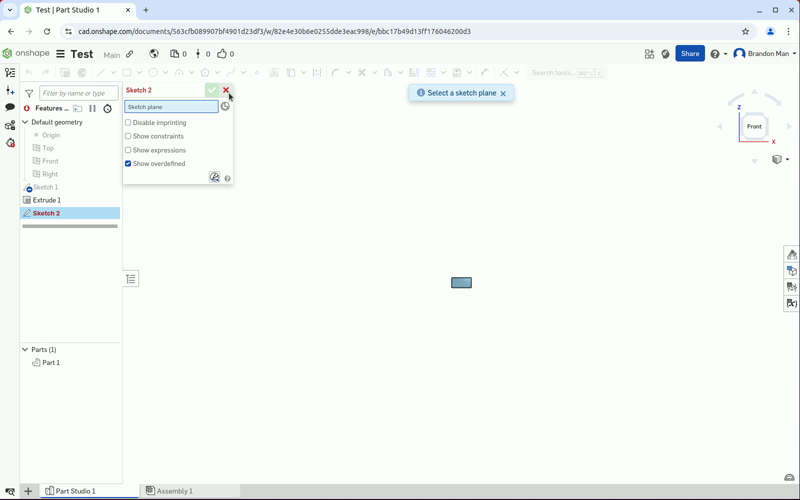
mouse_move(73, 163)
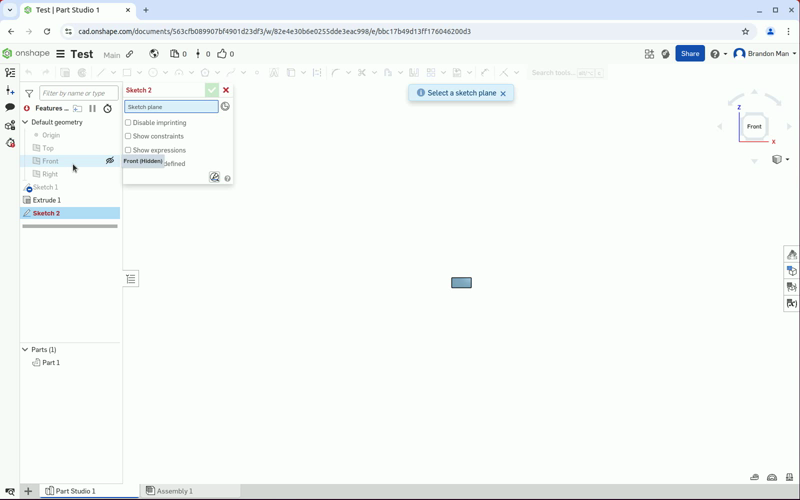
click(73, 163)
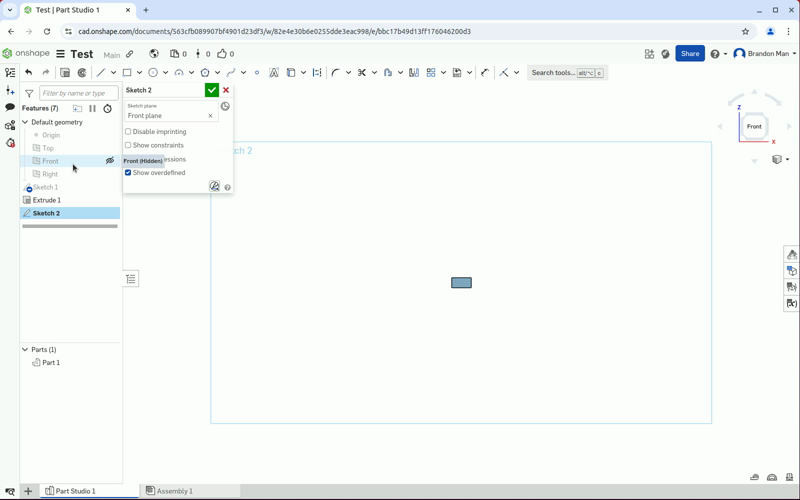
mouse_move(73, 352)
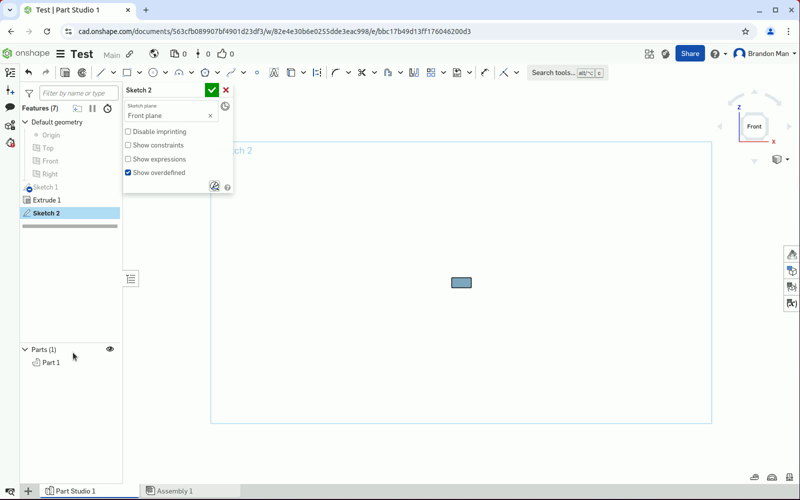
key(y)
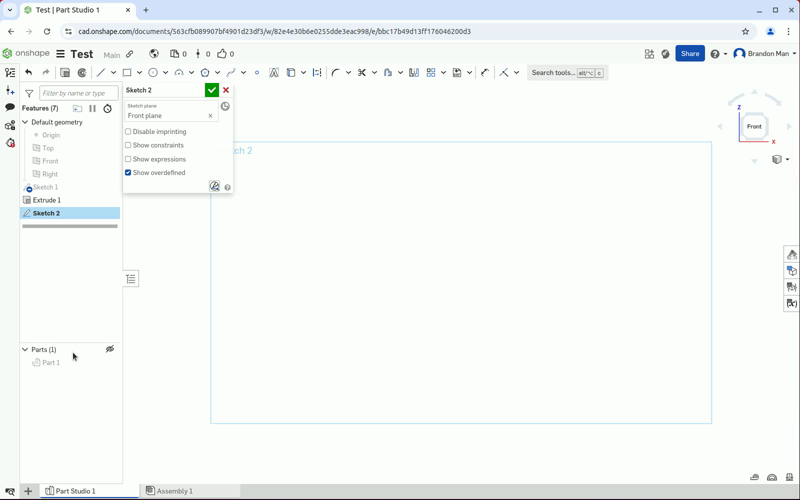
key(l)
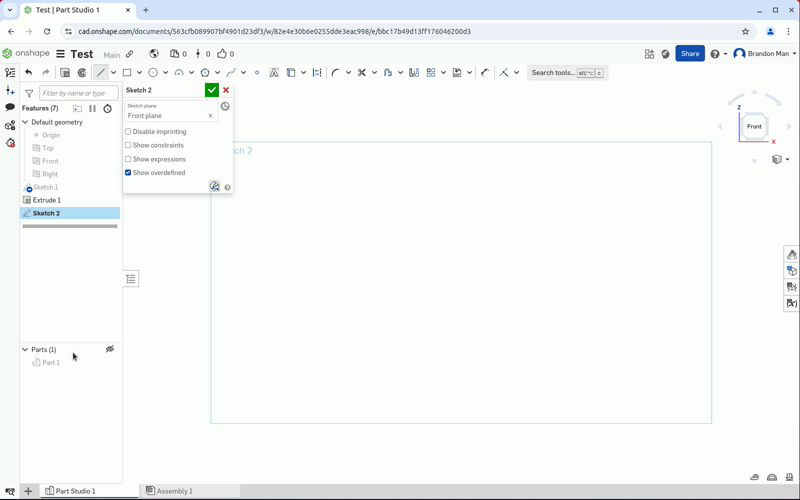
key_down(shift)
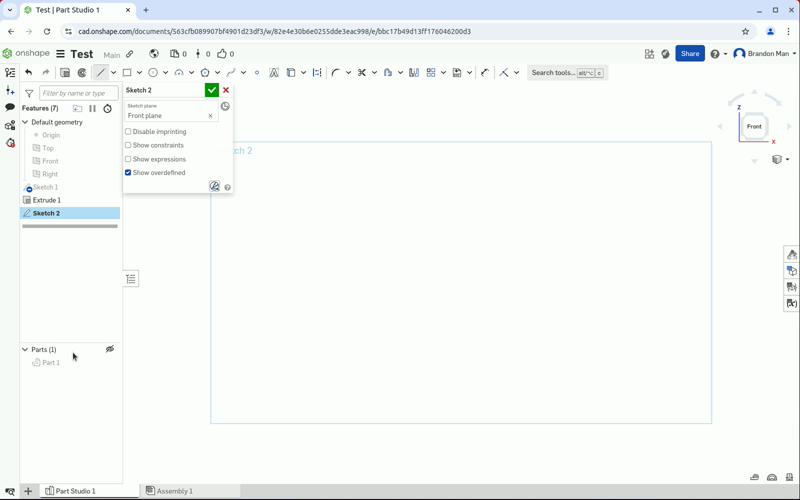
mouse_move(451, 287)
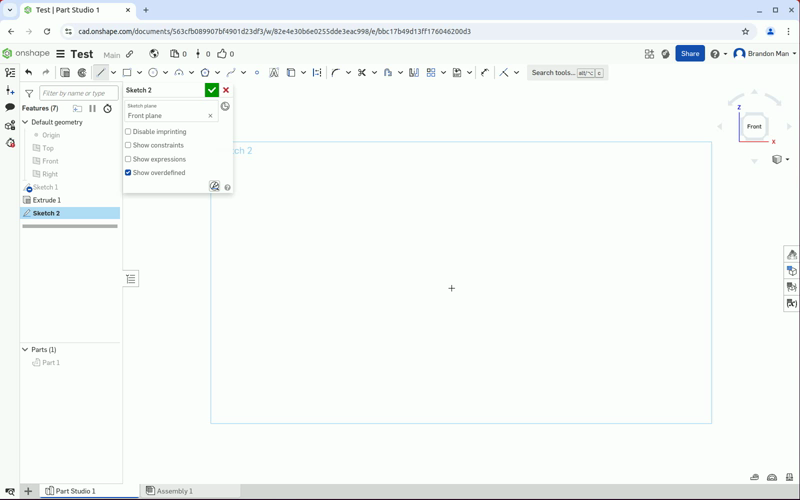
click(451, 287)
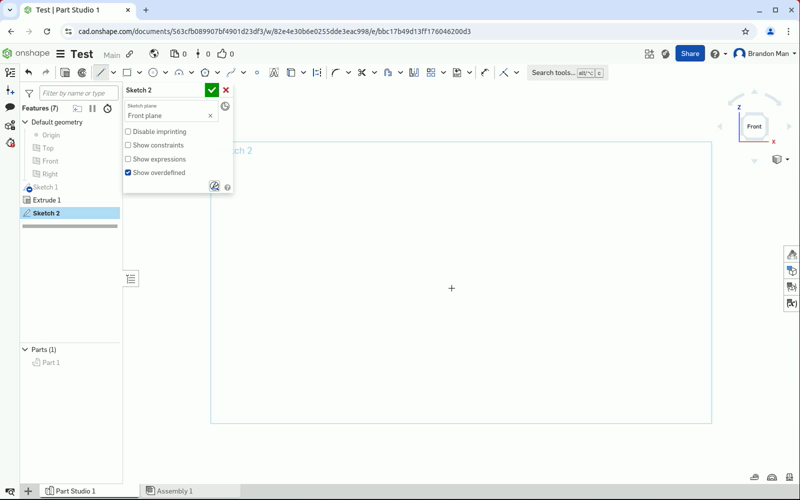
key_up(shift)
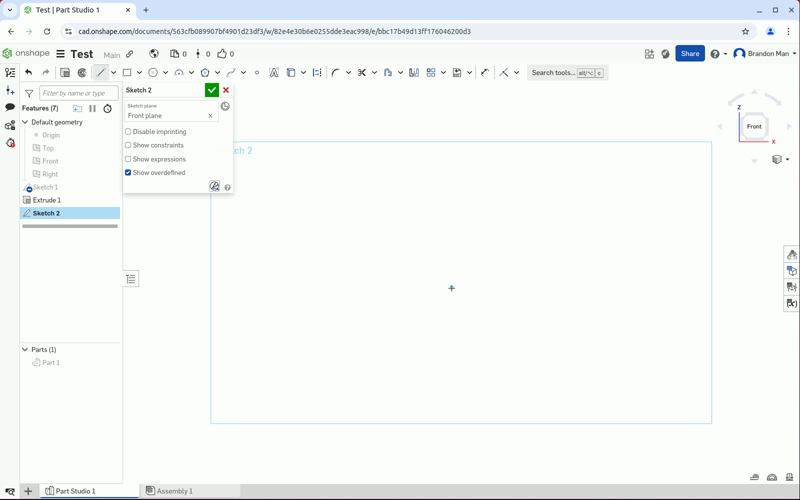
key_down(shift)
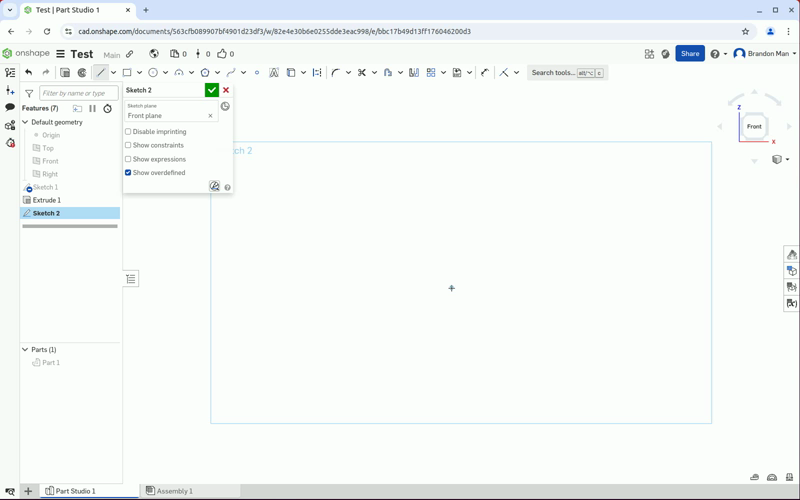
mouse_move(481, 287)
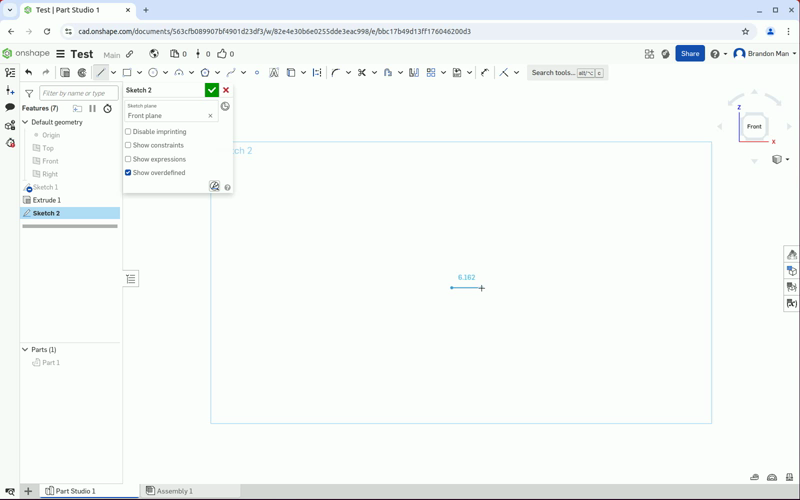
mouse_move(471, 287)
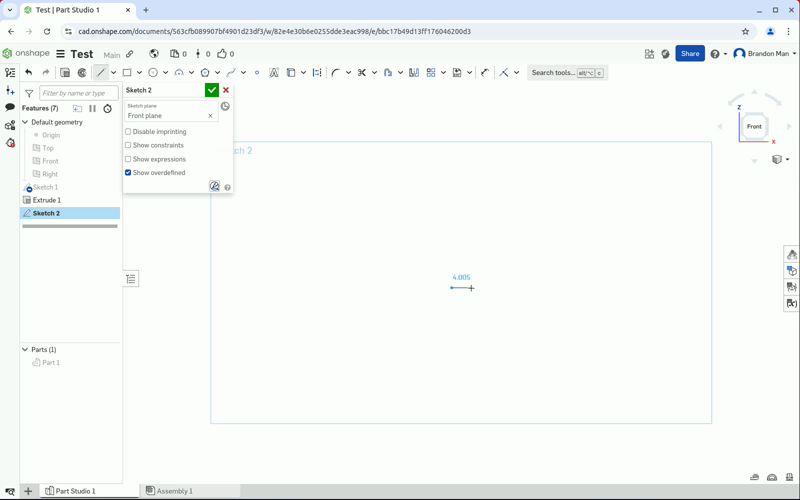
click(471, 287)
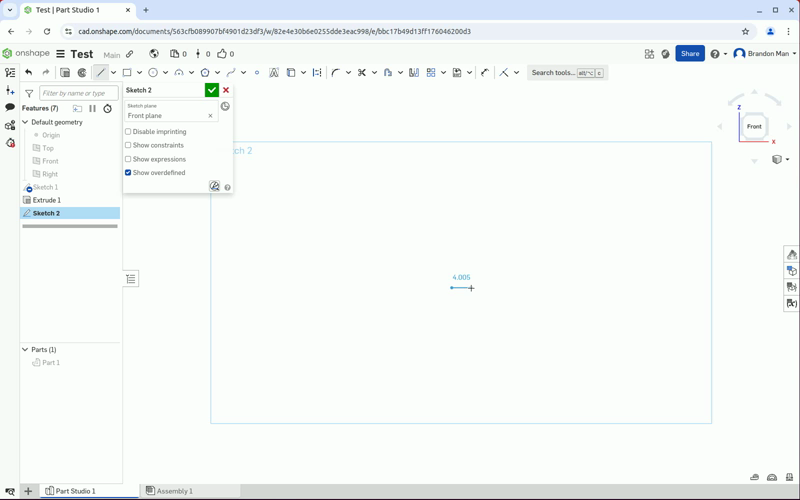
key_up(shift)
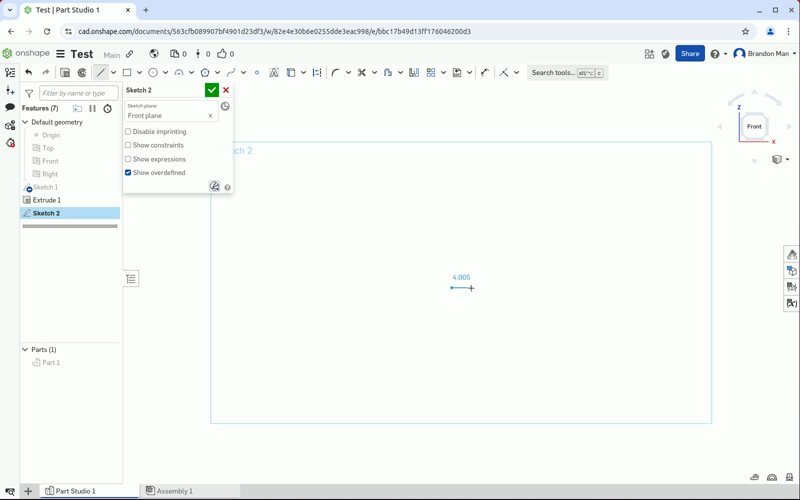
key_down(shift)
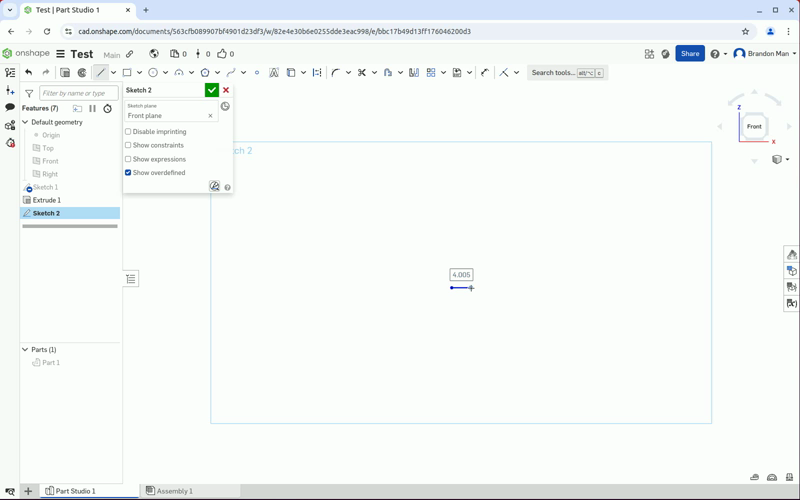
mouse_move(501, 287)
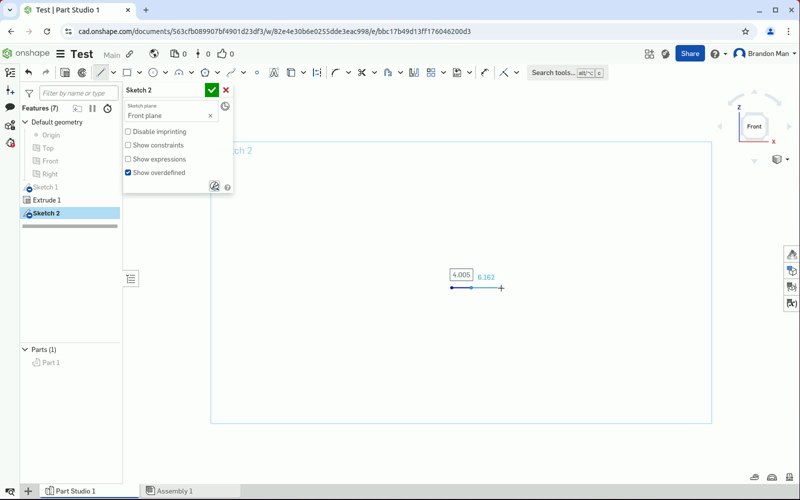
mouse_move(471, 277)
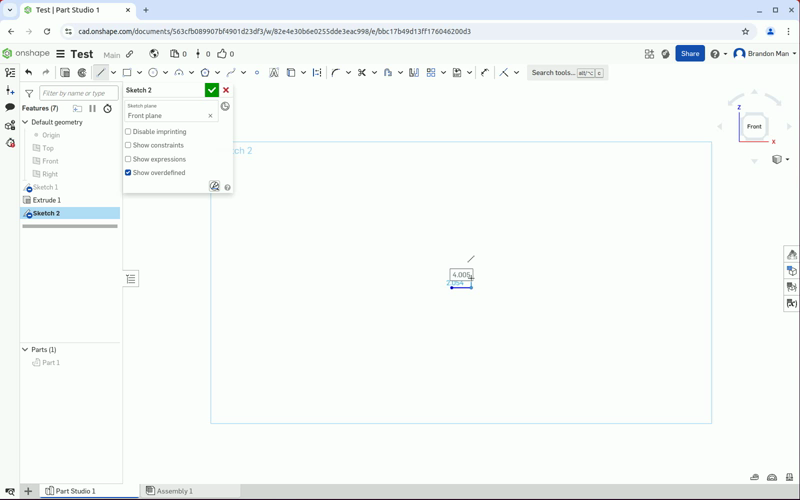
click(471, 277)
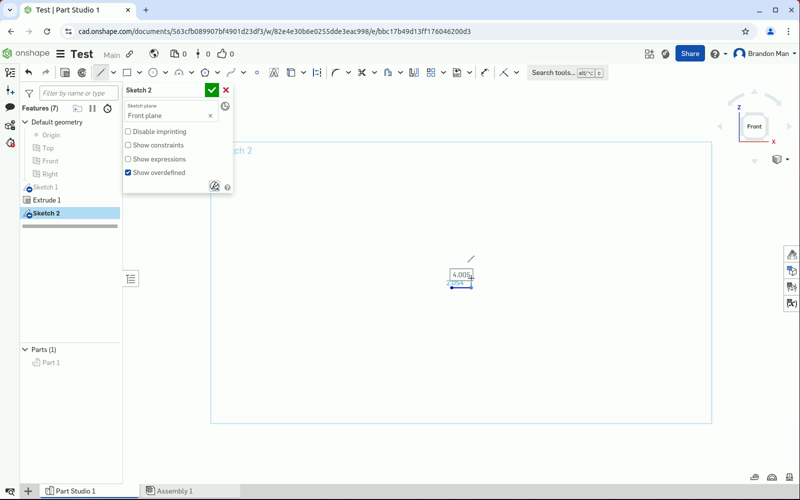
key_up(shift)
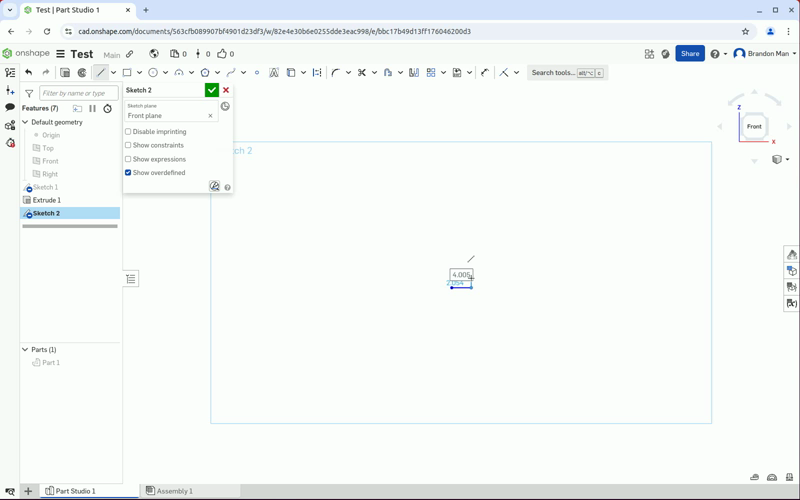
key_down(shift)
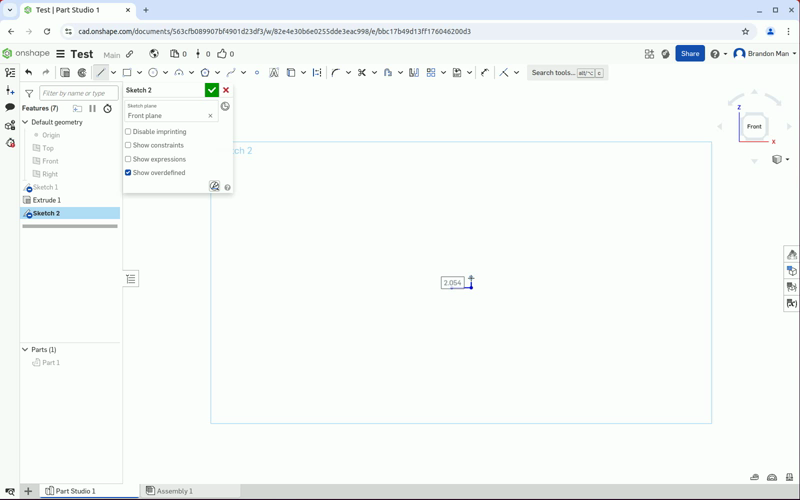
mouse_move(501, 277)
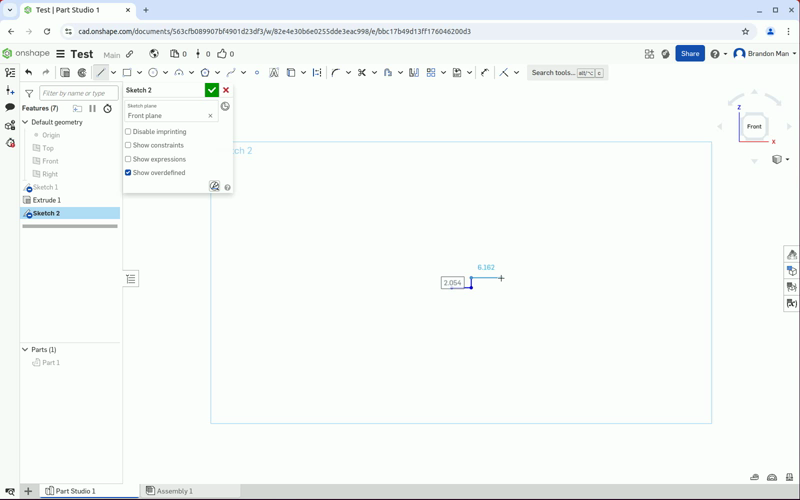
mouse_move(451, 277)
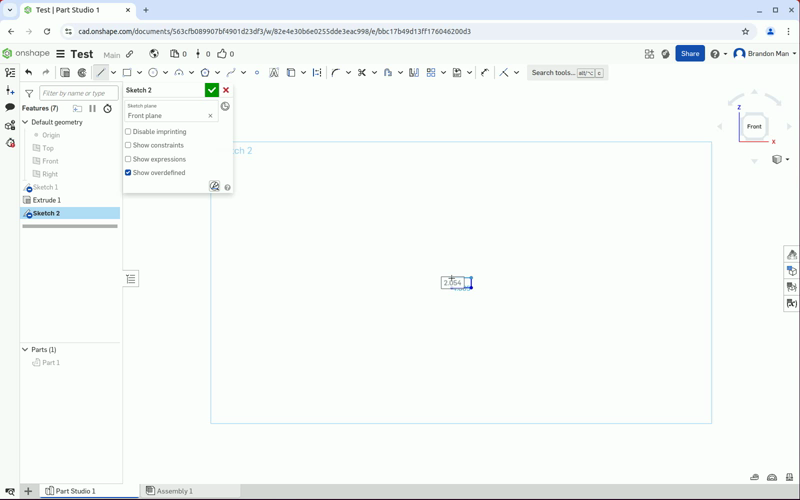
click(451, 277)
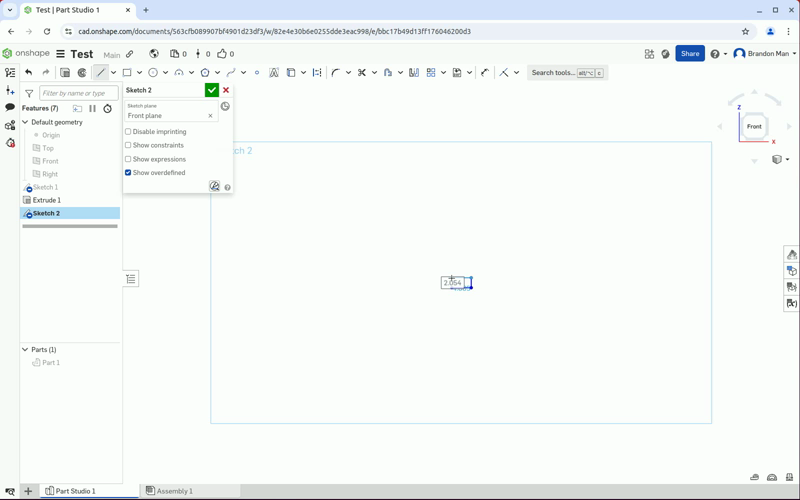
key_up(shift)
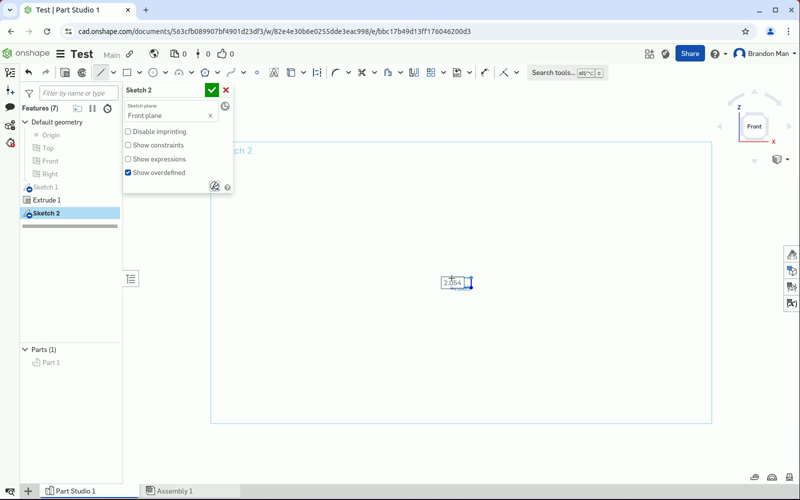
mouse_move(481, 277)
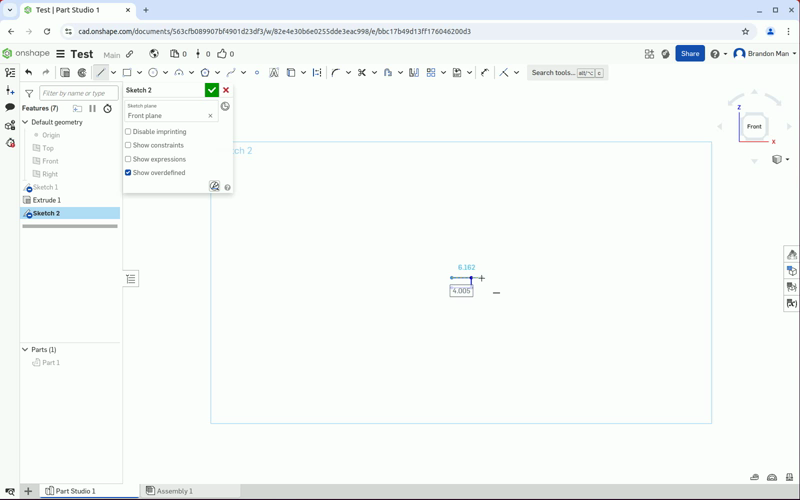
key_down(shift)
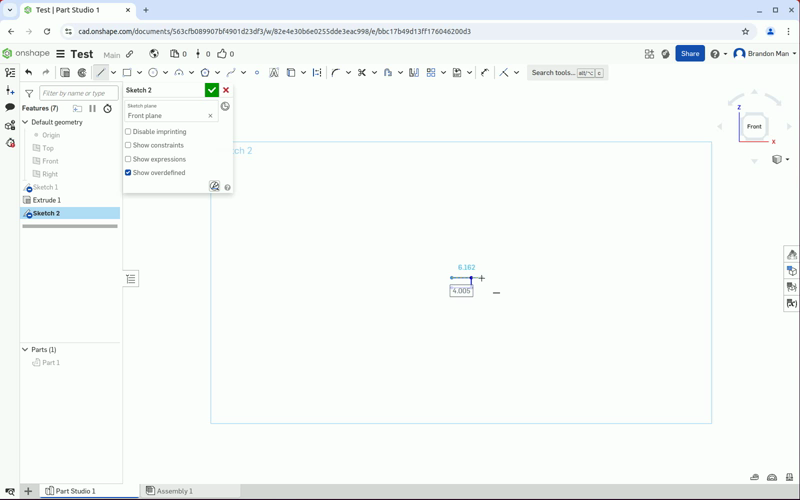
mouse_move(451, 287)
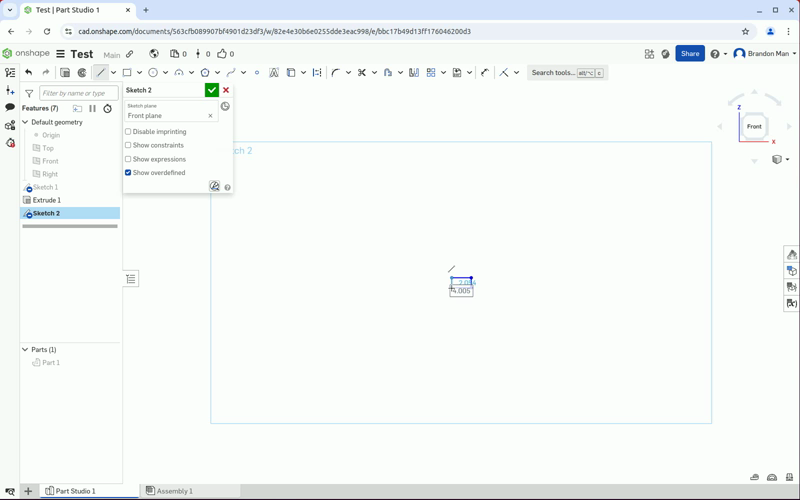
key_up(shift)
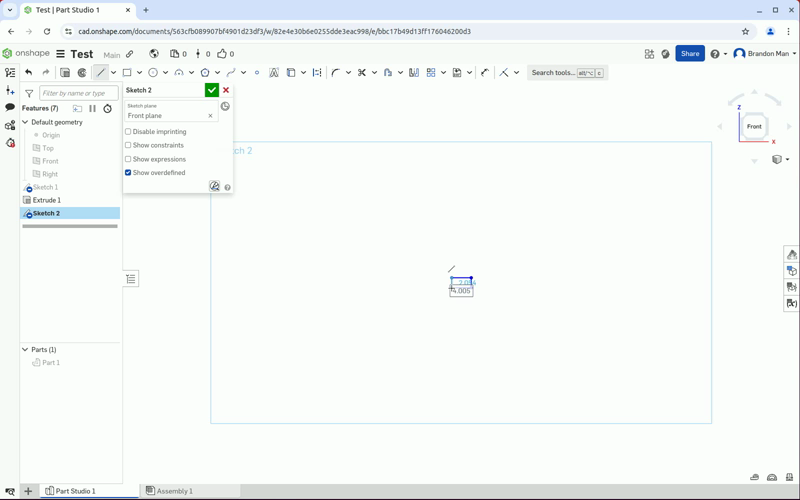
click(451, 287)
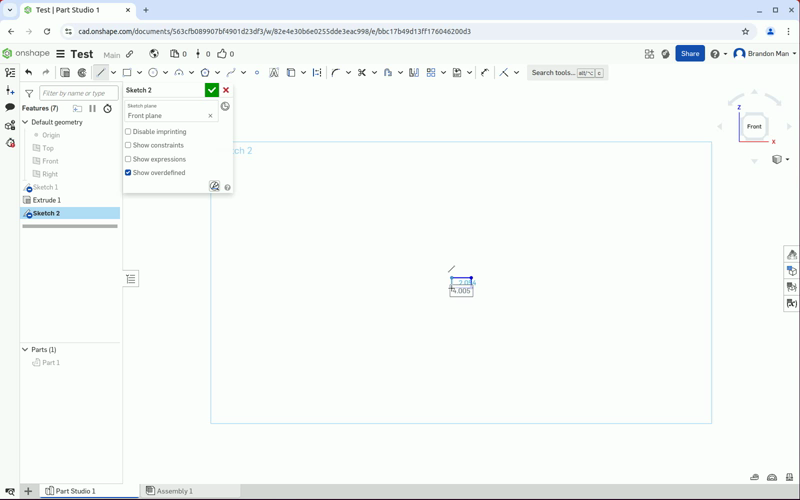
key(esc)
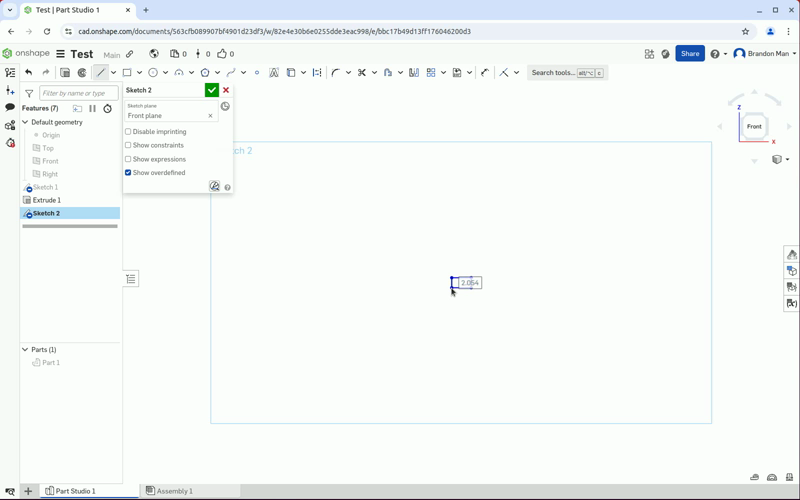
mouse_move(470, 283)
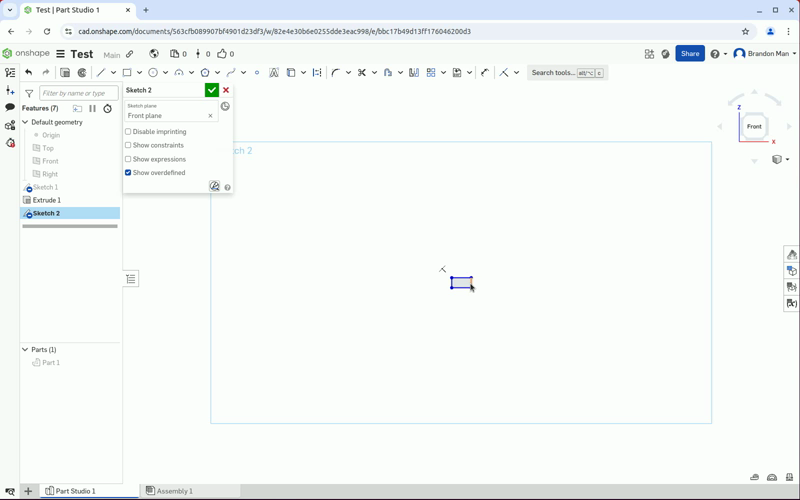
scroll(6)
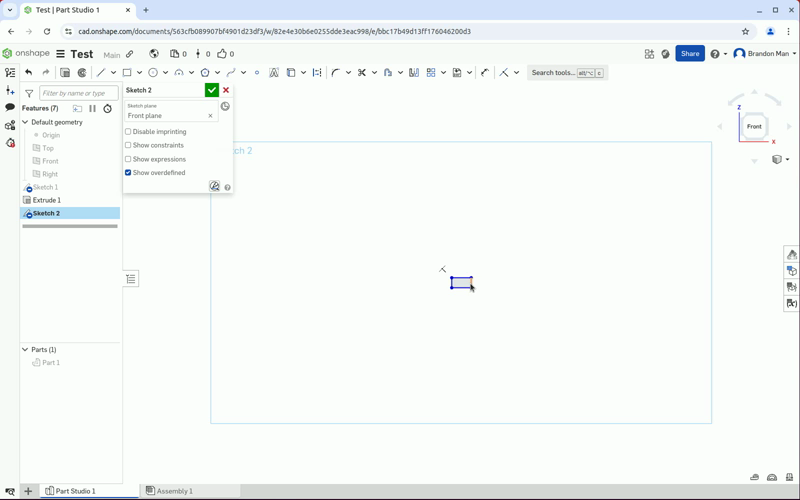
scroll(6)
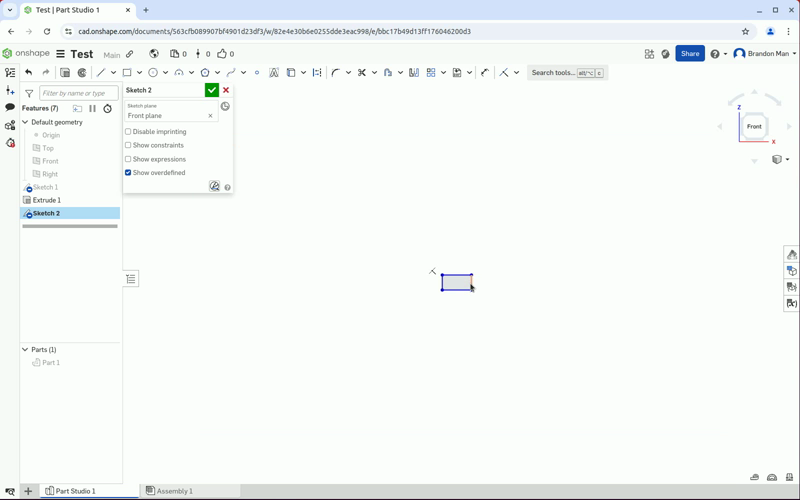
scroll(6)
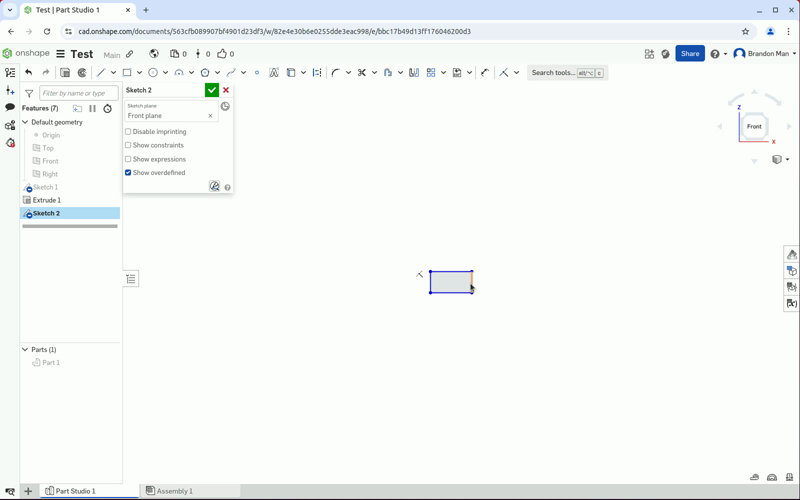
scroll(6)
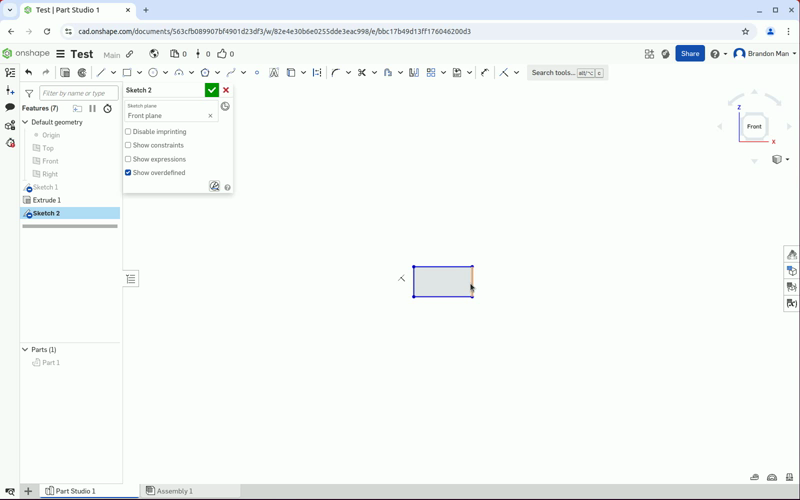
scroll(6)
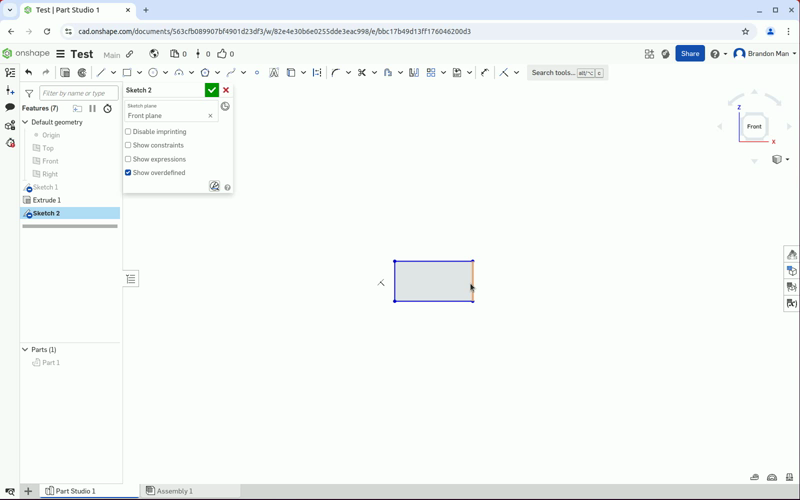
scroll(6)
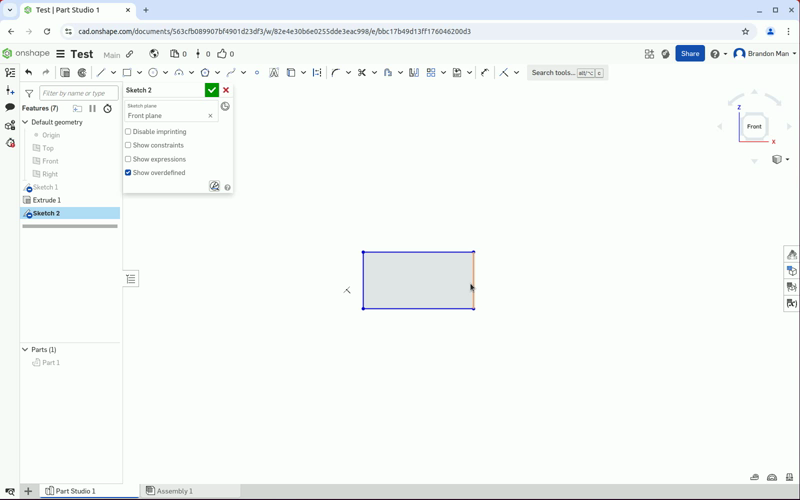
scroll(6)
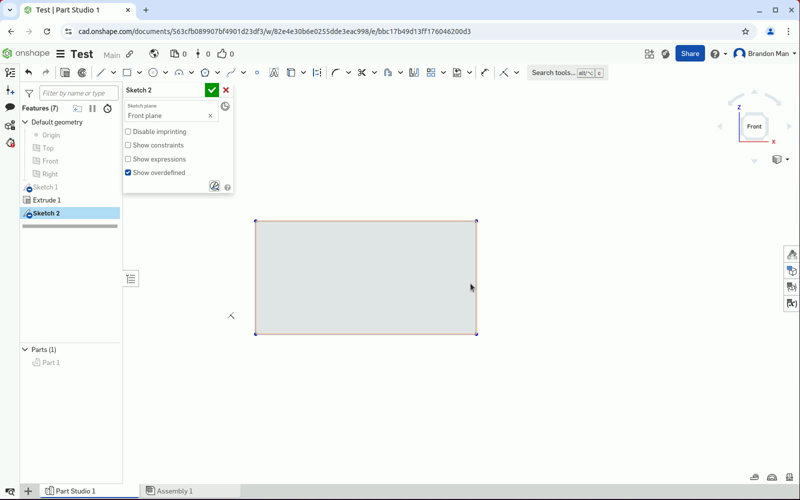
click(470, 283)
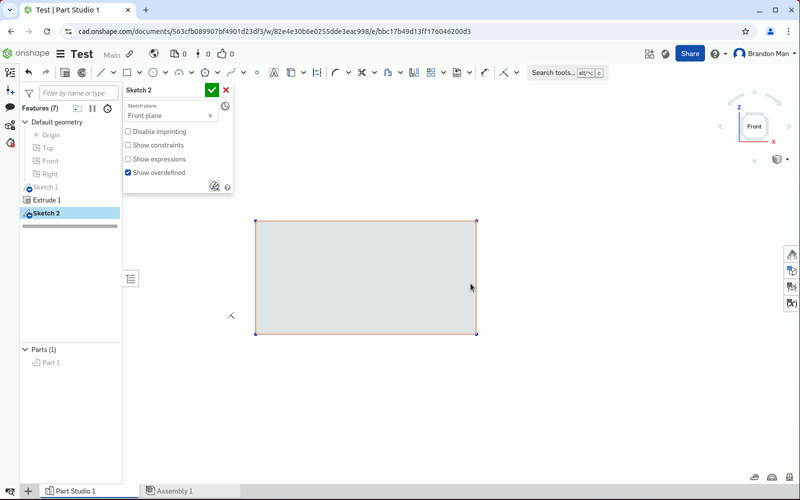
scroll(-6)
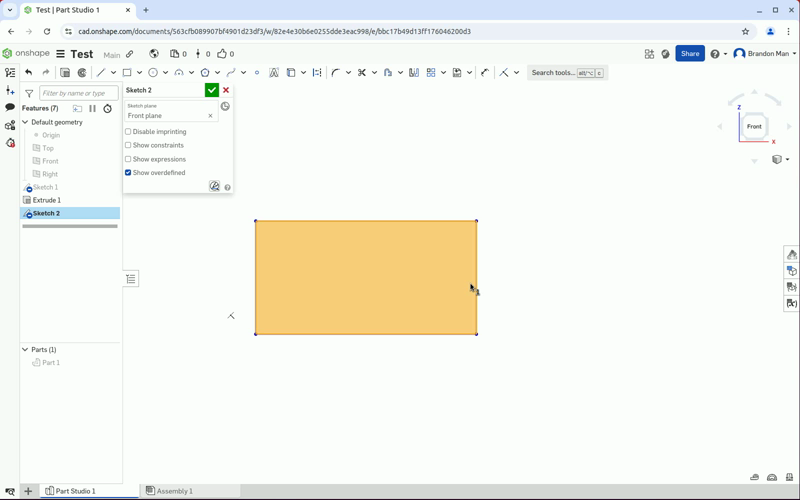
scroll(-6)
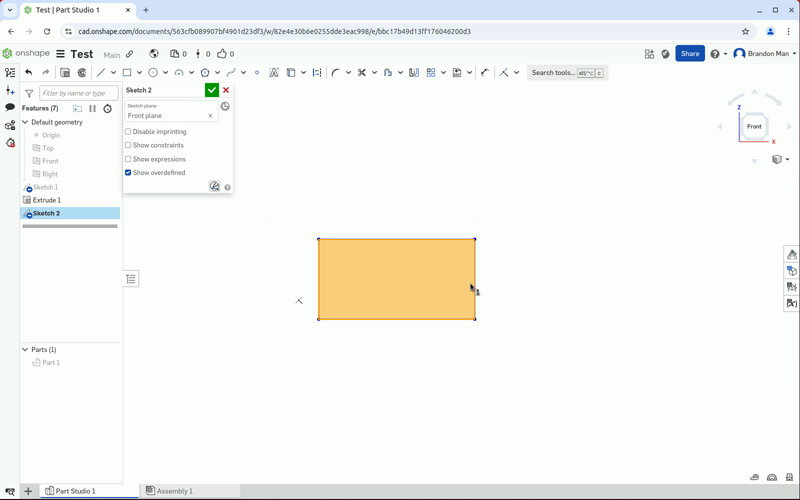
scroll(-6)
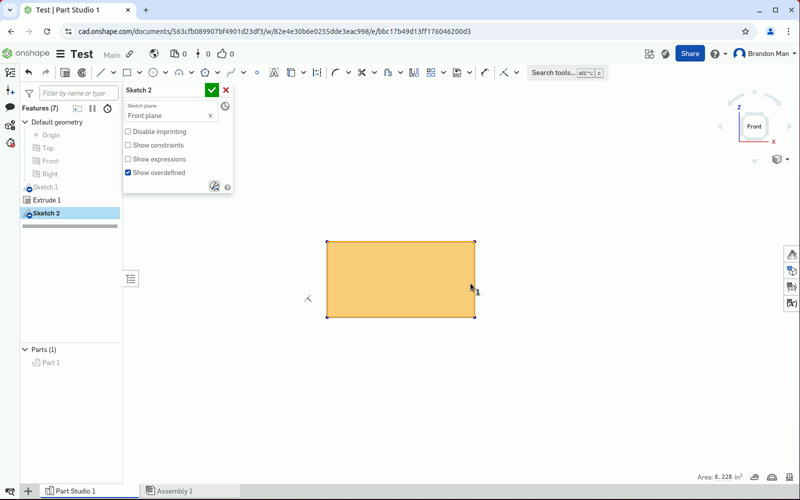
scroll(-6)
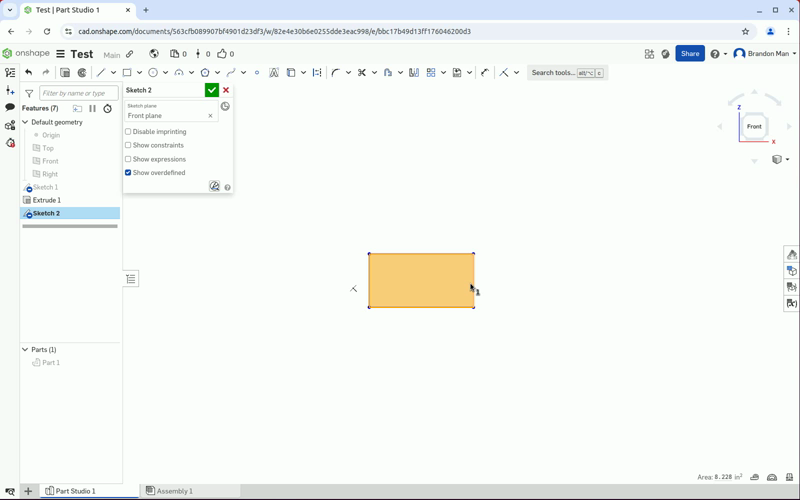
scroll(-6)
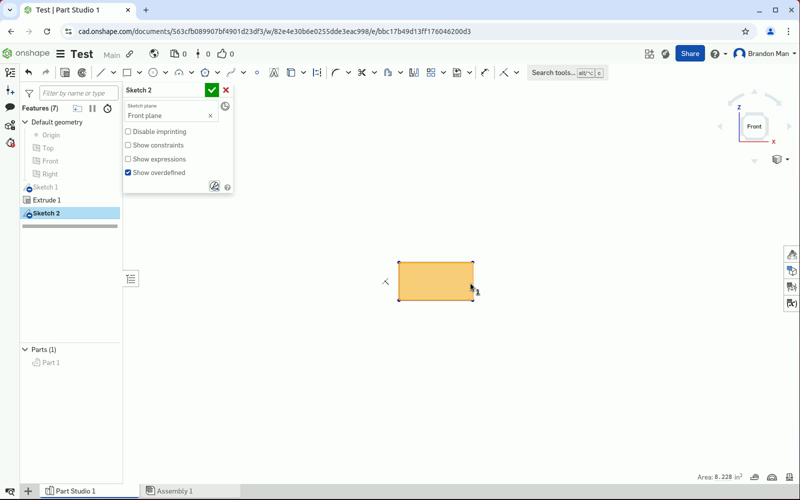
scroll(-6)
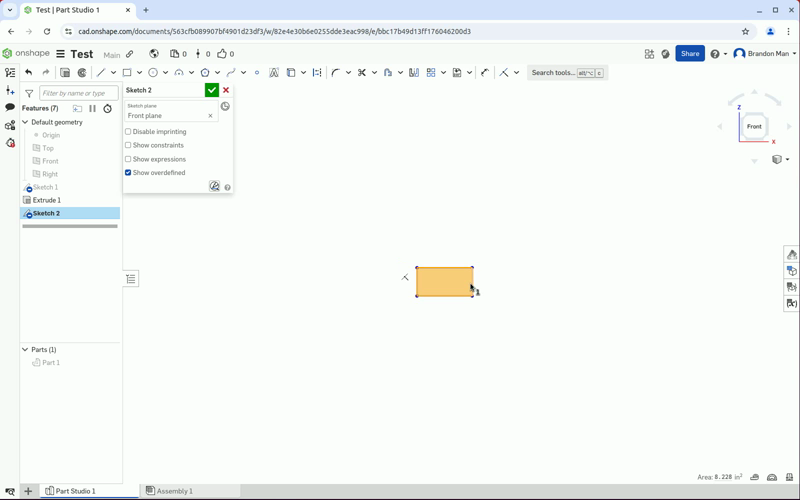
scroll(-6)
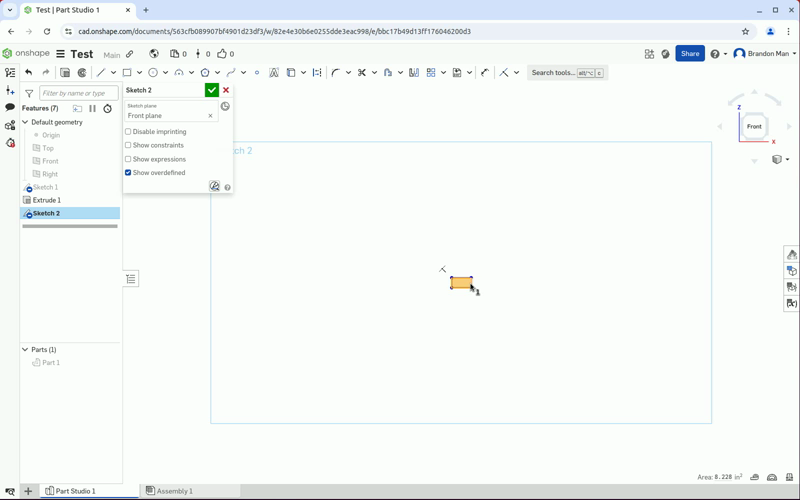
mouse_move(73, 352)
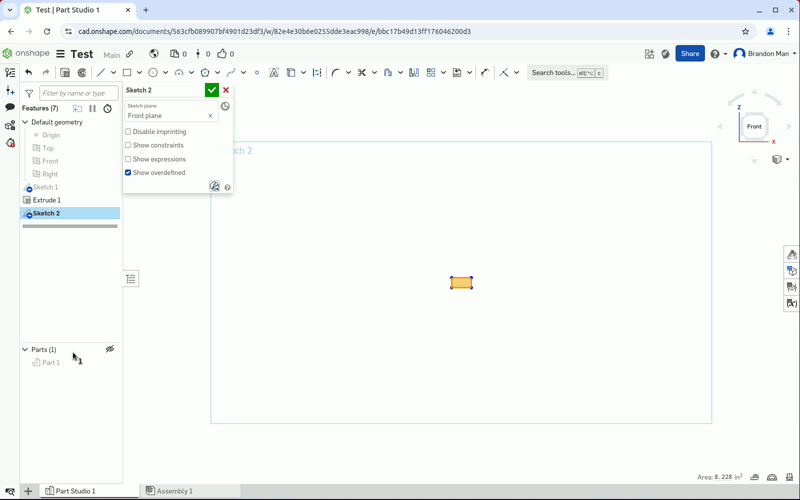
key(shift+y)
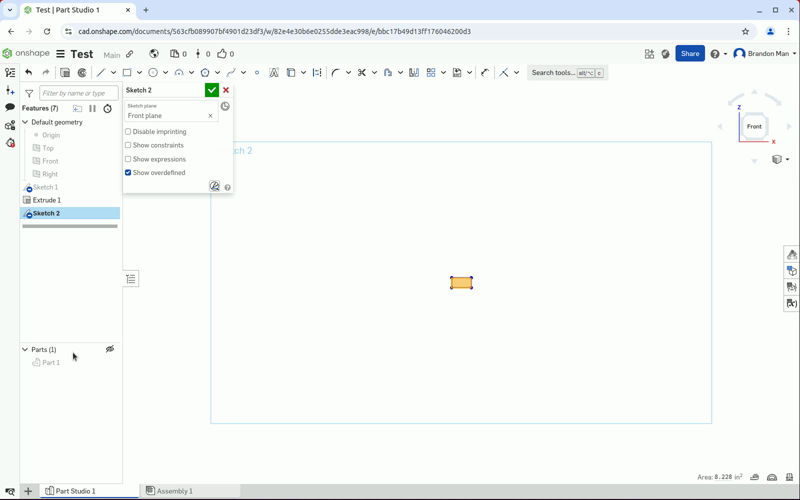
key(shift+e)
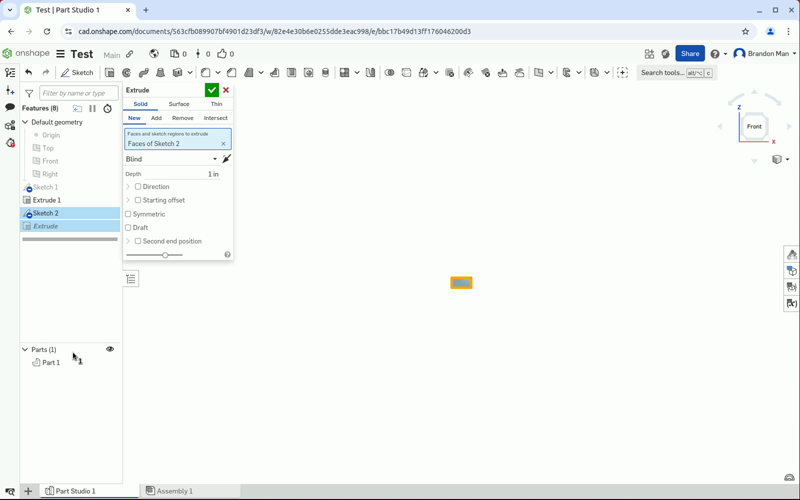
mouse_move(143, 106)
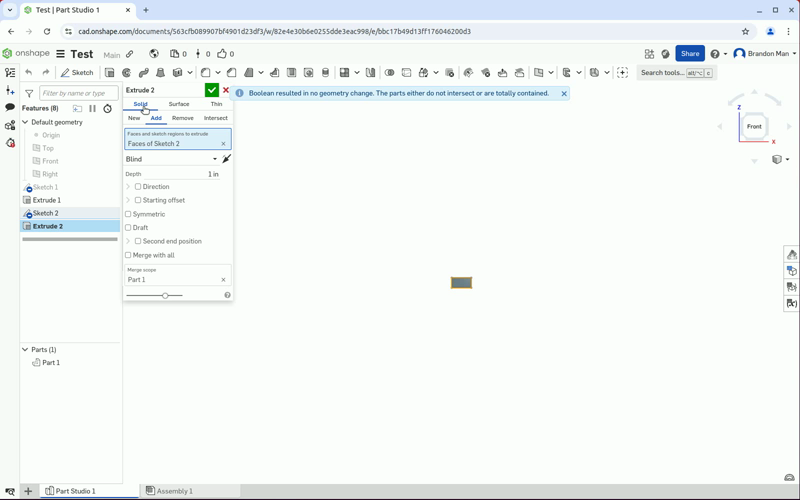
click(143, 106)
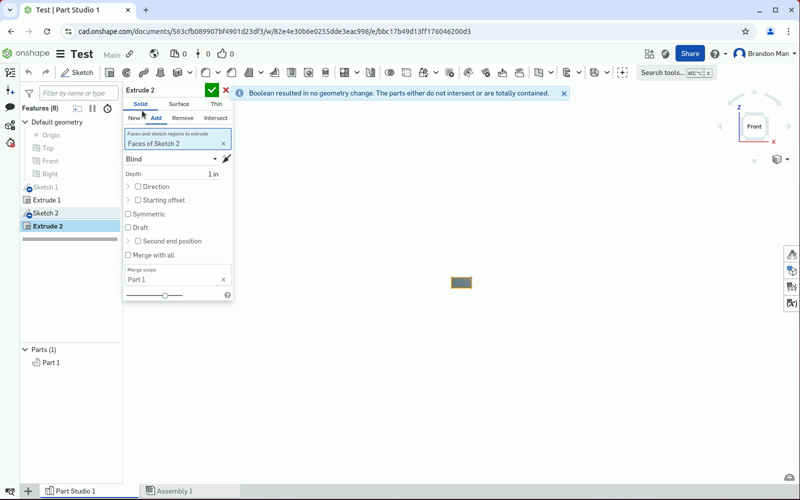
mouse_move(137, 120)
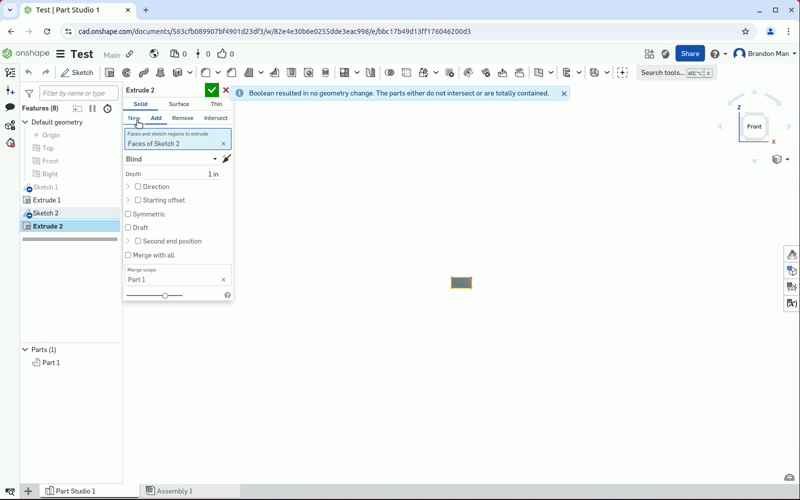
click(137, 120)
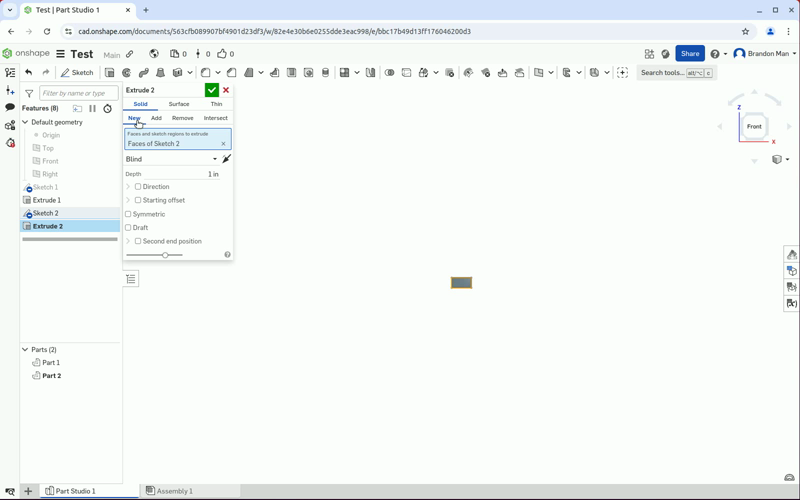
key(tab, 4)
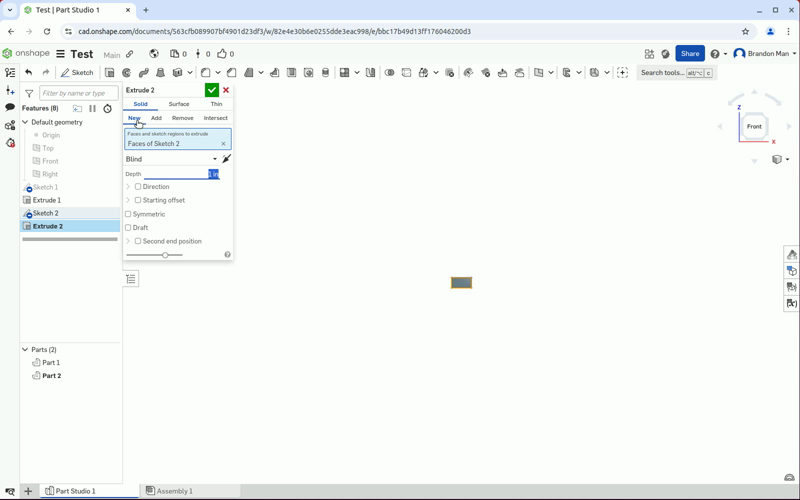
text(34.662)
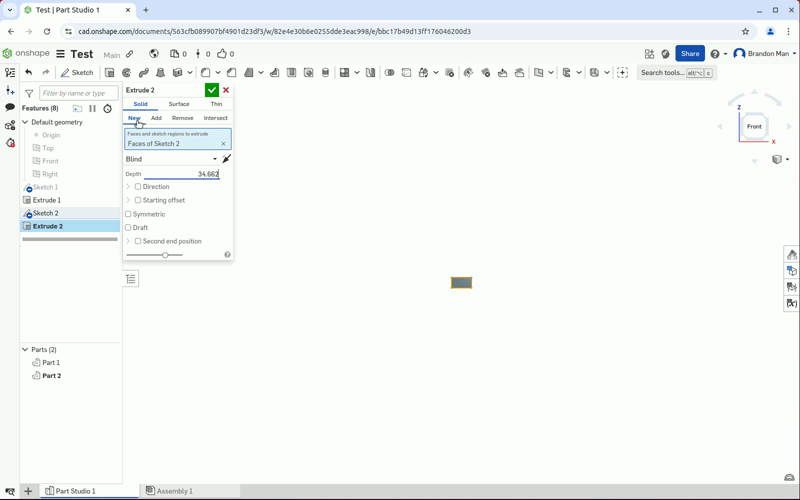
key(tab, 3)
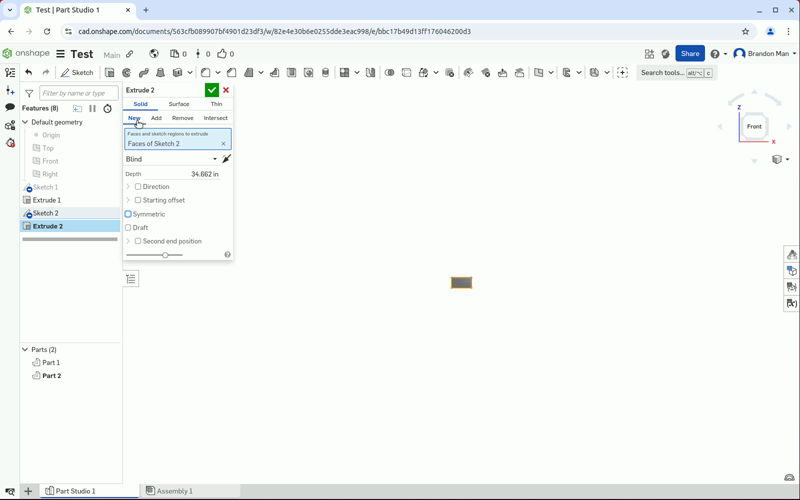
key(space)
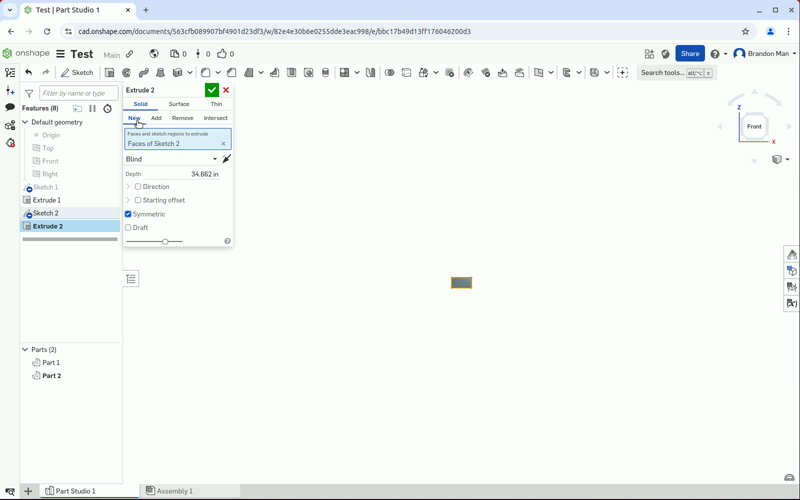
key(enter)
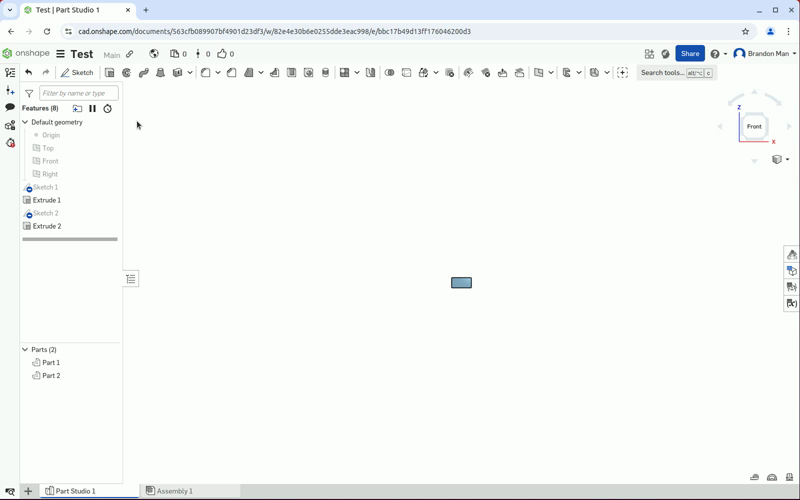
key(shift+h)
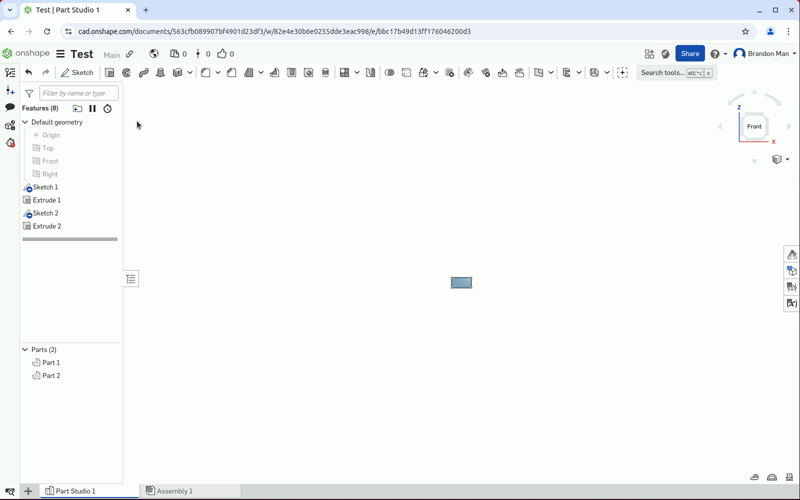
key(shift+h)
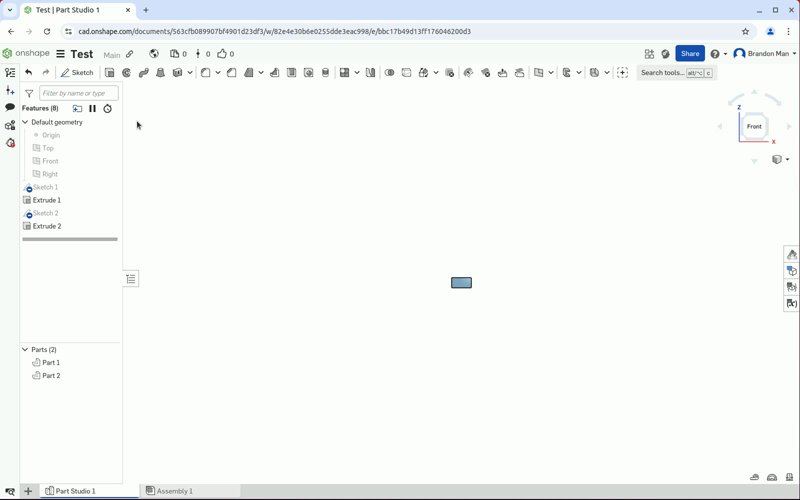
mouse_move(73, 189)
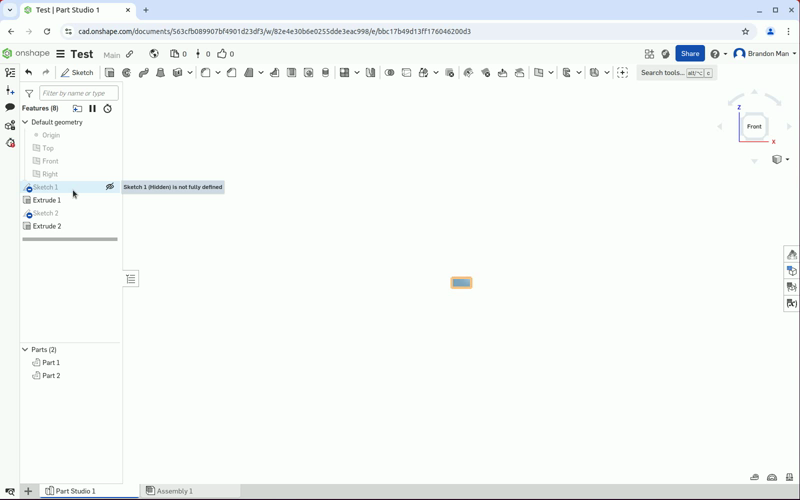
click(73, 189)
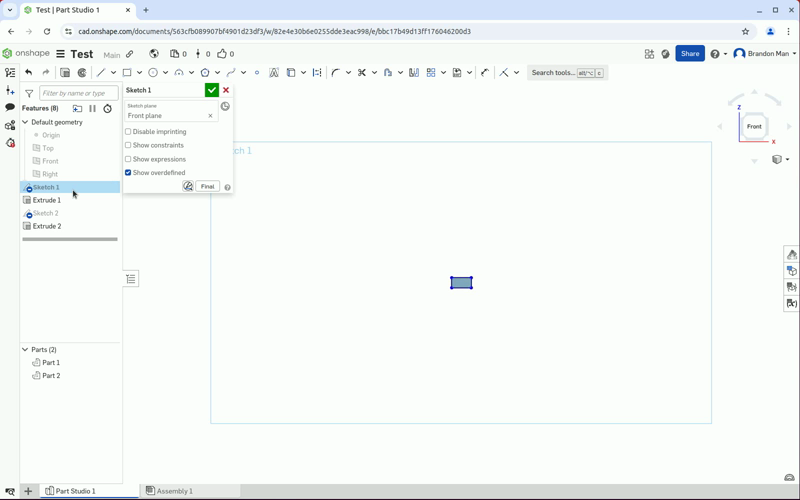
mouse_move(229, 92)
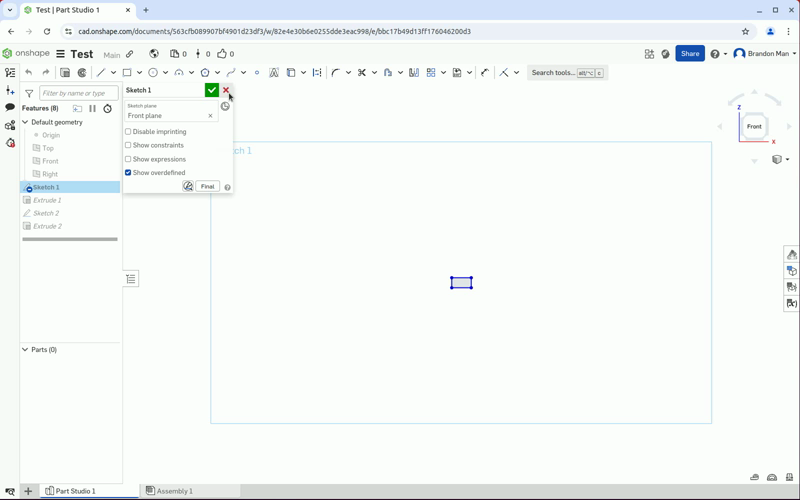
click(229, 92)
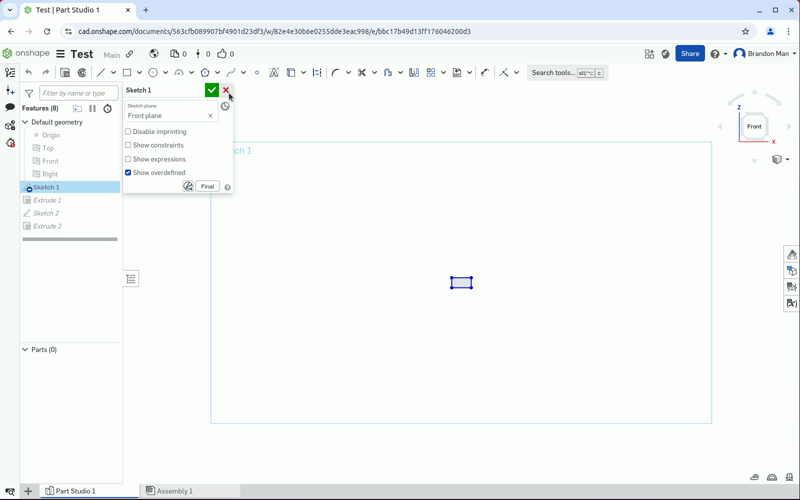
key(shift+s)
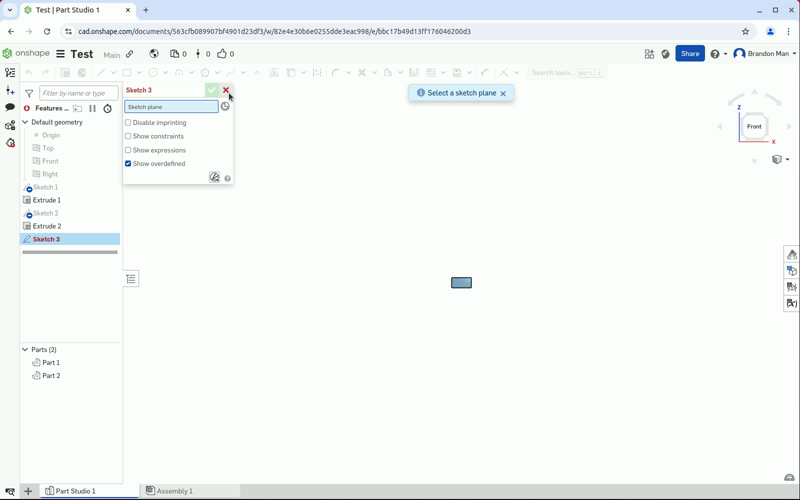
mouse_move(73, 163)
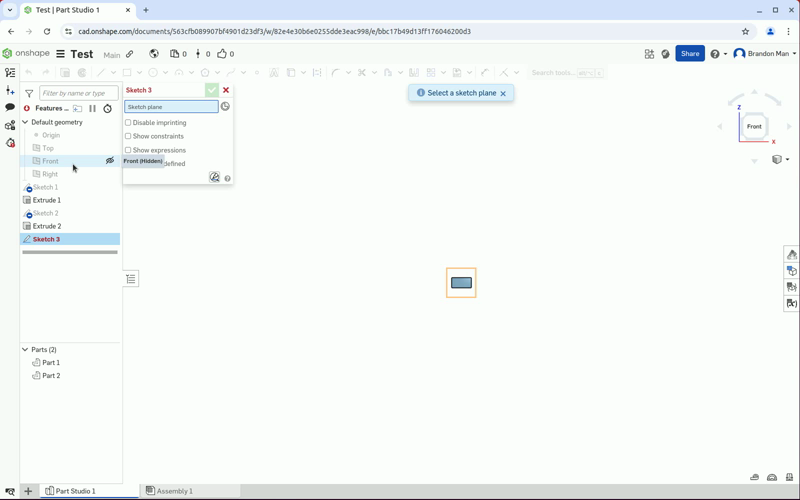
click(73, 163)
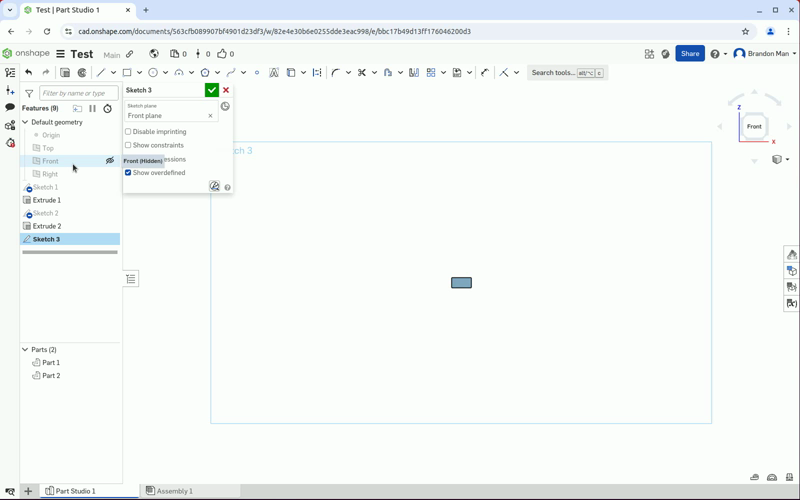
mouse_move(73, 352)
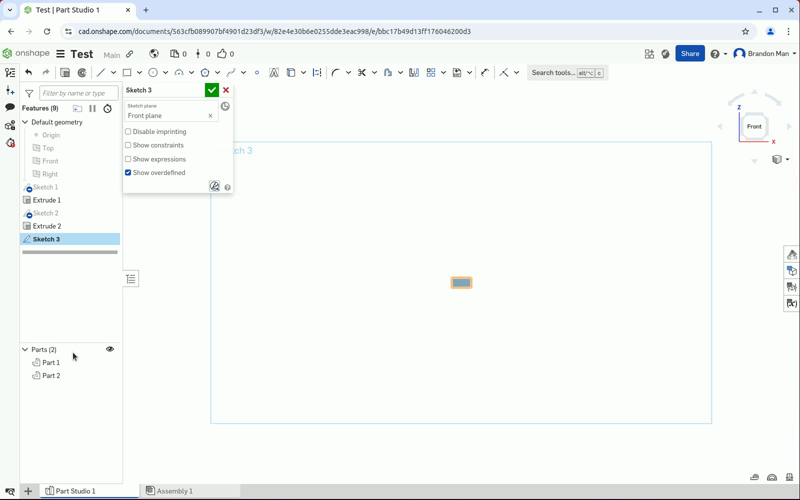
key(y)
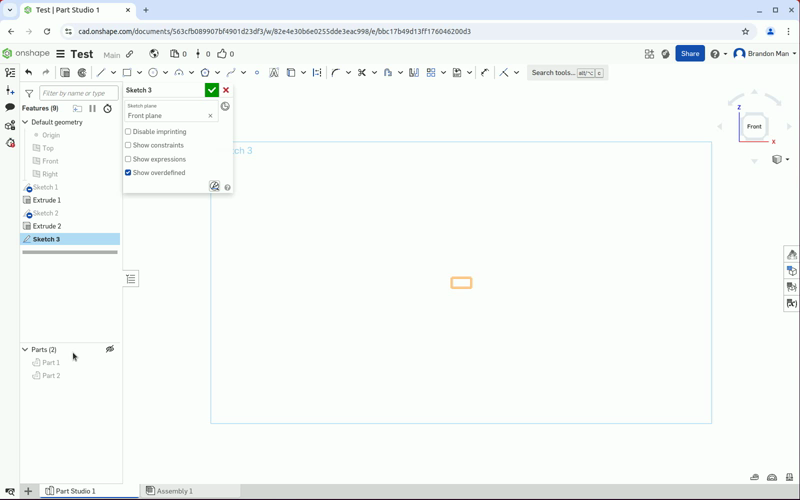
key(l)
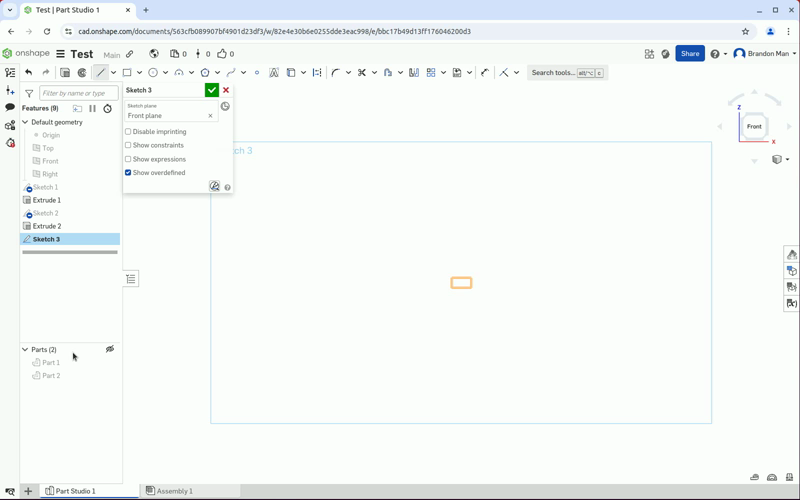
key_down(shift)
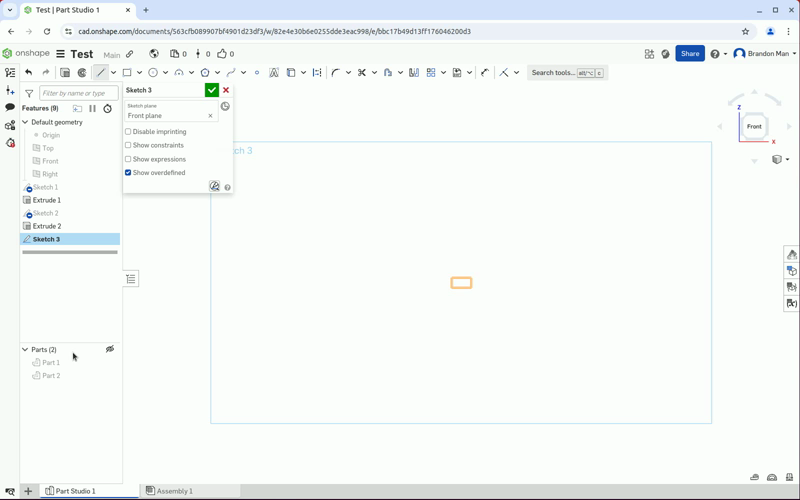
mouse_move(451, 287)
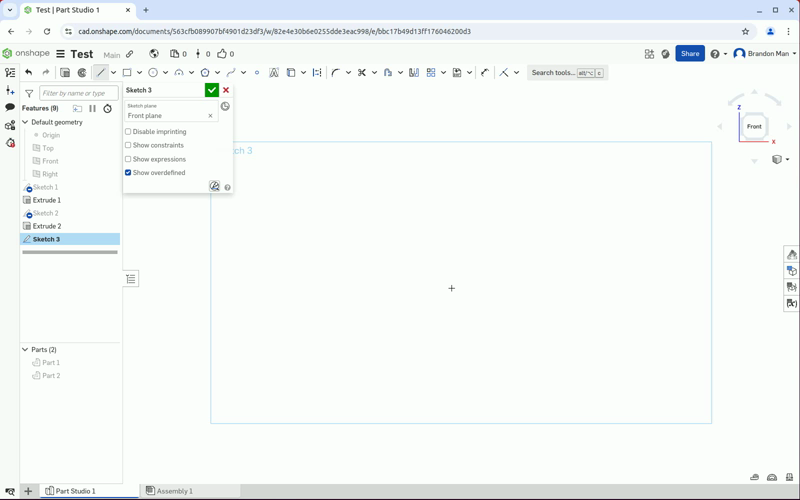
click(451, 287)
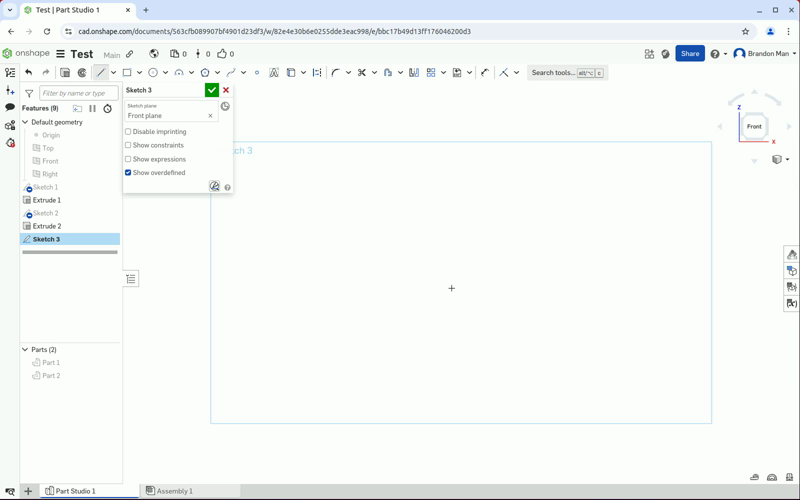
key_up(shift)
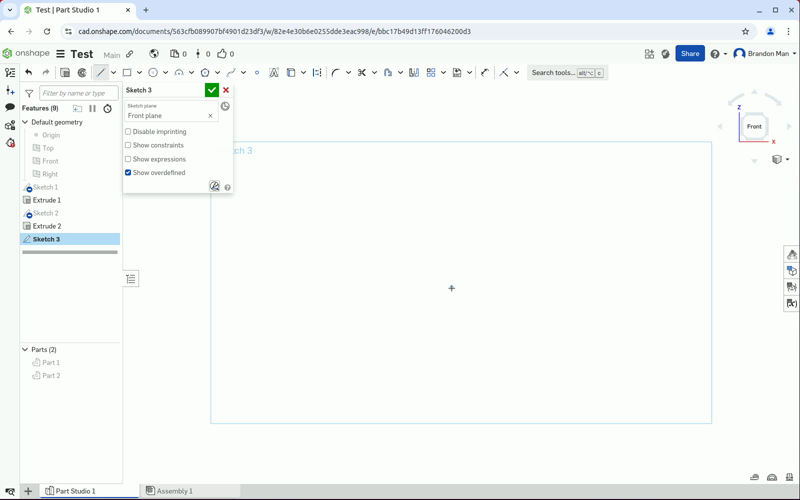
key_down(shift)
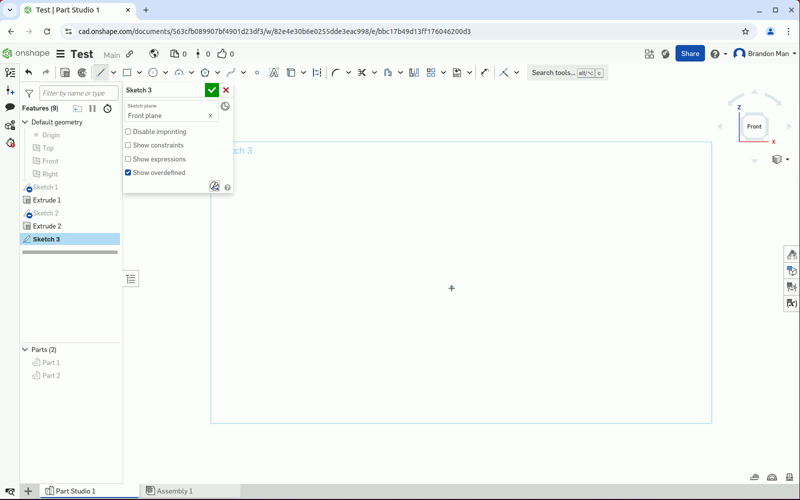
mouse_move(481, 287)
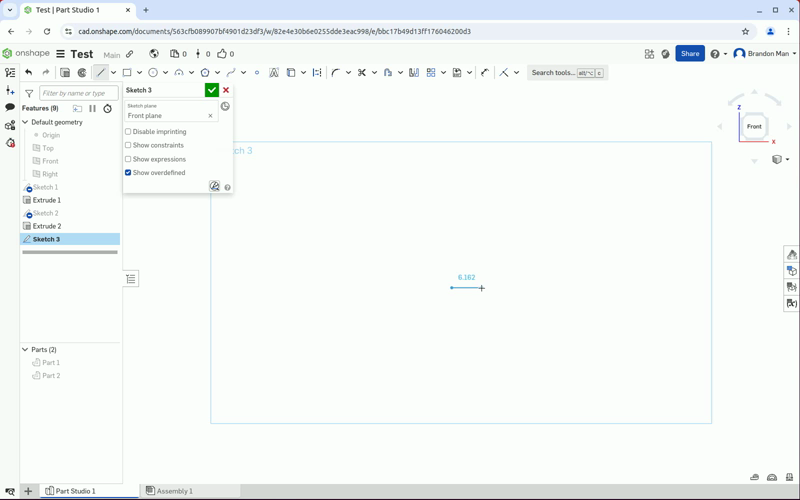
mouse_move(471, 287)
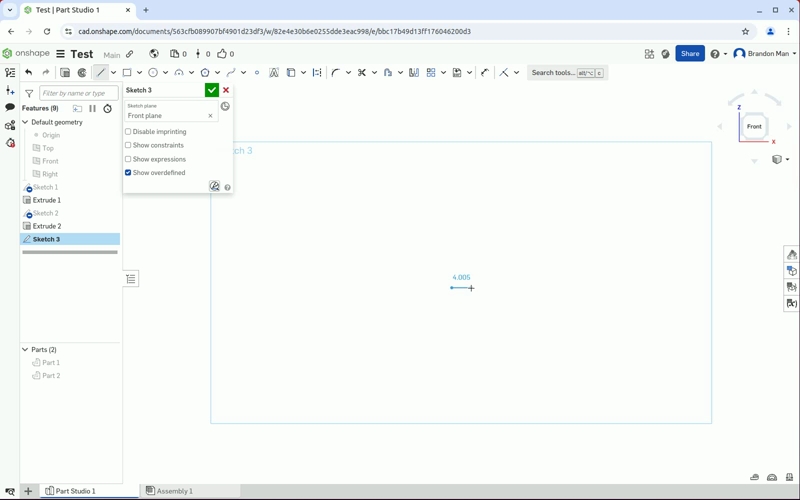
click(471, 287)
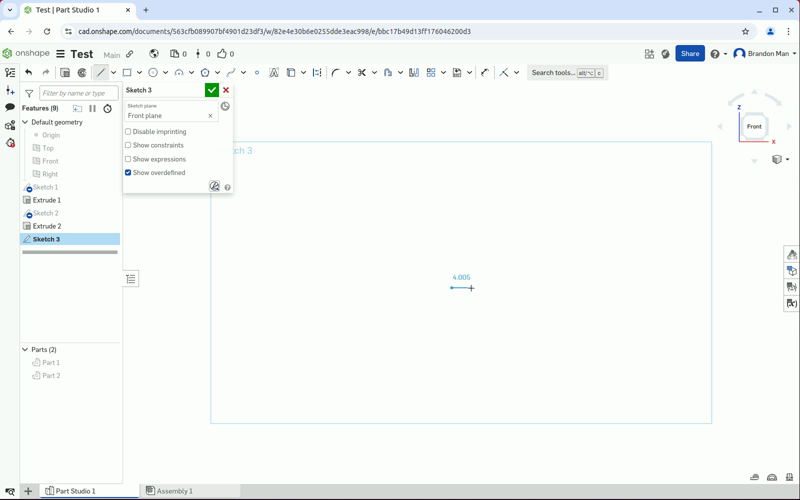
key_up(shift)
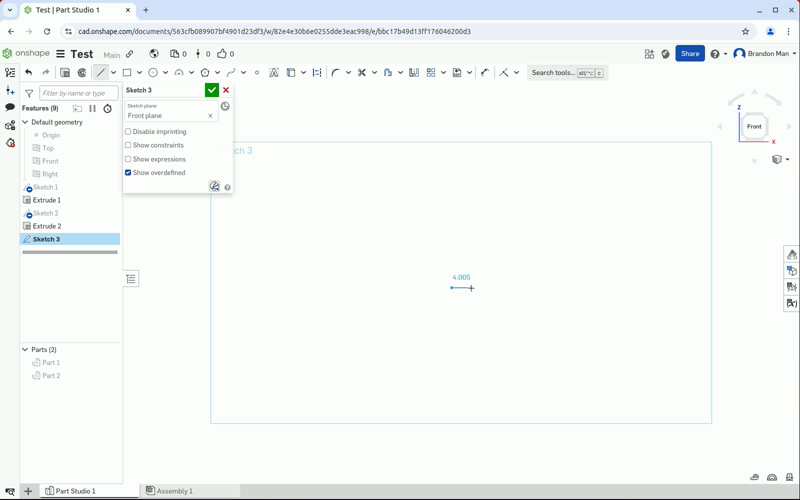
key_down(shift)
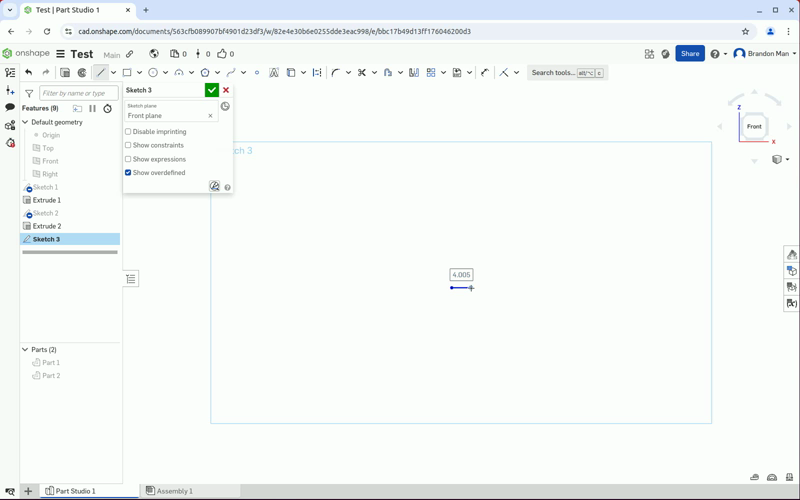
mouse_move(501, 287)
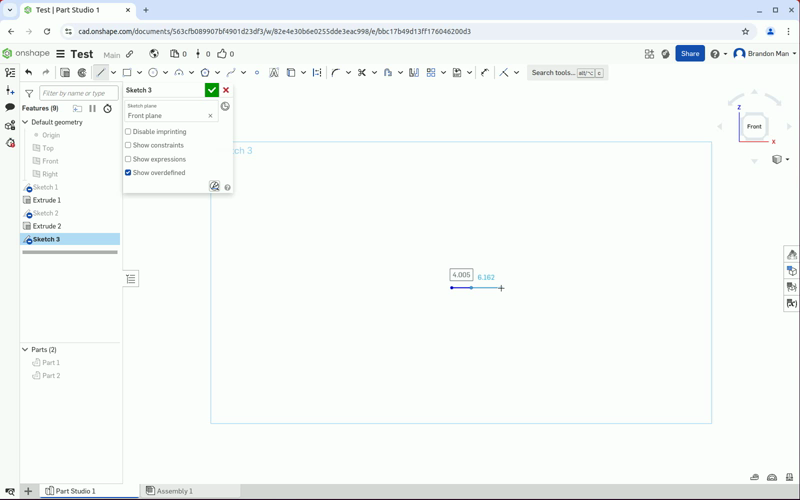
mouse_move(471, 277)
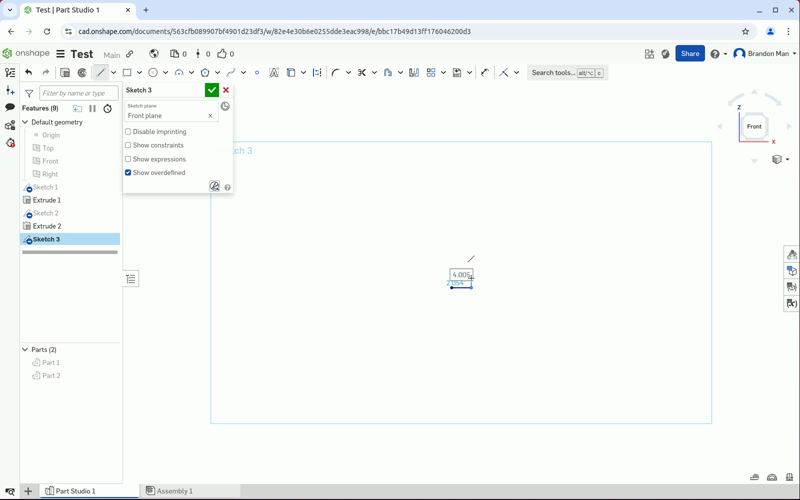
click(471, 277)
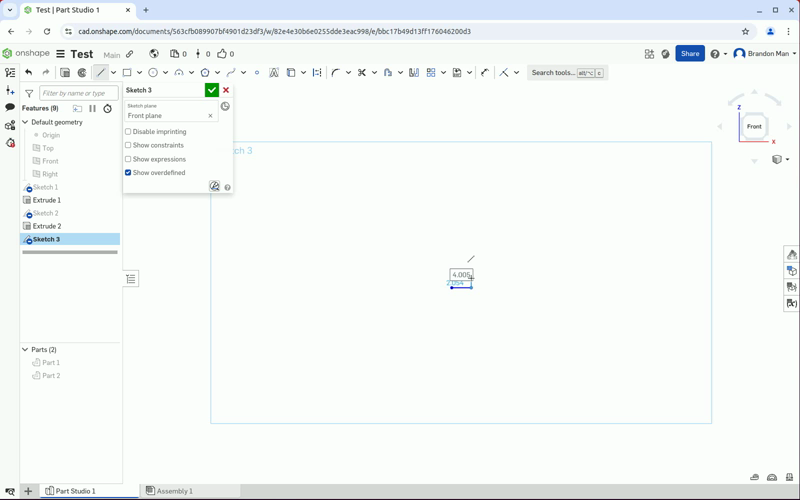
key_up(shift)
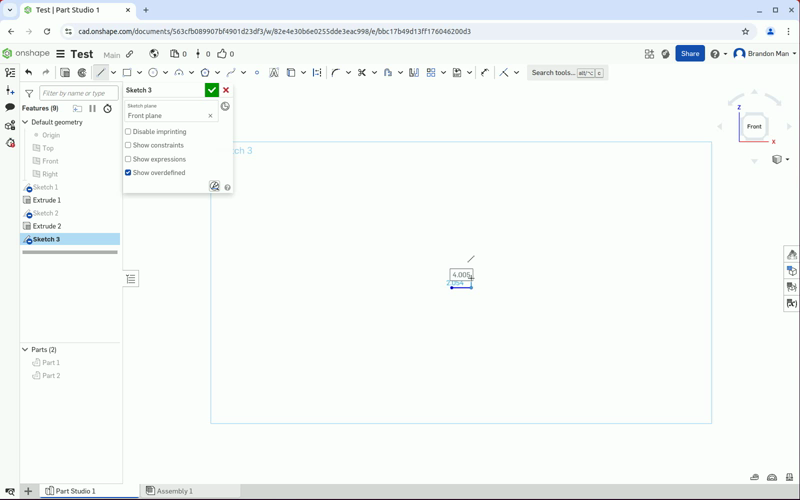
key_down(shift)
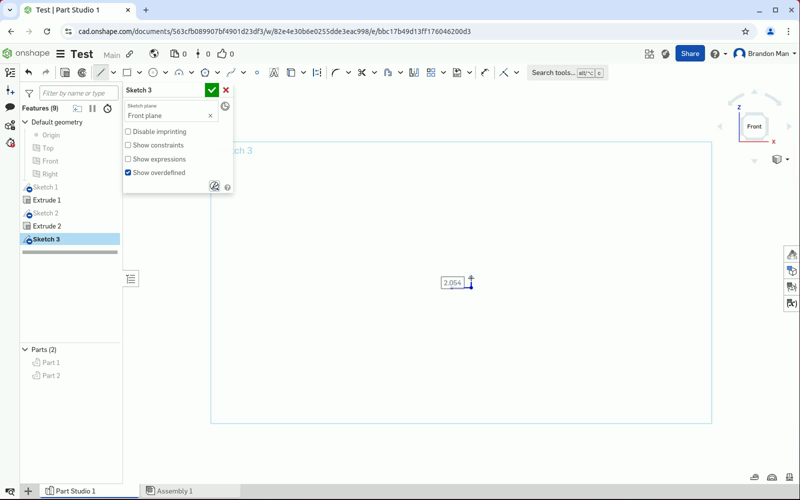
mouse_move(501, 277)
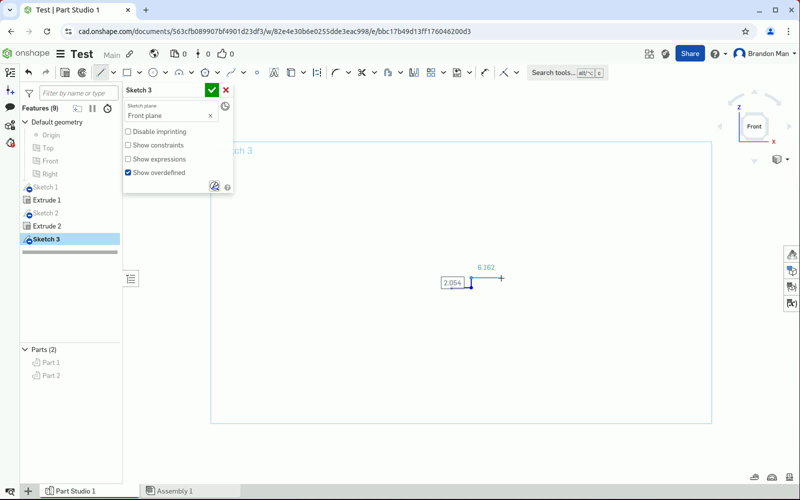
mouse_move(451, 277)
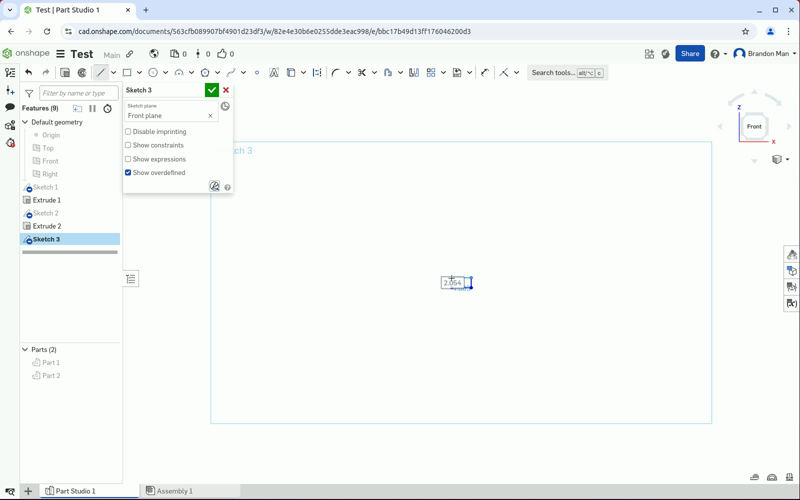
click(451, 277)
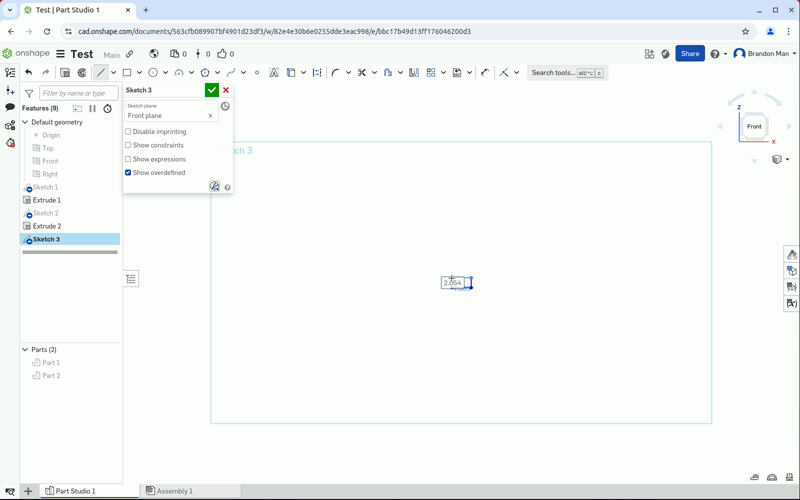
key_up(shift)
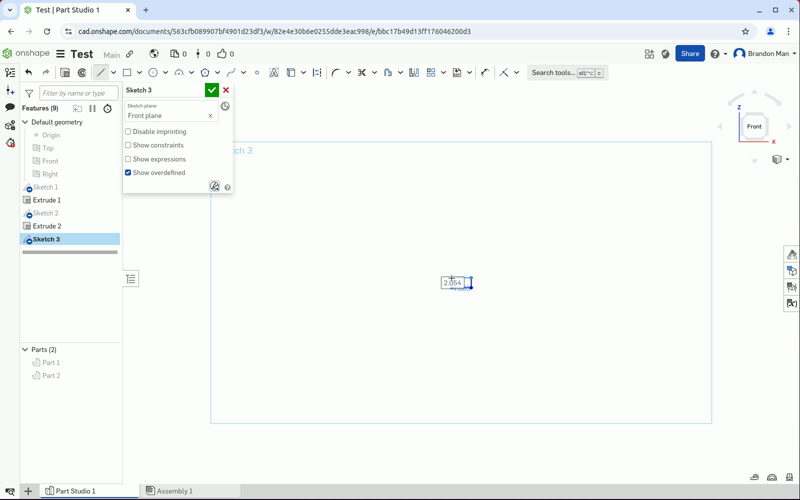
mouse_move(481, 277)
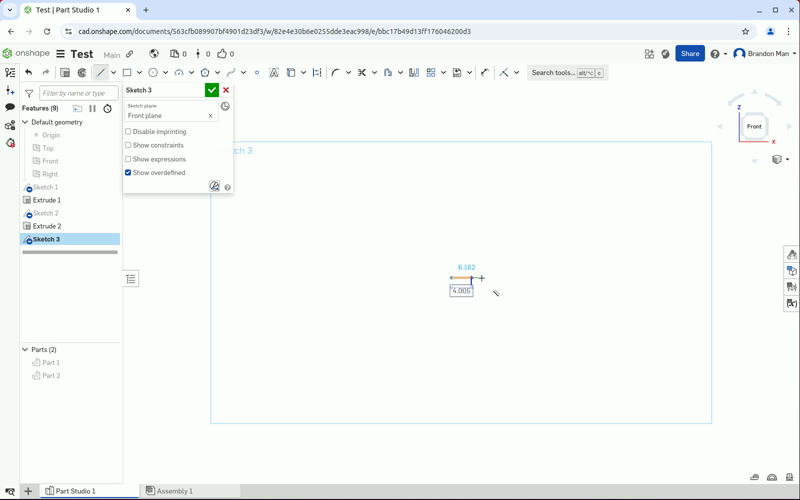
key_down(shift)
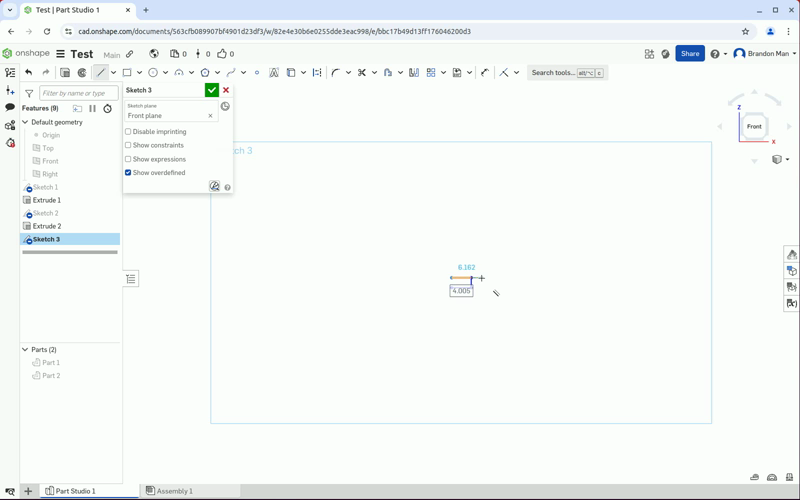
mouse_move(451, 287)
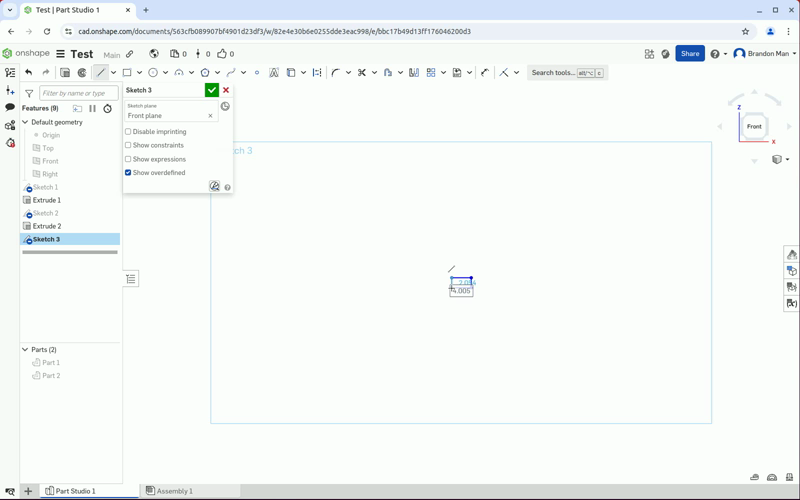
key_up(shift)
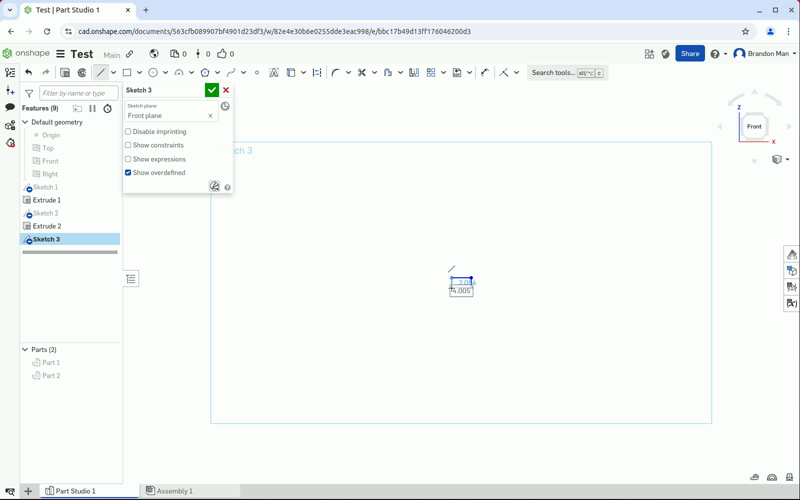
click(451, 287)
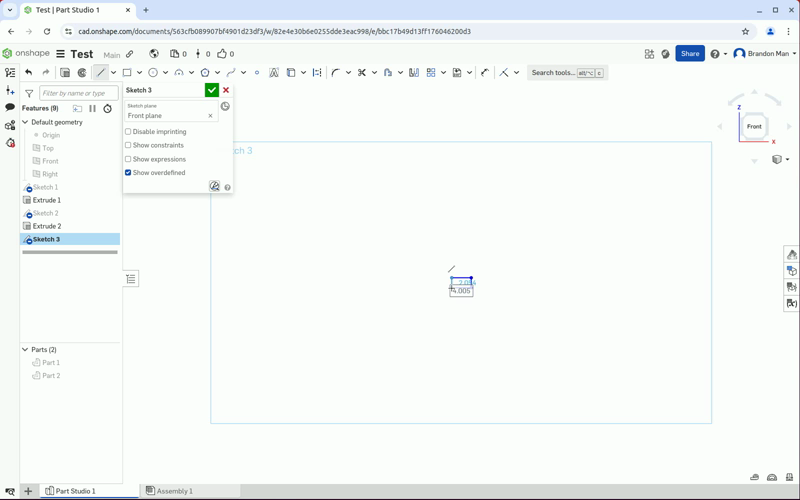
key(esc)
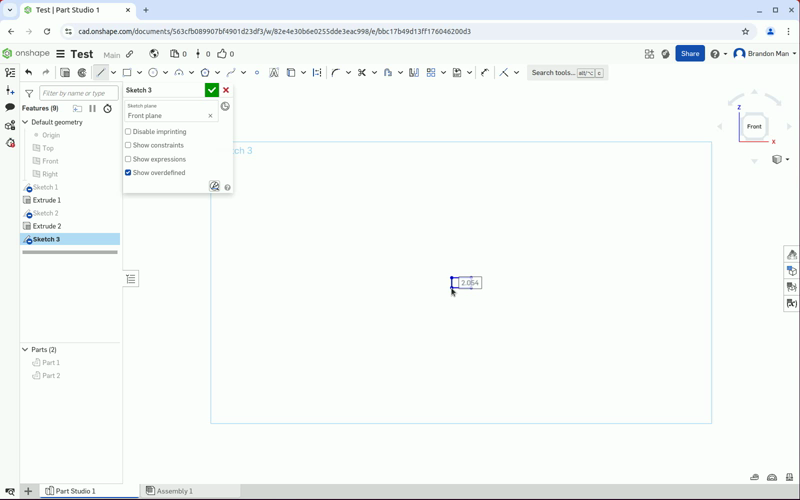
mouse_move(465, 283)
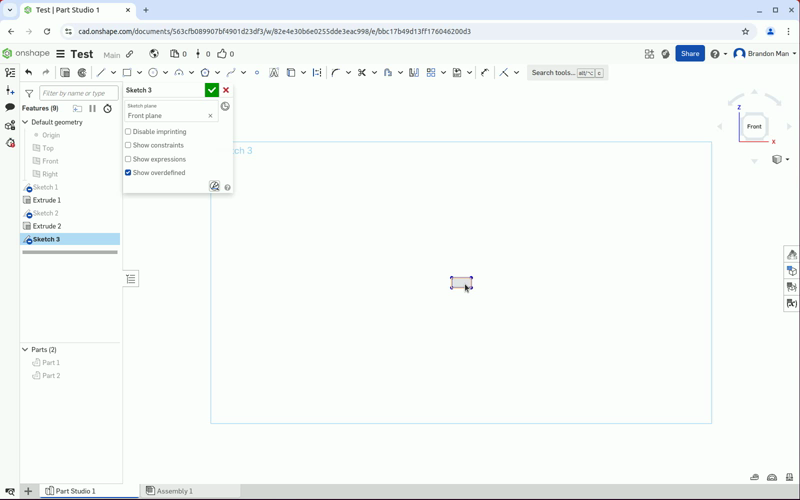
scroll(6)
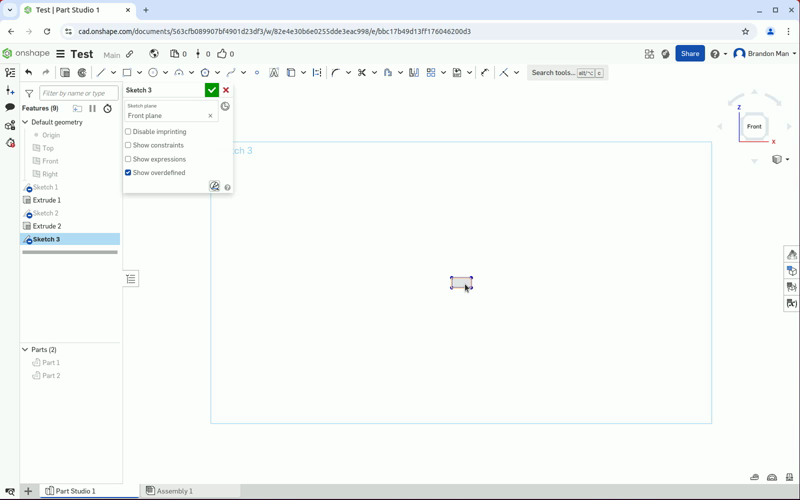
scroll(6)
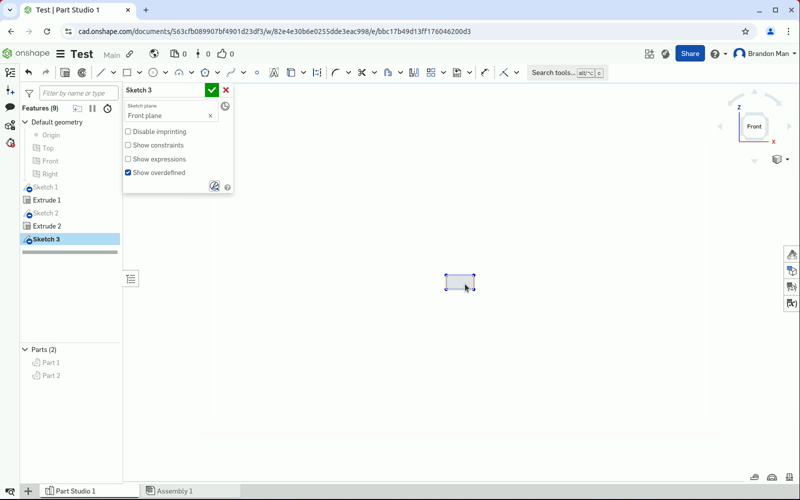
scroll(6)
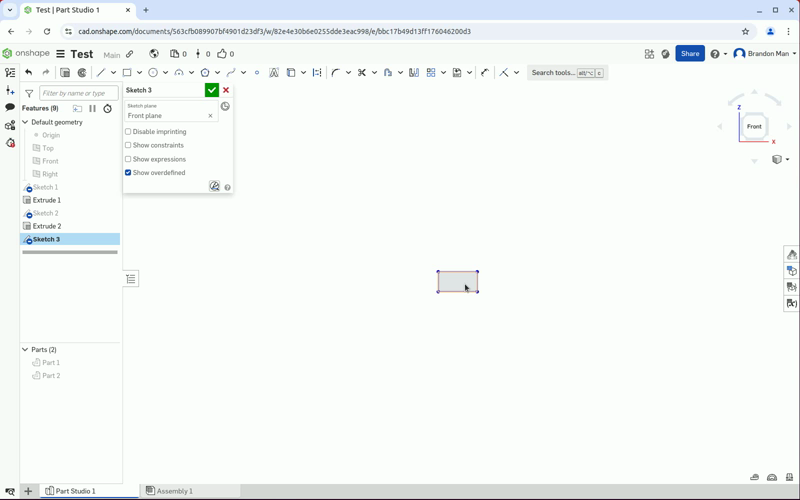
scroll(6)
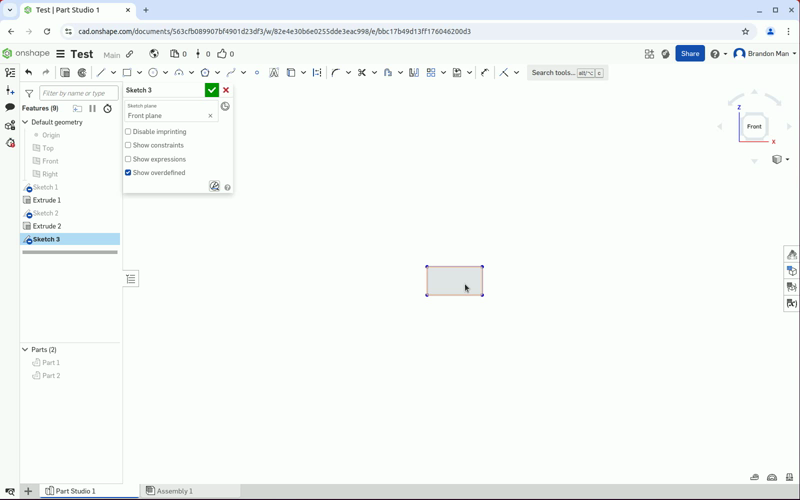
scroll(6)
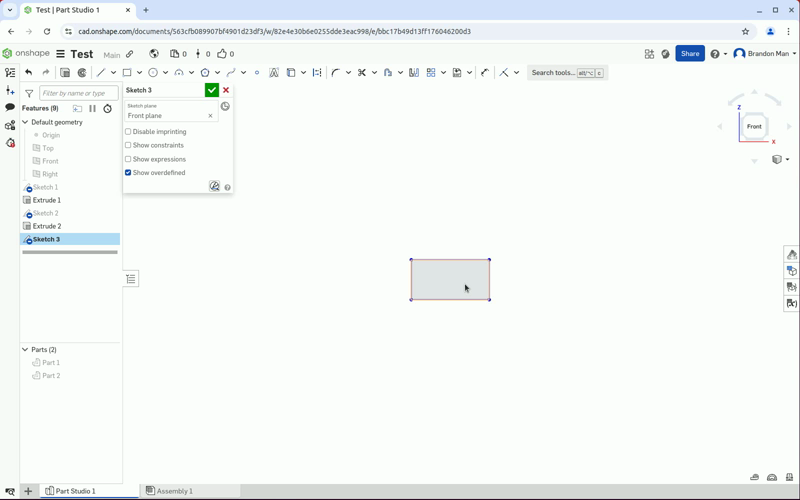
scroll(6)
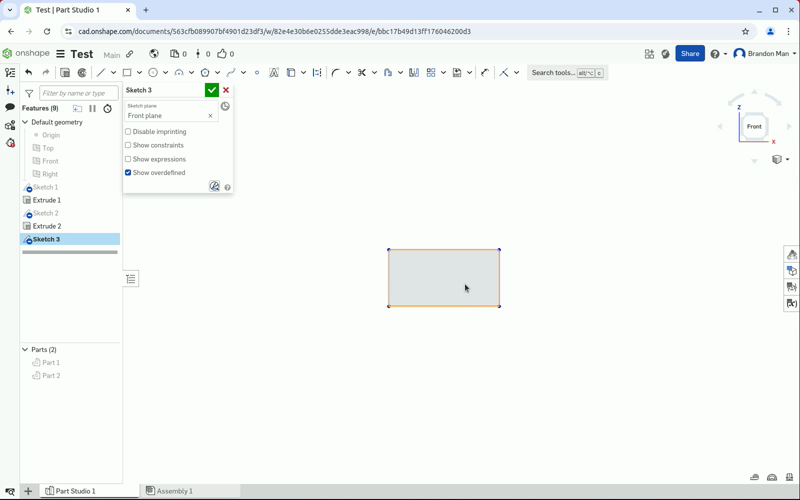
scroll(6)
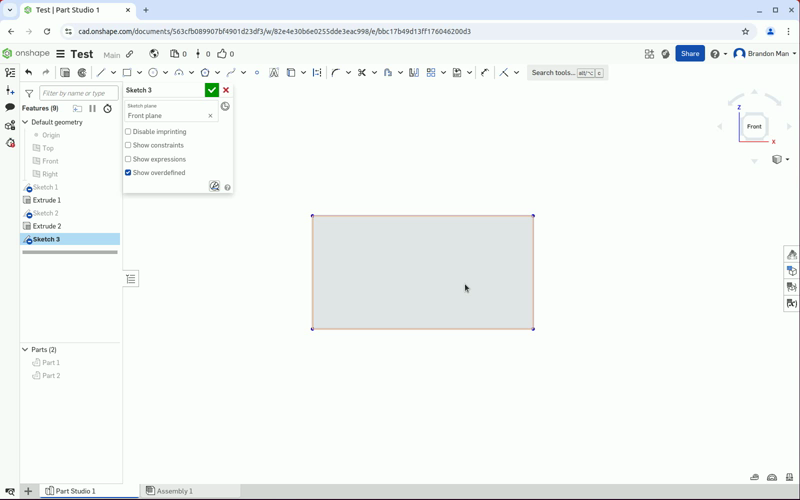
click(465, 283)
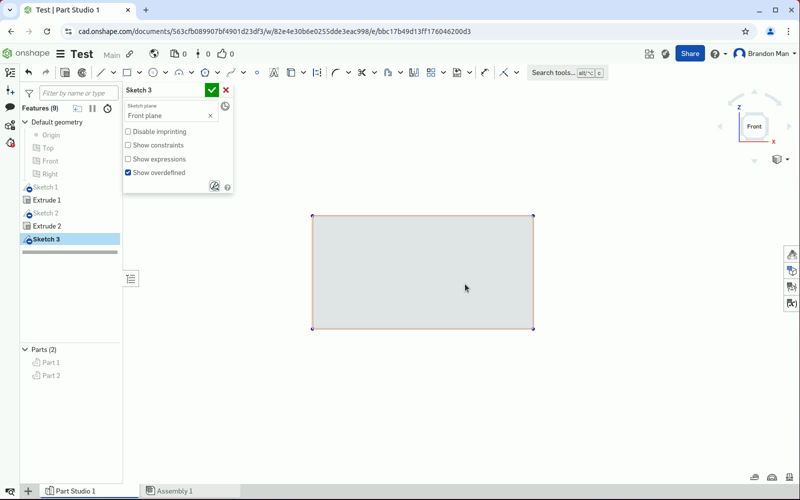
scroll(-6)
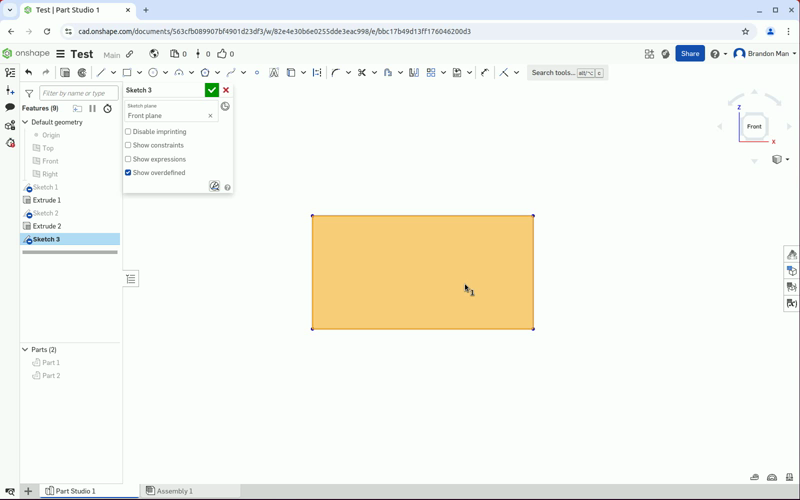
scroll(-6)
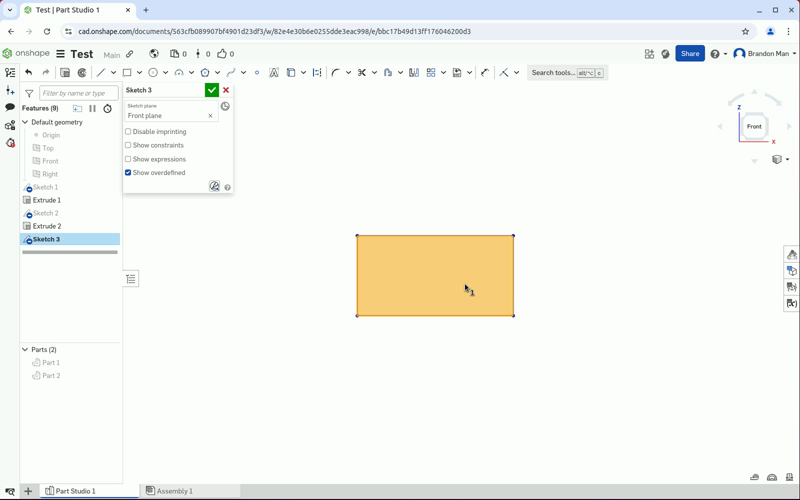
scroll(-6)
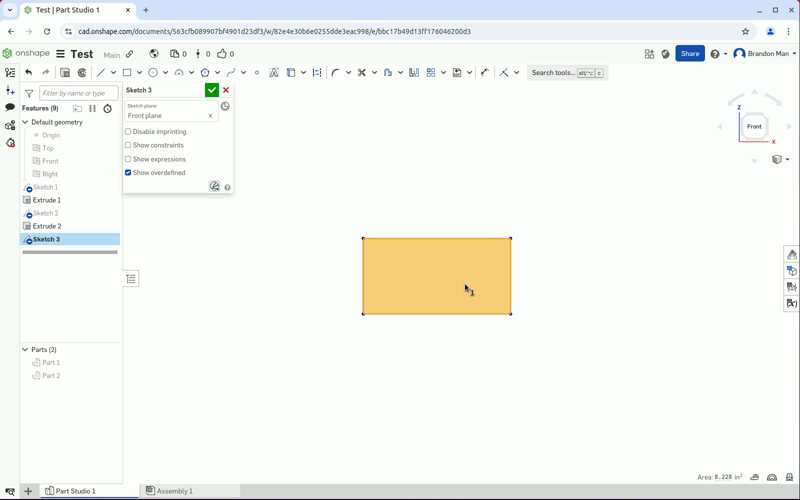
scroll(-6)
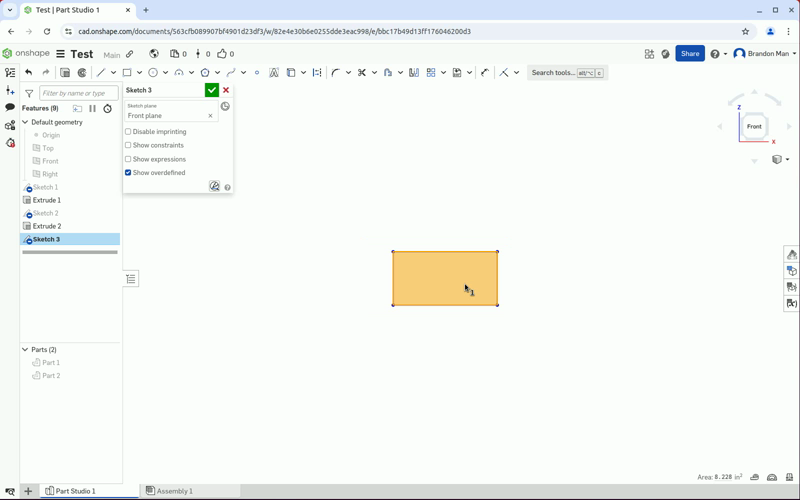
scroll(-6)
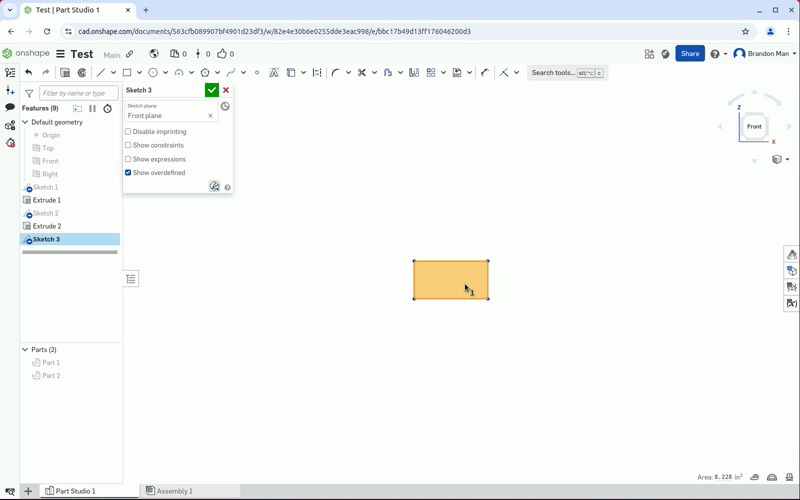
scroll(-6)
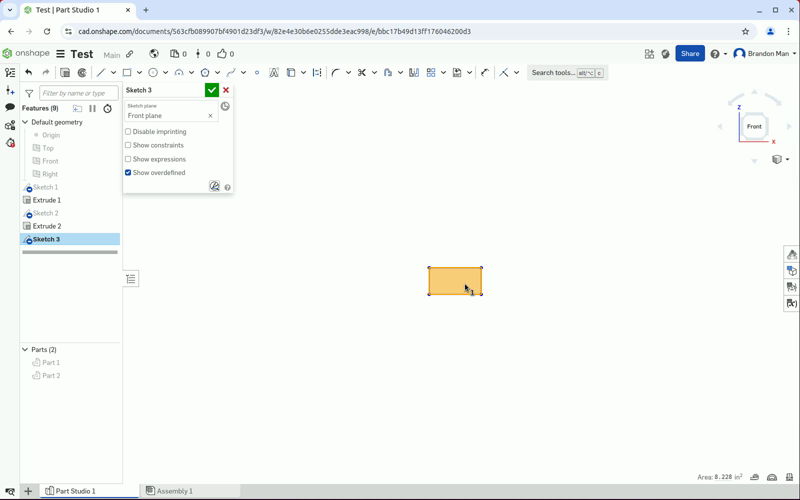
scroll(-6)
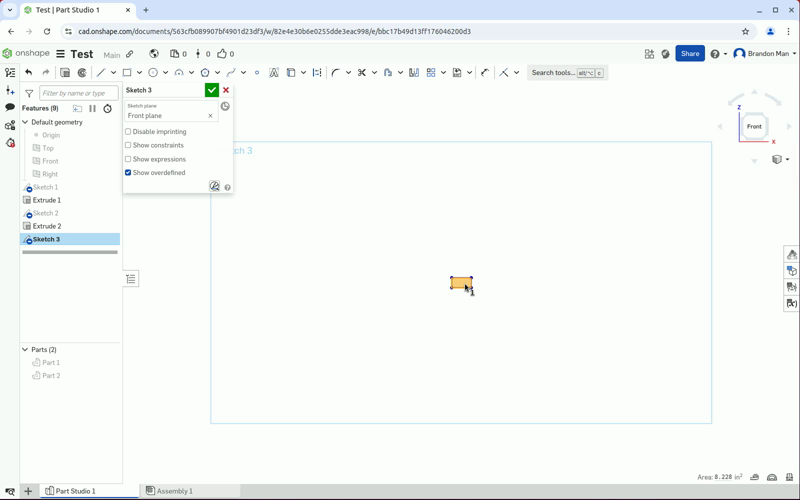
mouse_move(73, 352)
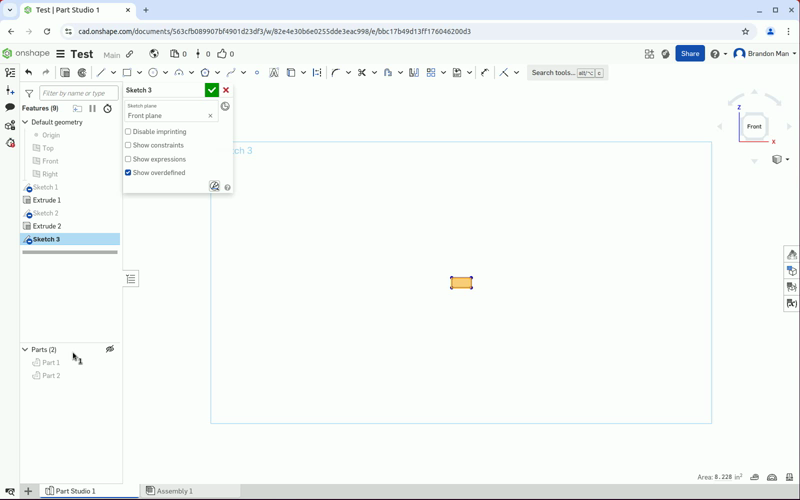
key(shift+y)
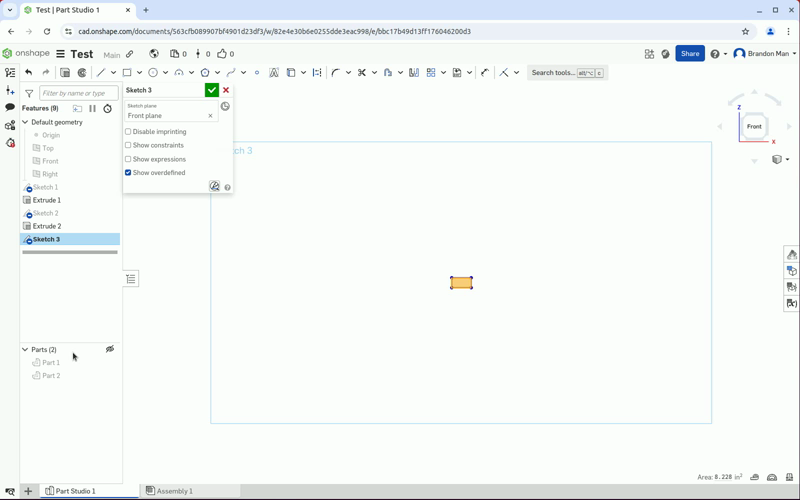
key(shift+e)
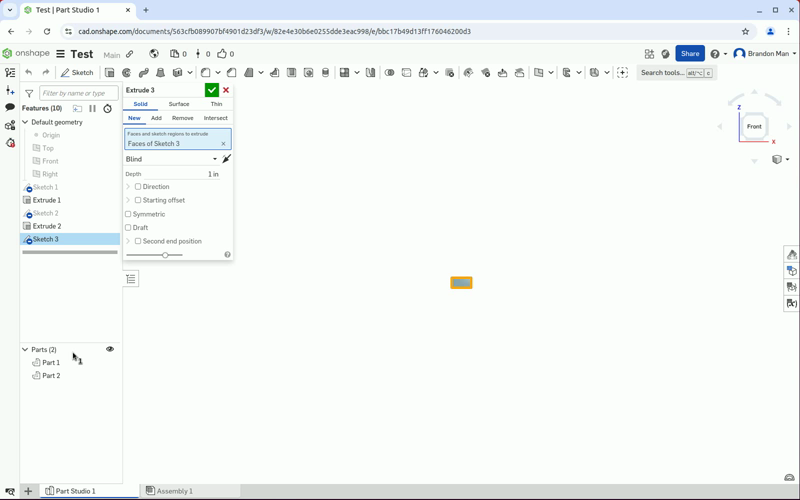
mouse_move(143, 106)
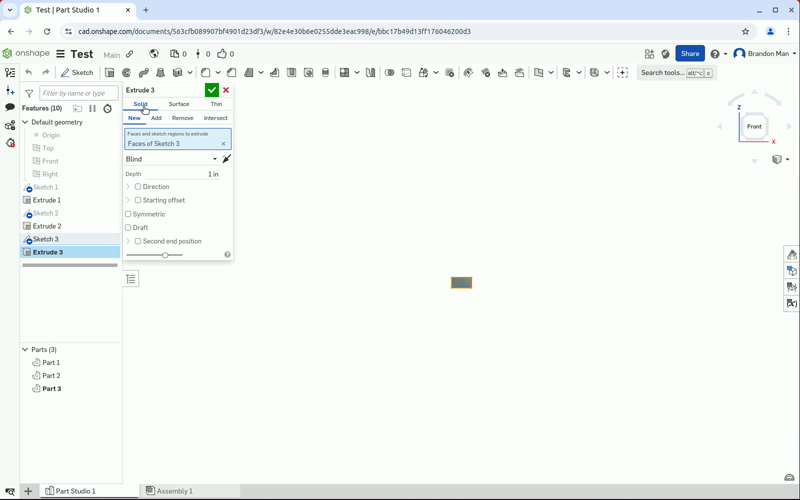
click(143, 106)
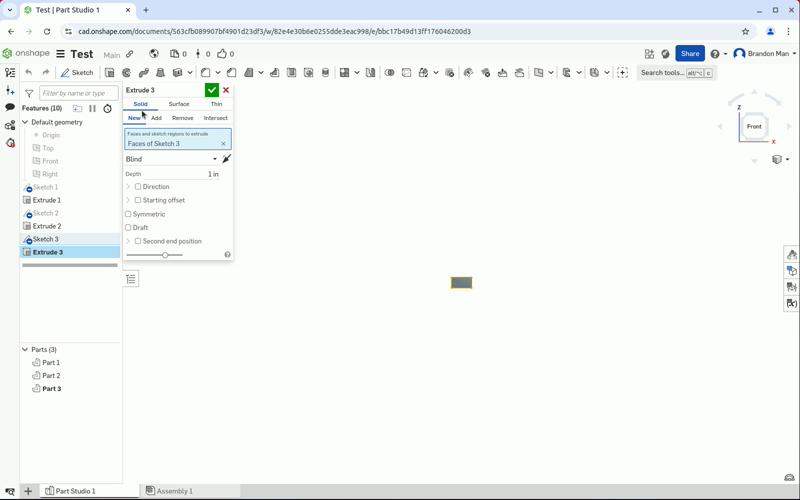
mouse_move(137, 120)
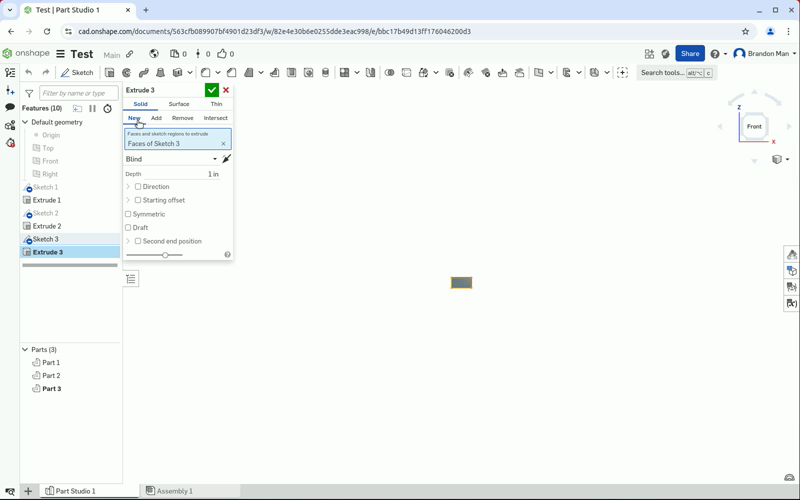
click(137, 120)
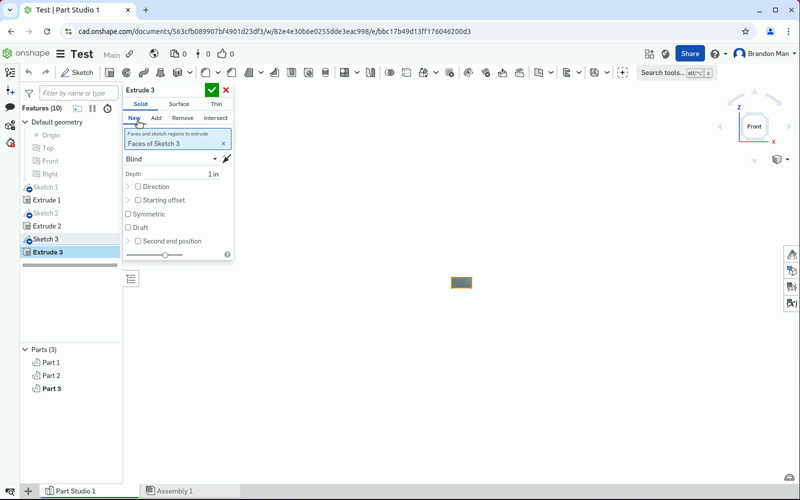
key(tab, 4)
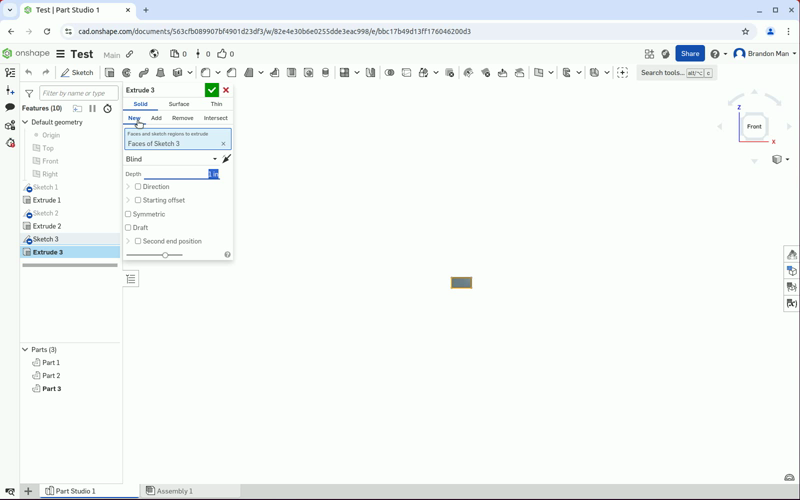
text(23.108)
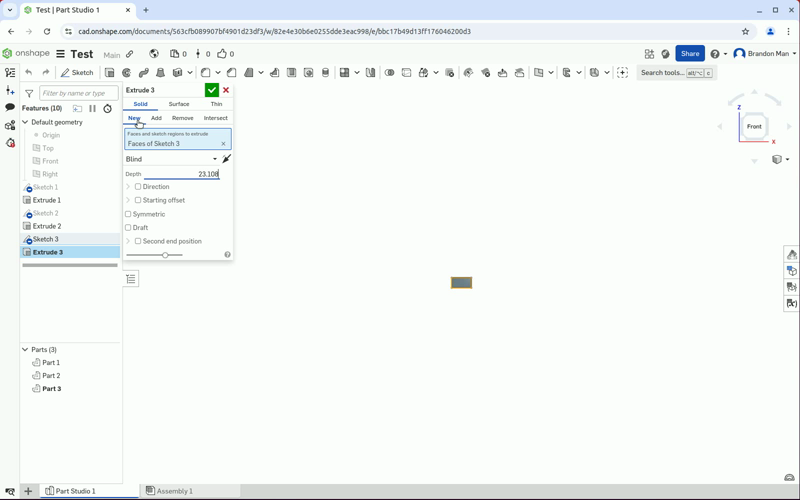
key(tab, 3)
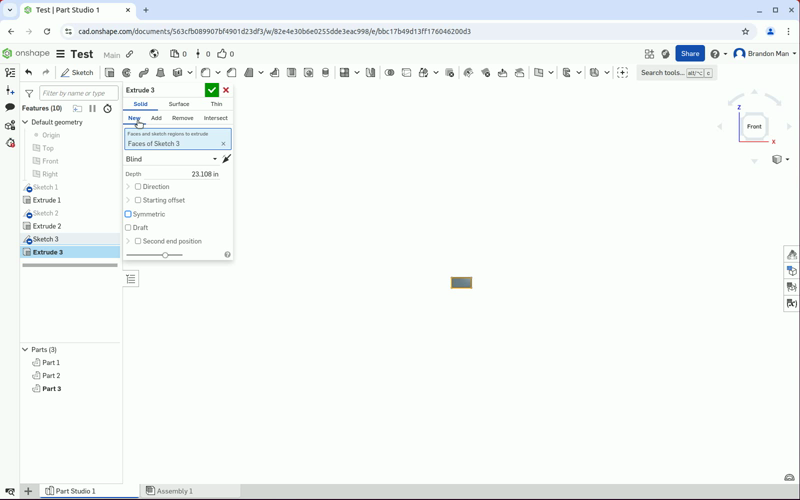
key(space)
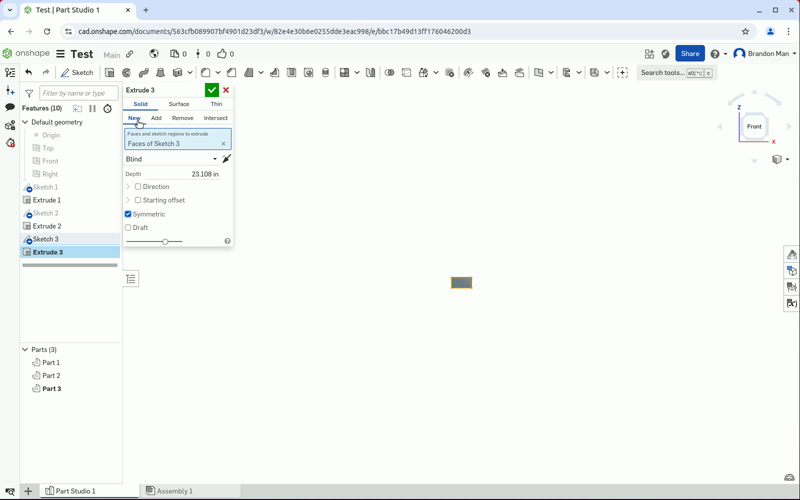
key(enter)
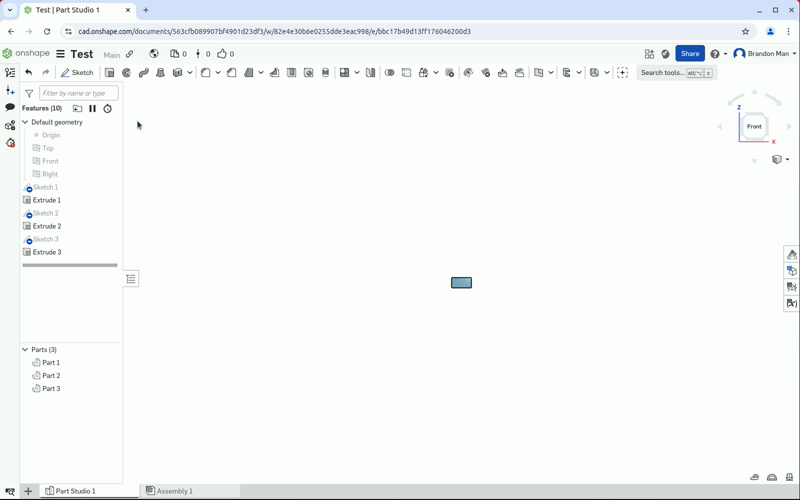
key(shift+h)
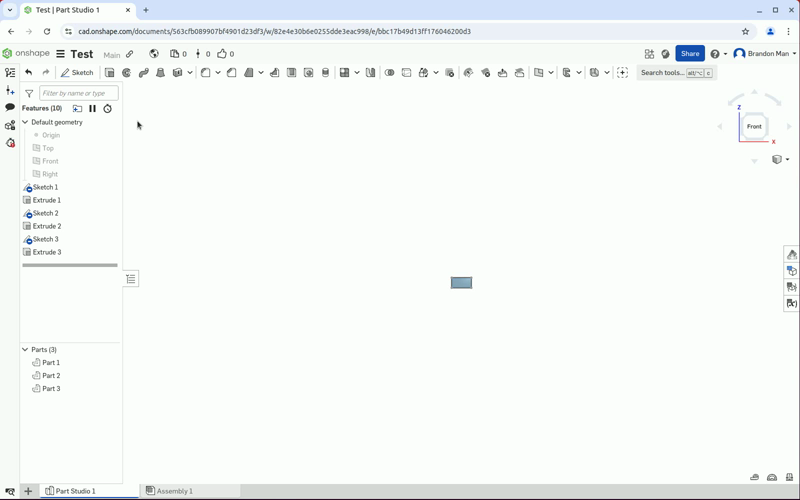
key(shift+h)
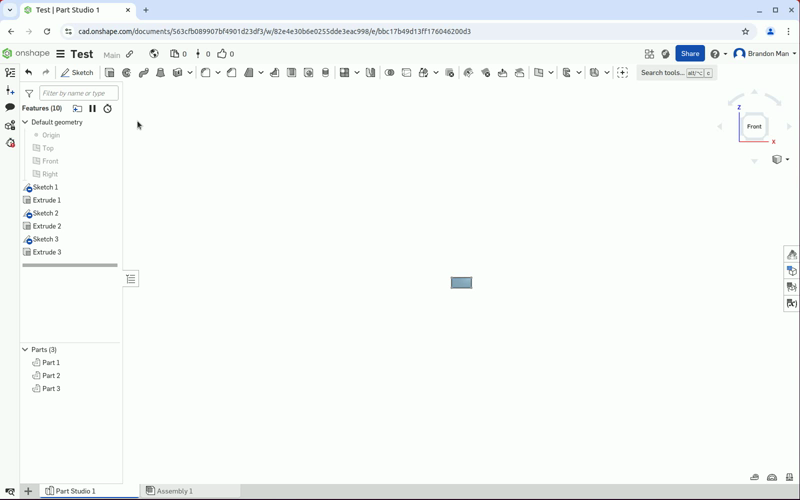
key(shift+7)
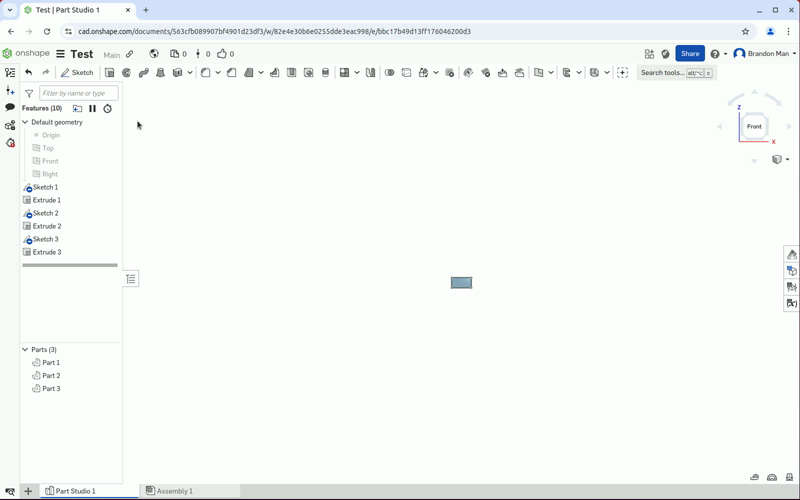
key(left, 2)
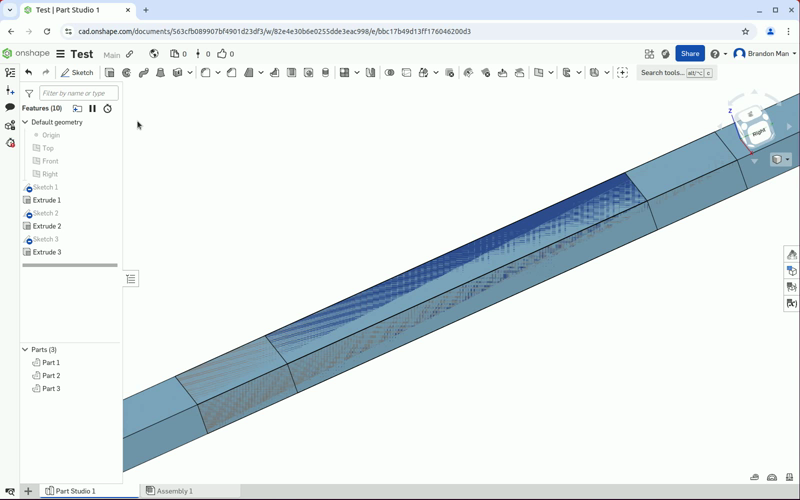
key(down, 2)
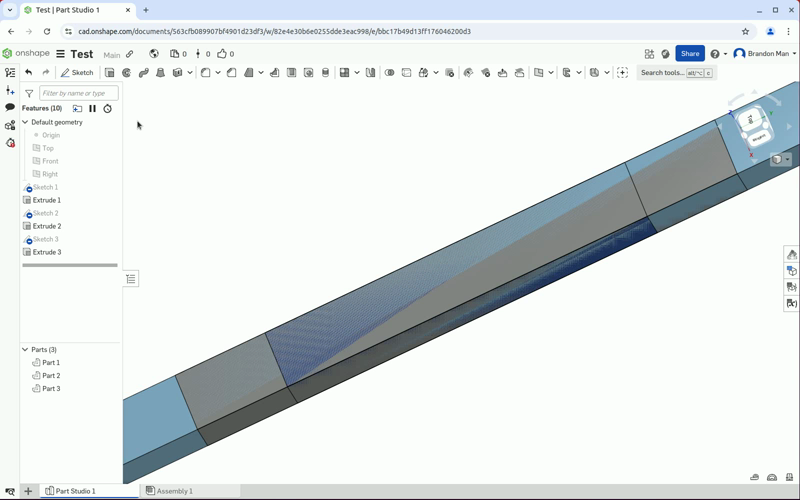
key(up, 2)
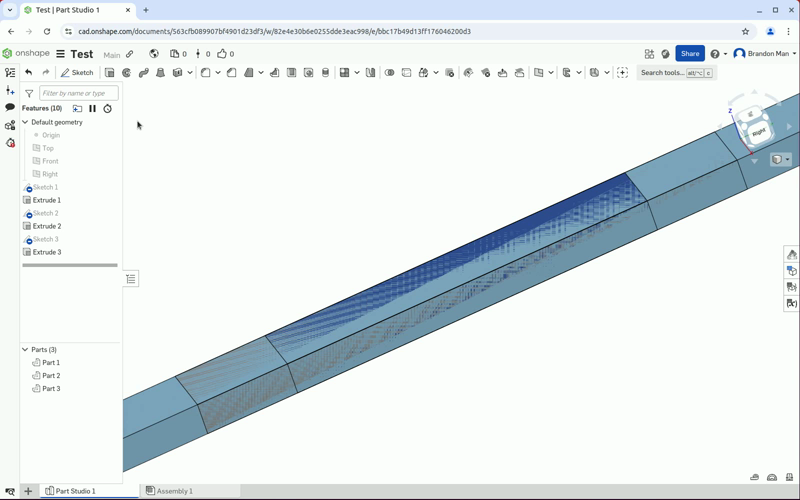
key(right, 2)
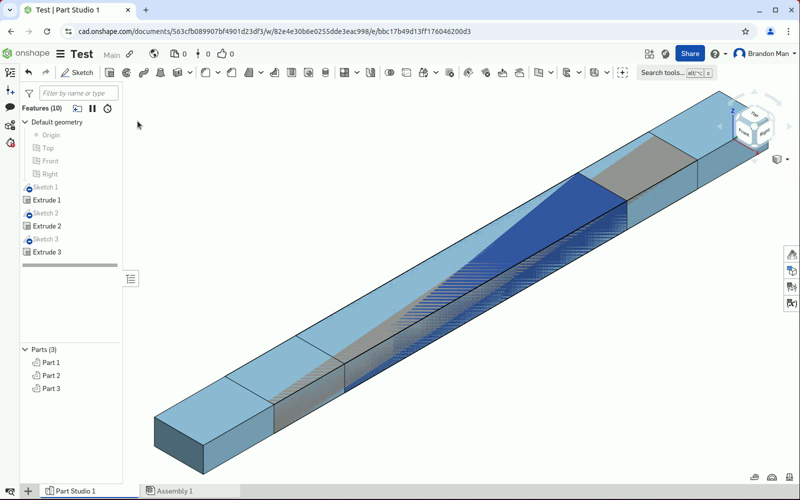
mouse_move(73, 189)
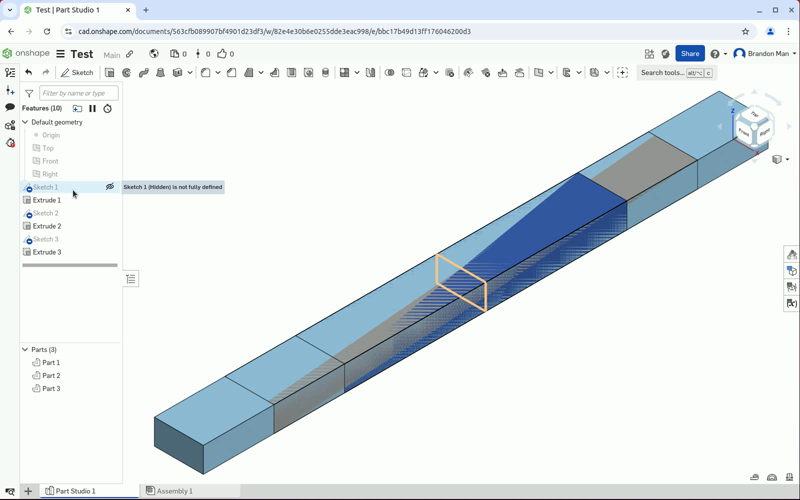
click(73, 189)